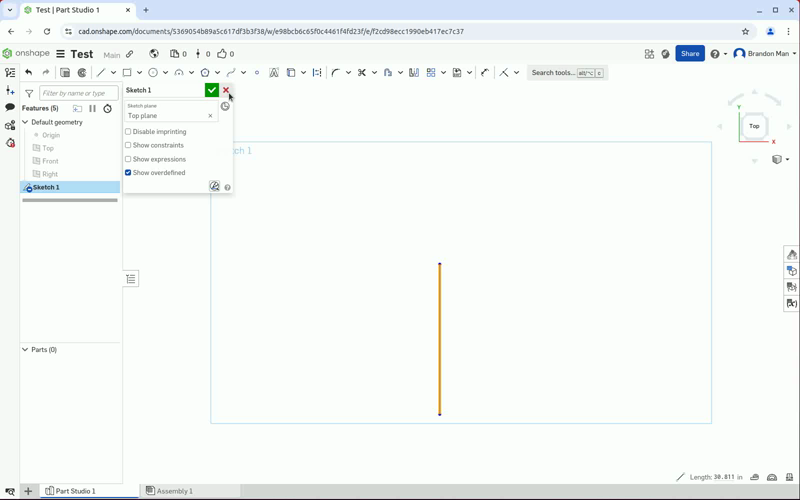
key(shift+h)
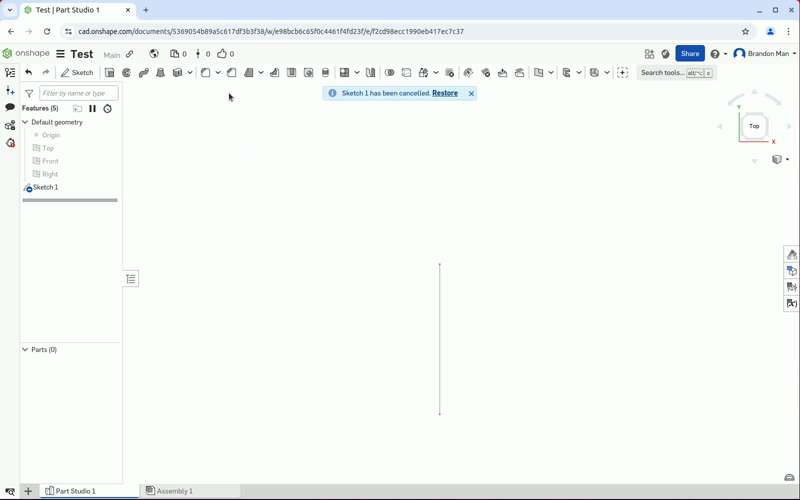
key(shift+s)
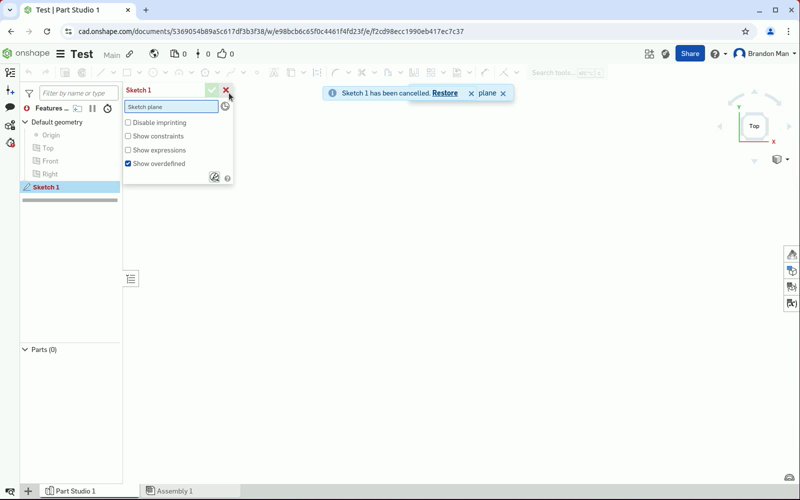
mouse_move(73, 150)
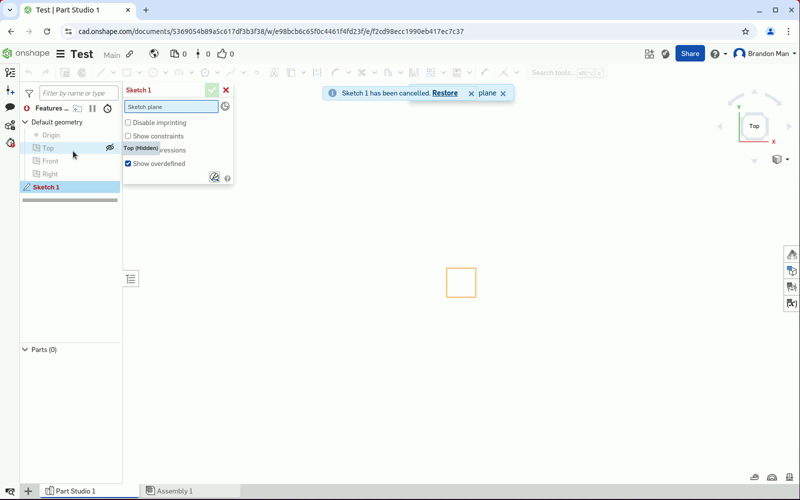
click(73, 150)
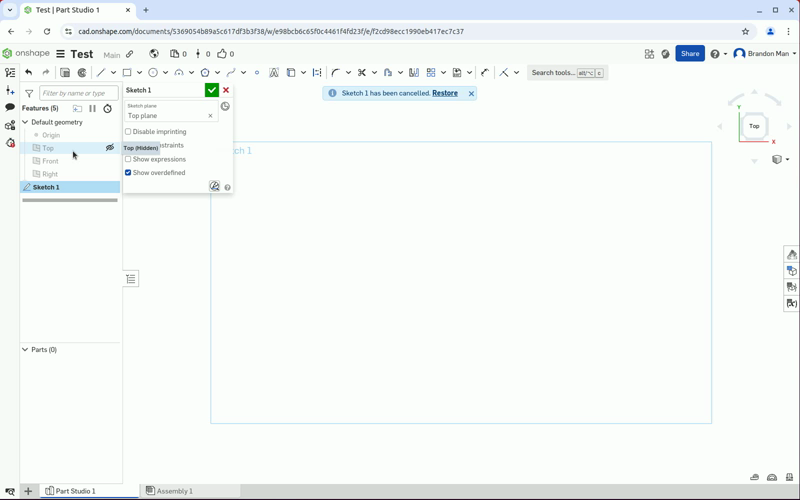
mouse_move(73, 352)
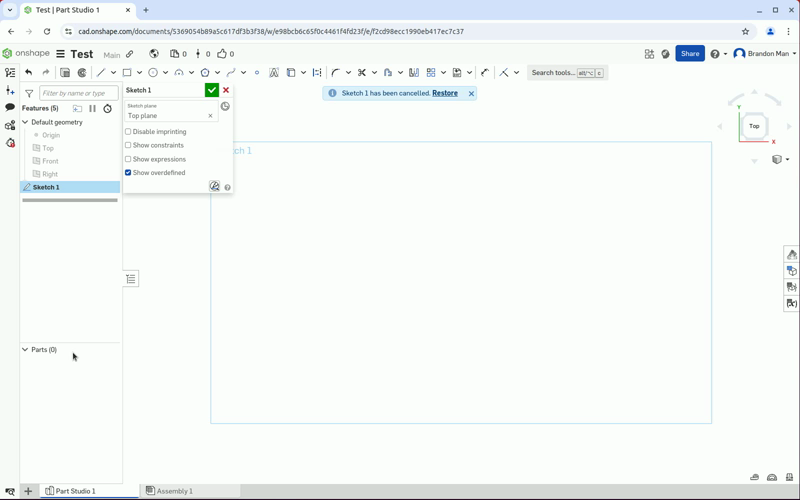
key(y)
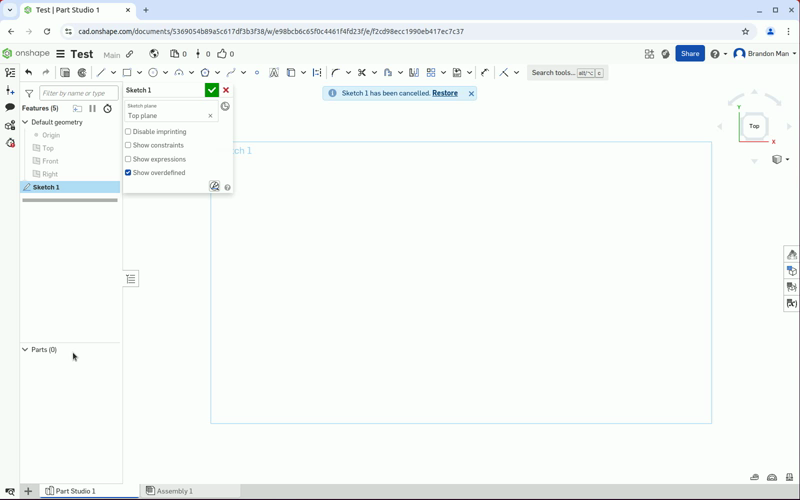
key(l)
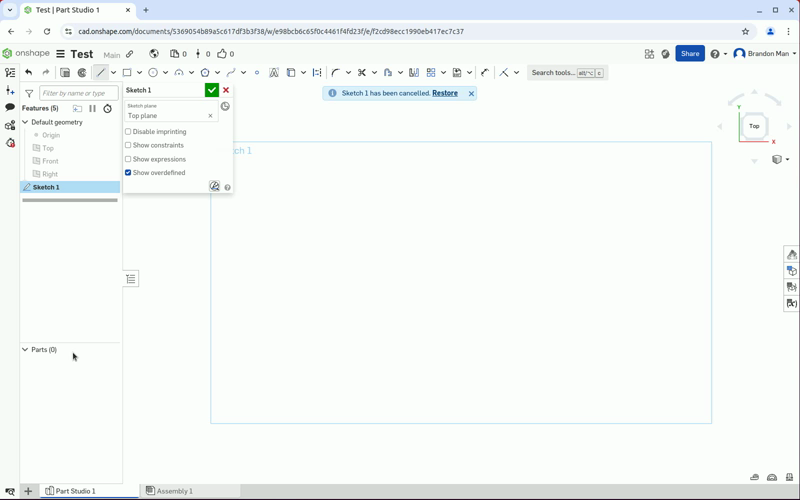
key_down(shift)
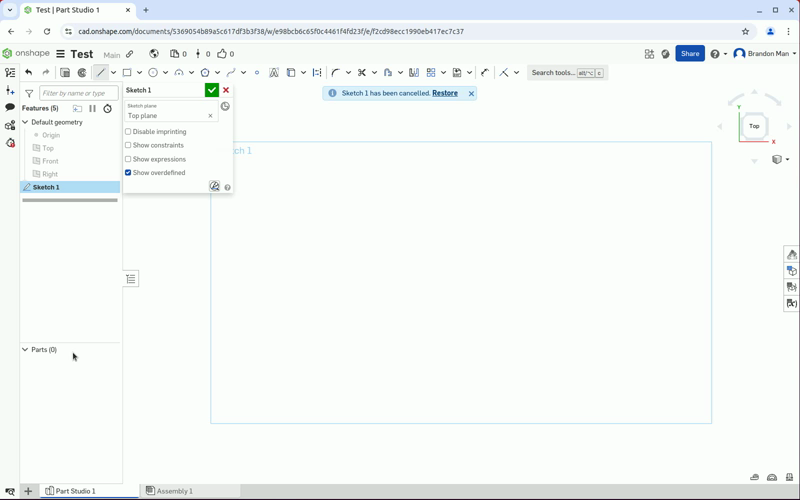
mouse_move(422, 313)
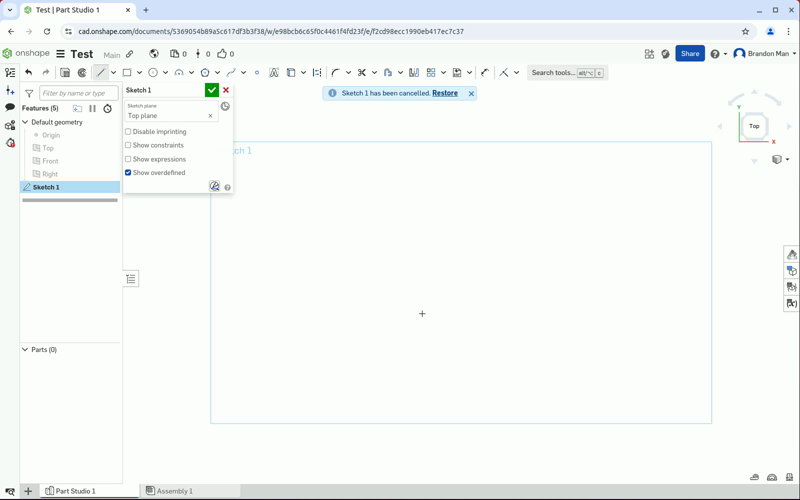
click(422, 313)
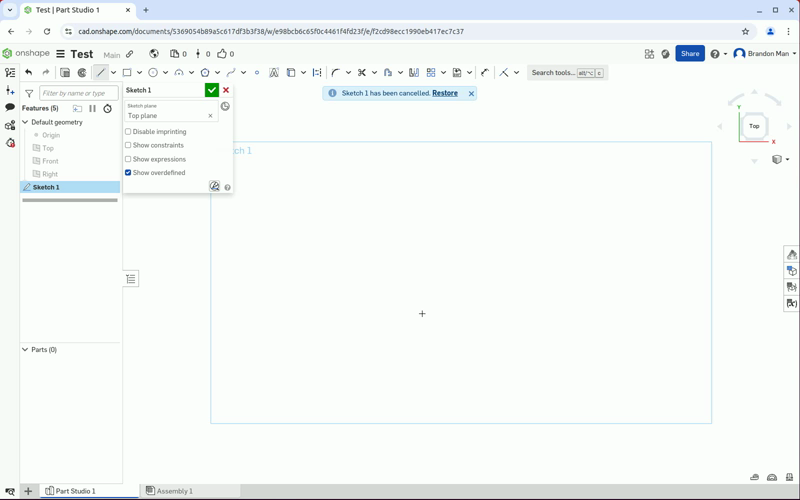
key_up(shift)
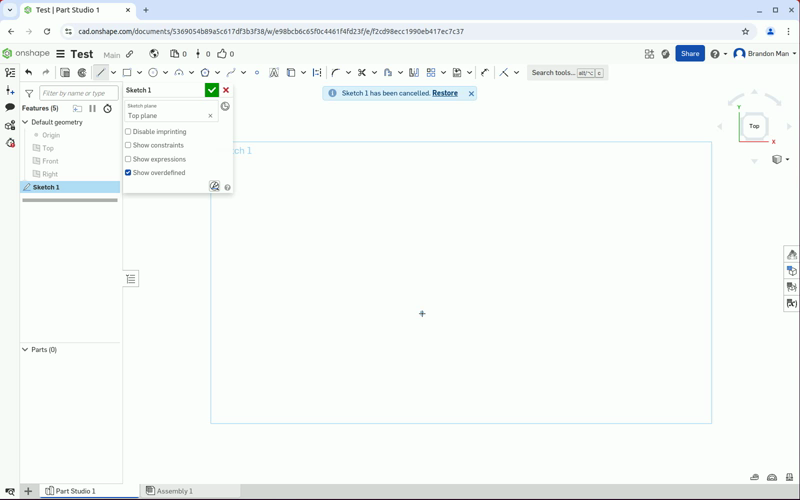
key_down(shift)
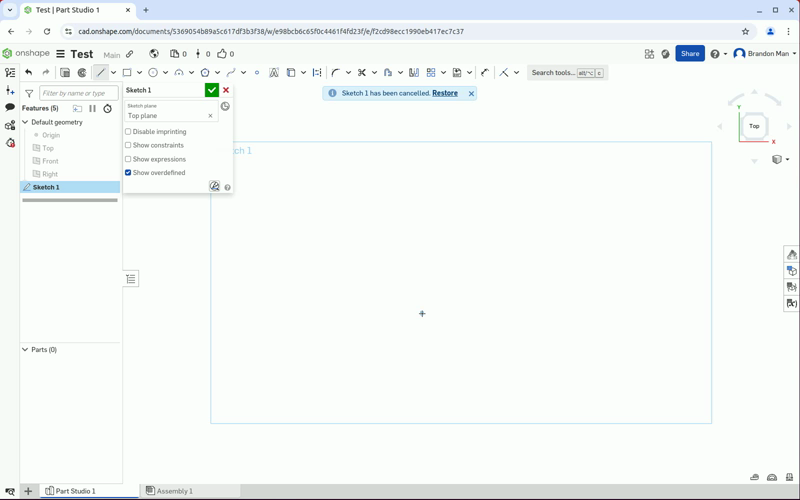
mouse_move(494, 313)
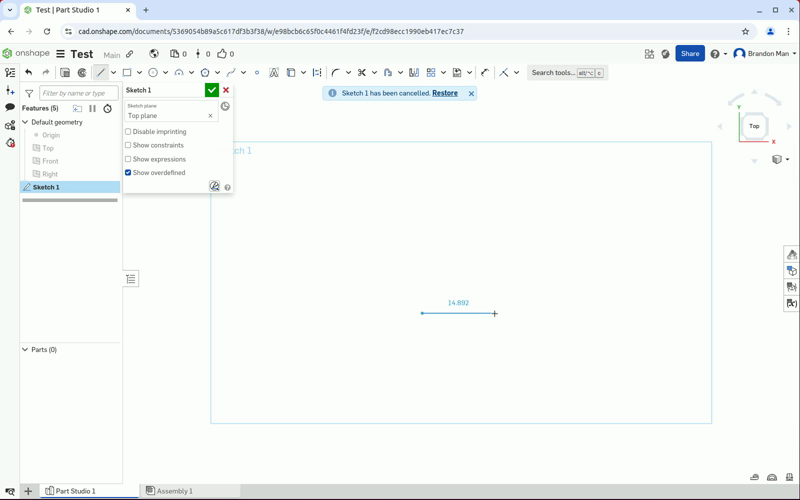
click(494, 313)
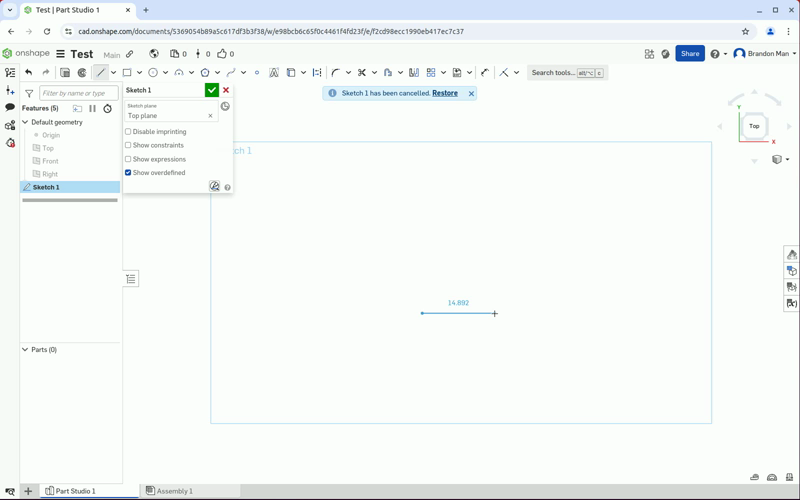
key_up(shift)
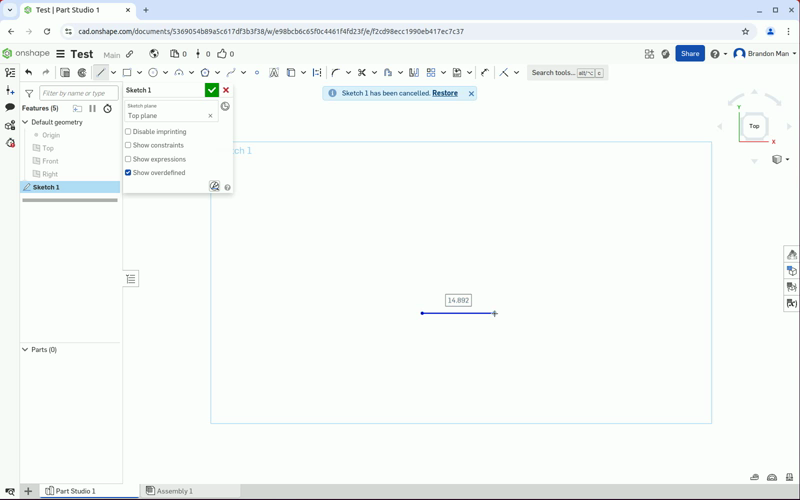
key(esc)
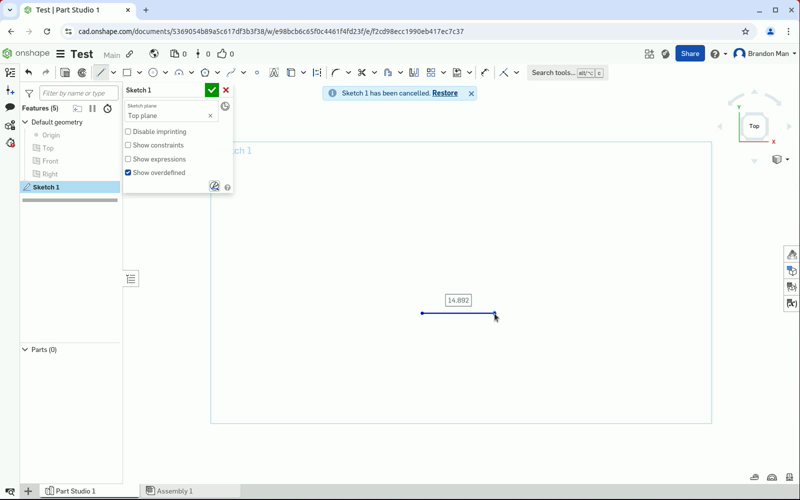
key(a)
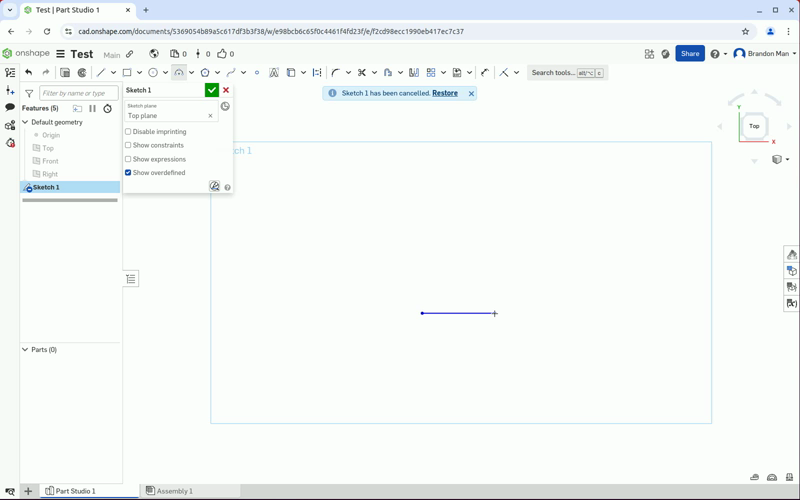
mouse_move(494, 313)
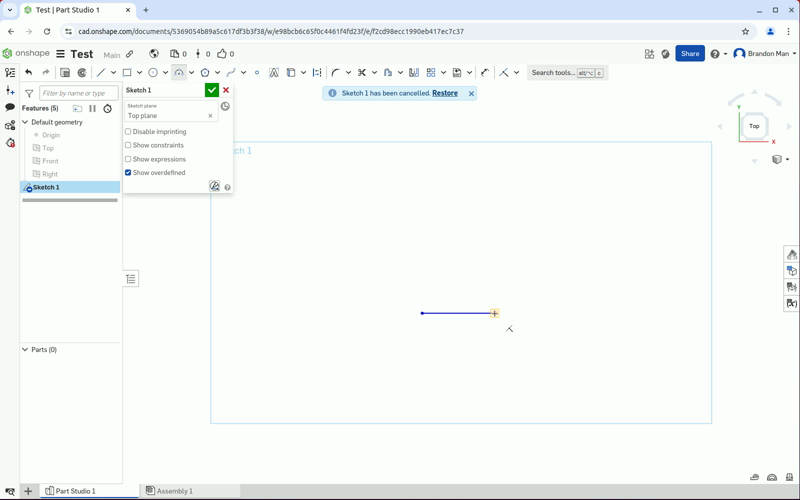
click(494, 313)
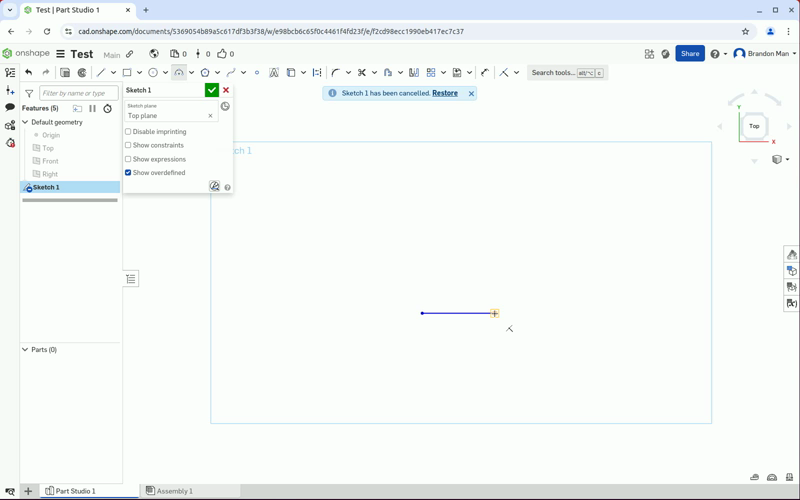
key_down(shift)
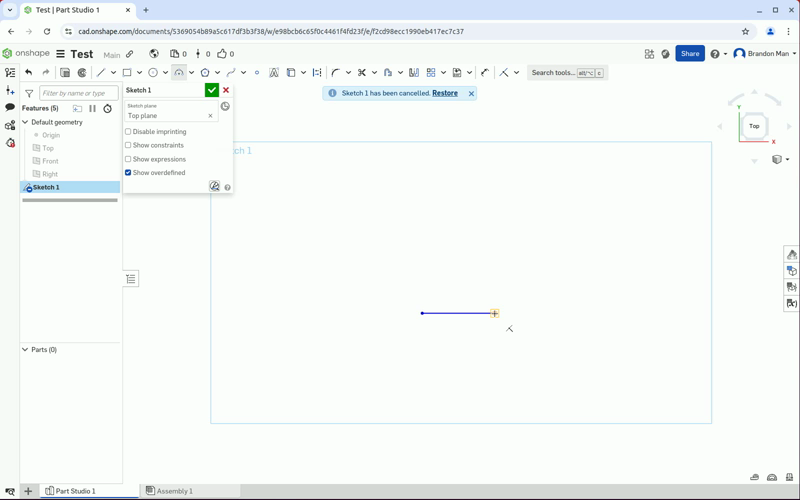
mouse_move(498, 309)
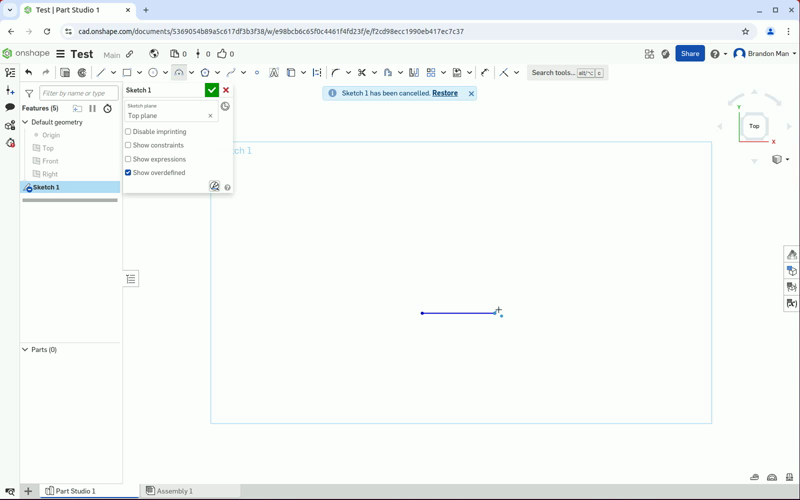
scroll(6)
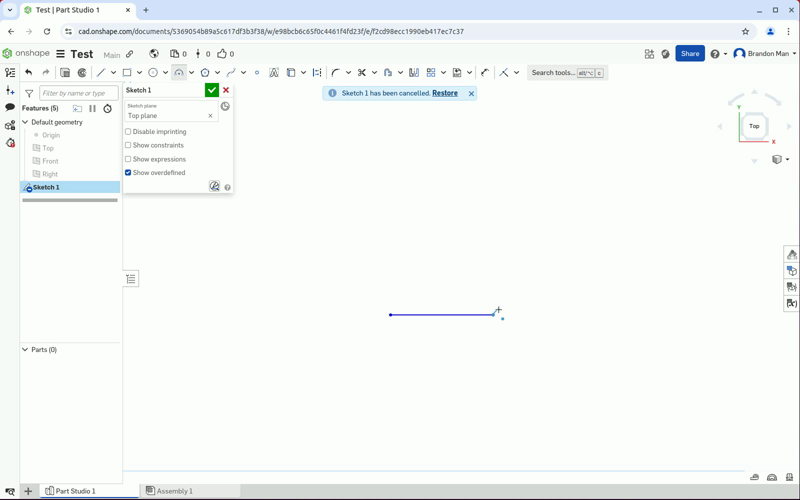
scroll(6)
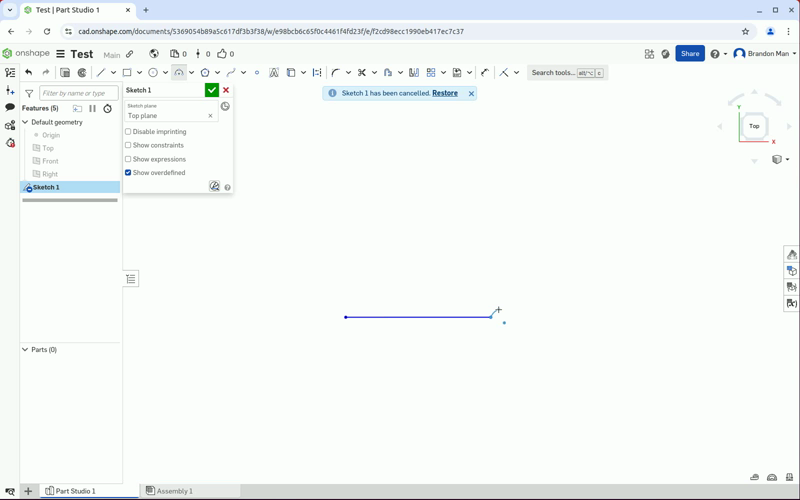
scroll(6)
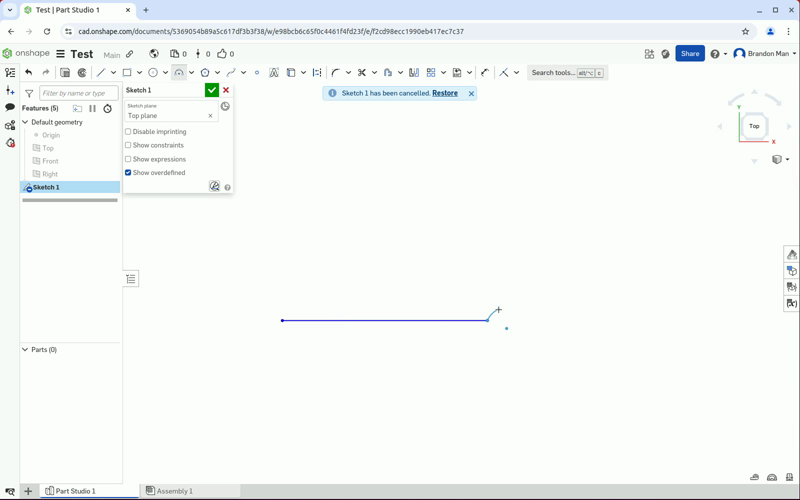
scroll(6)
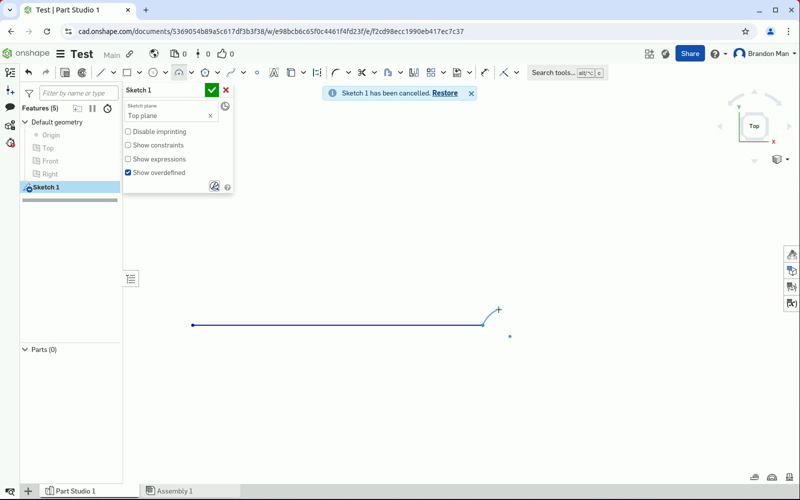
scroll(6)
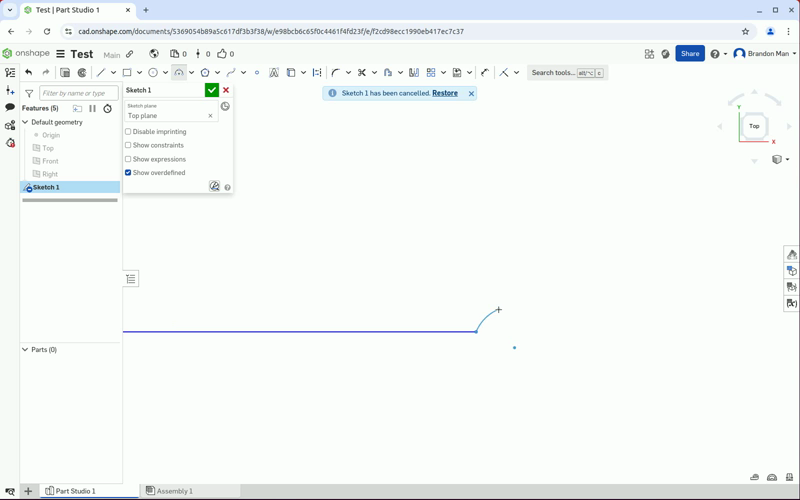
scroll(6)
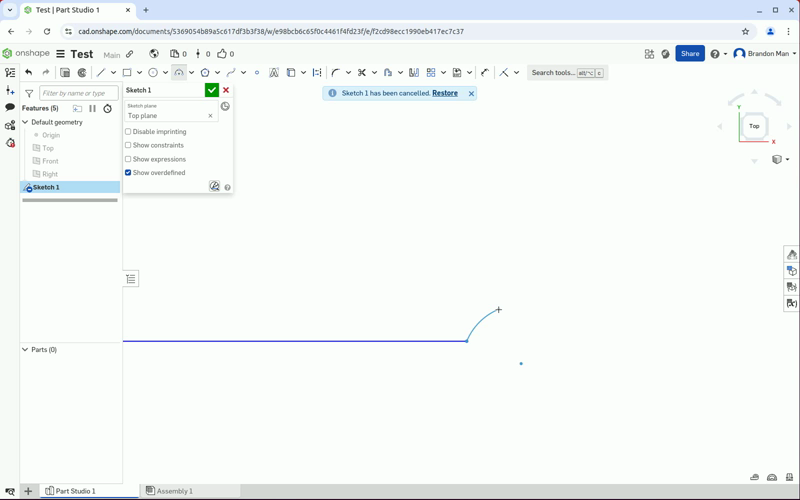
scroll(6)
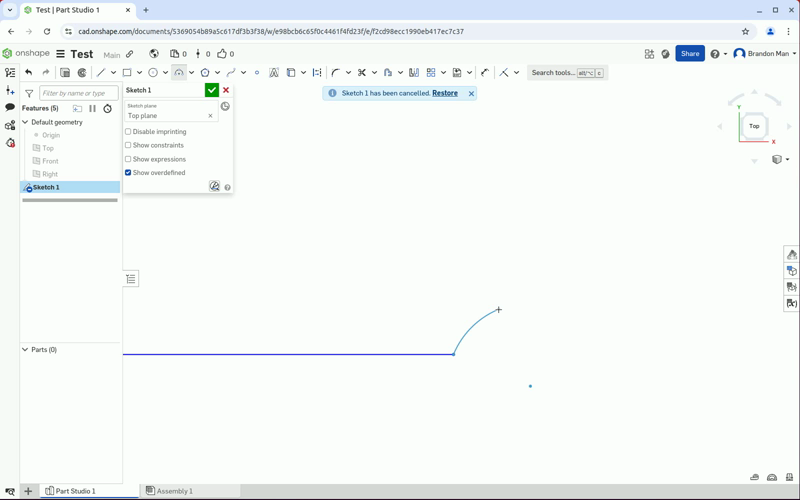
click(498, 309)
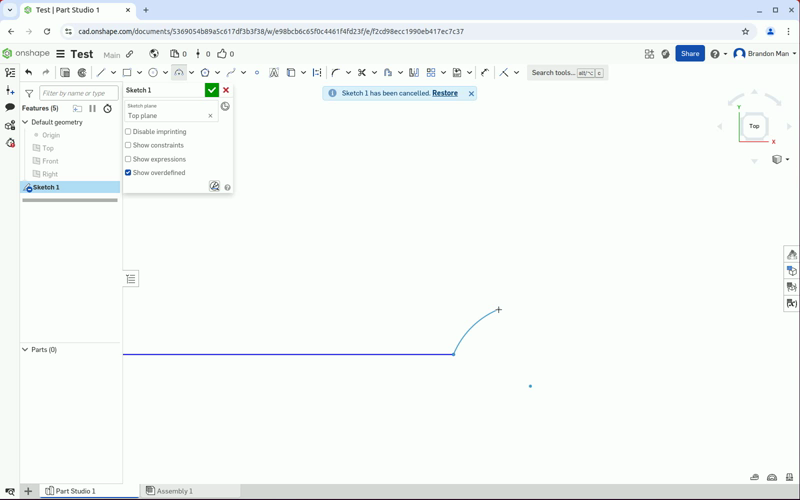
scroll(-6)
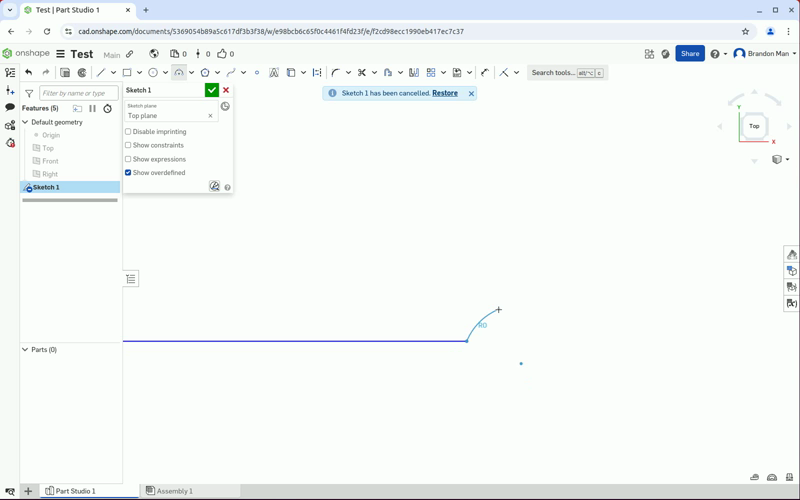
scroll(-6)
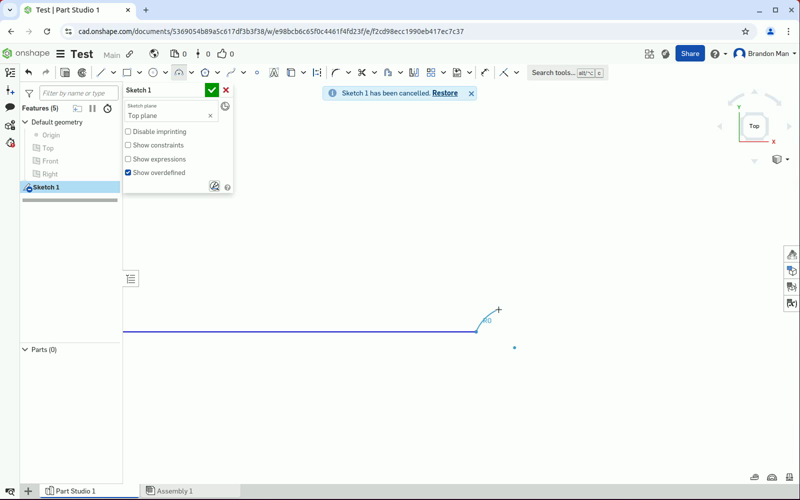
scroll(-6)
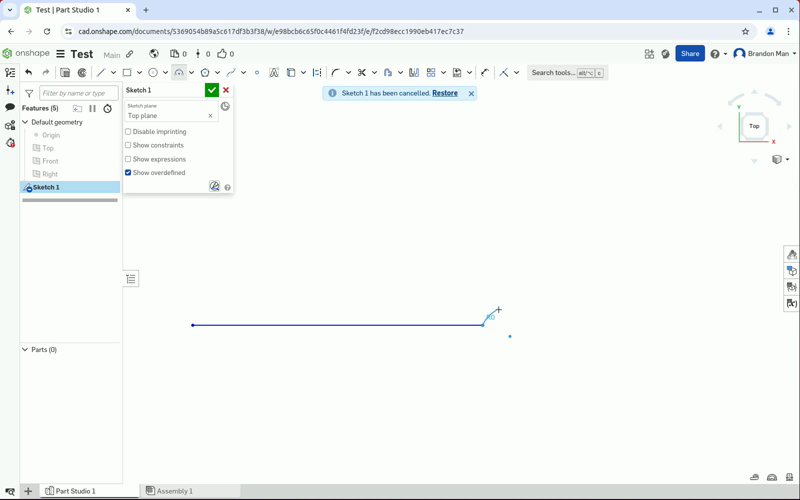
scroll(-6)
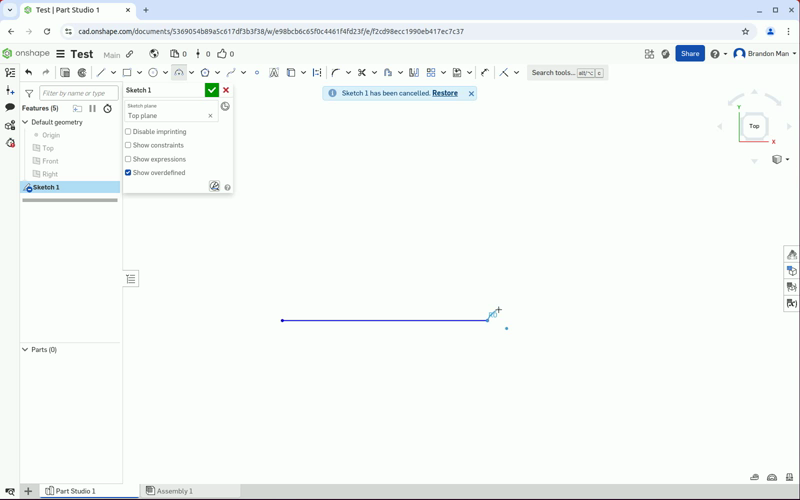
scroll(-6)
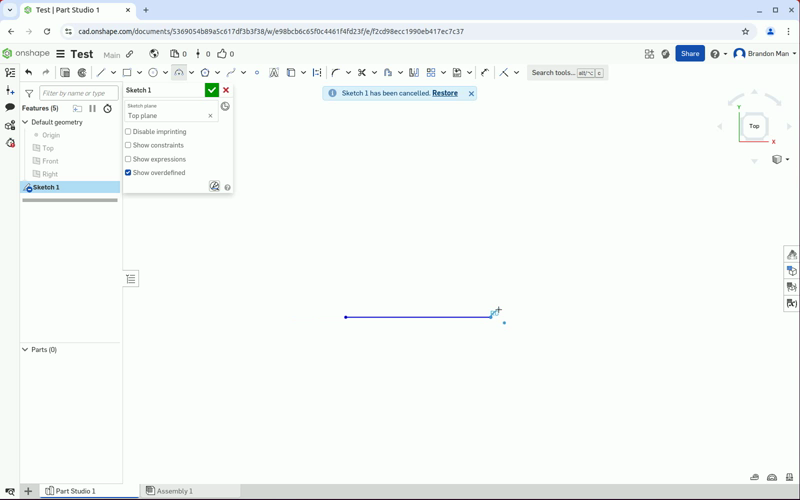
scroll(-6)
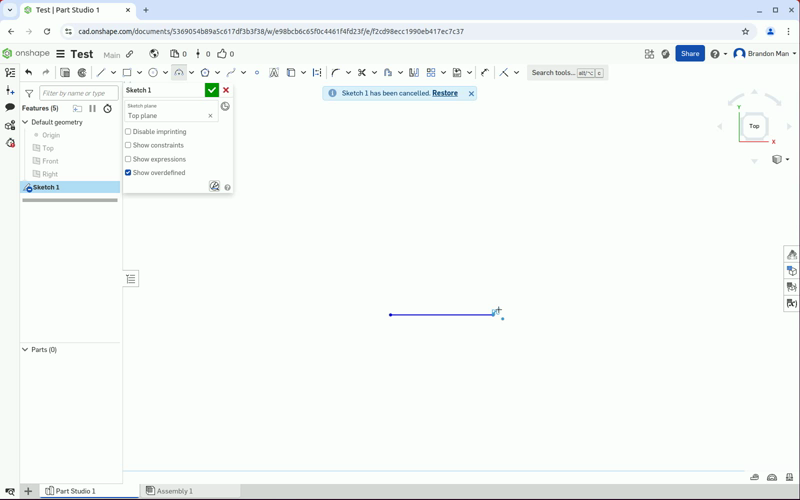
scroll(-6)
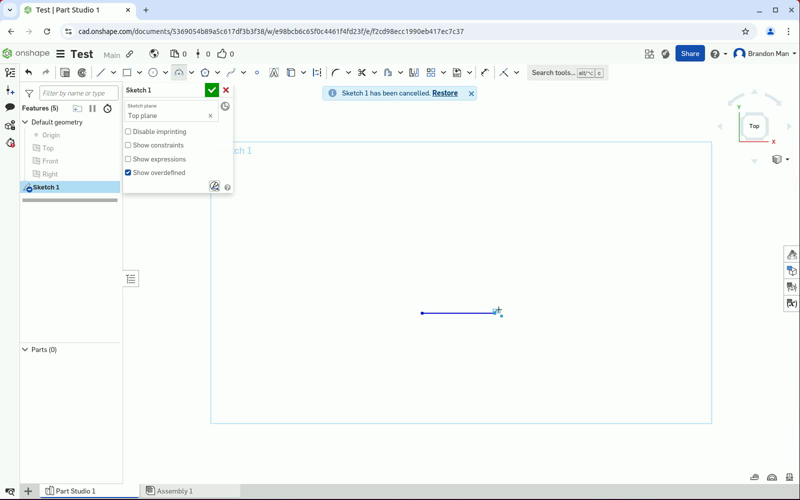
mouse_move(497, 312)
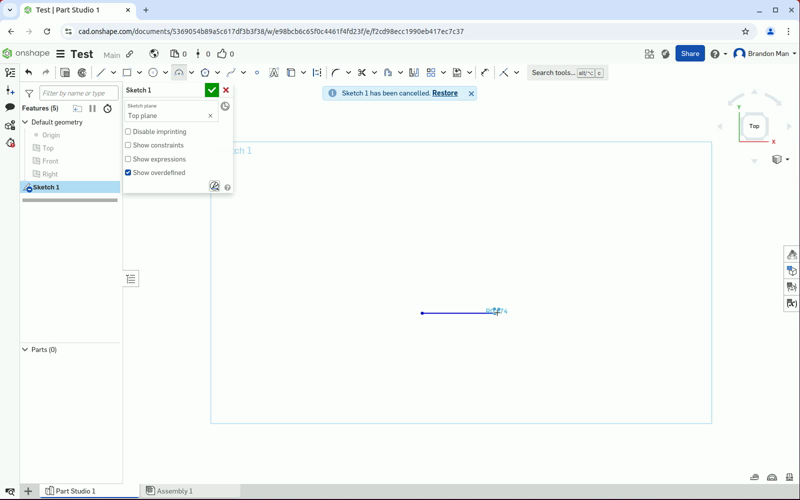
scroll(6)
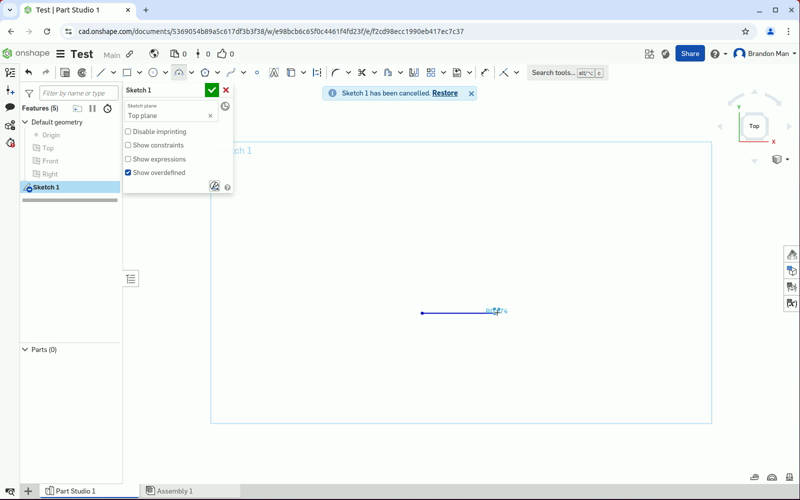
scroll(6)
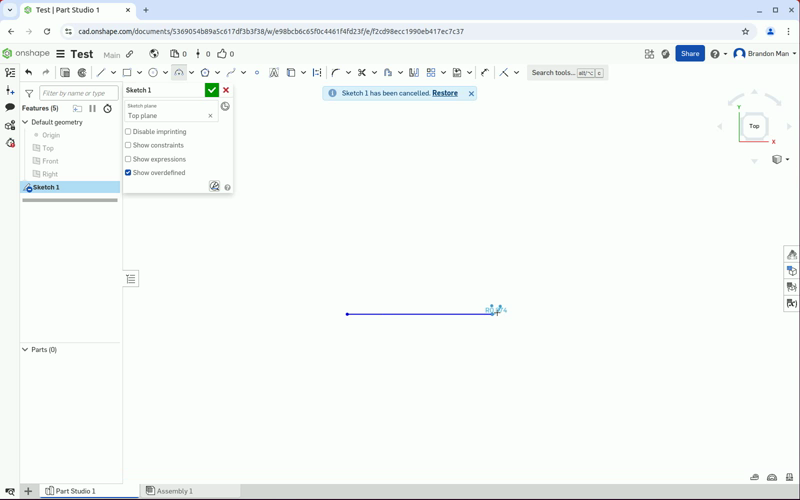
scroll(6)
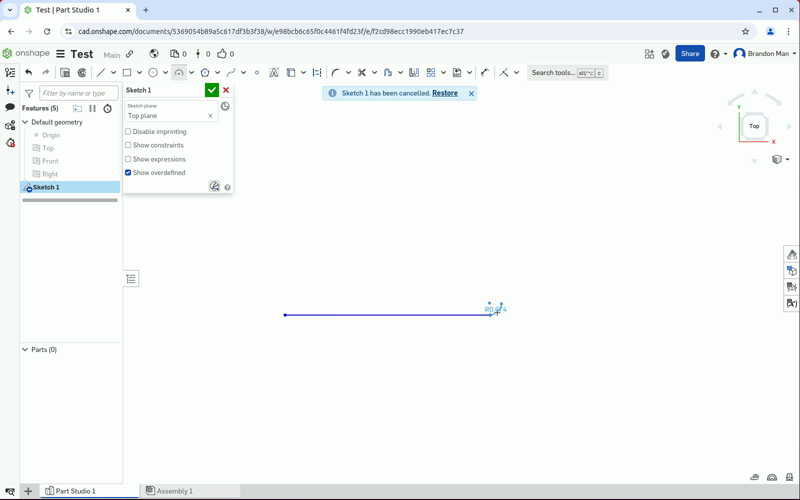
scroll(6)
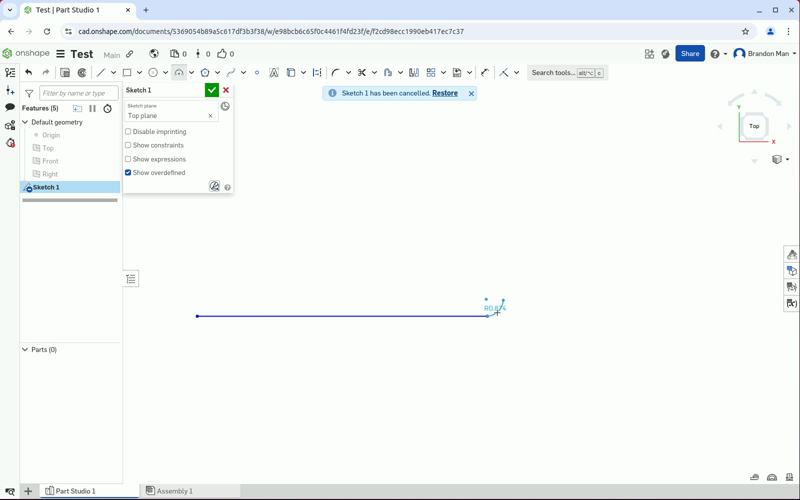
scroll(6)
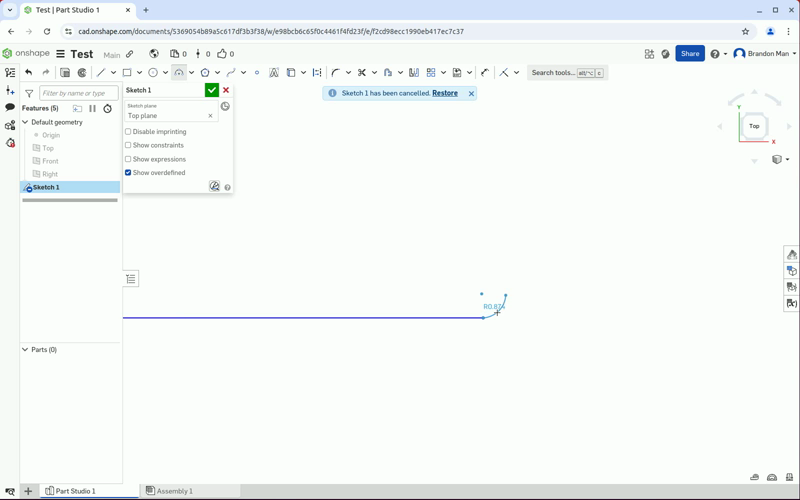
scroll(6)
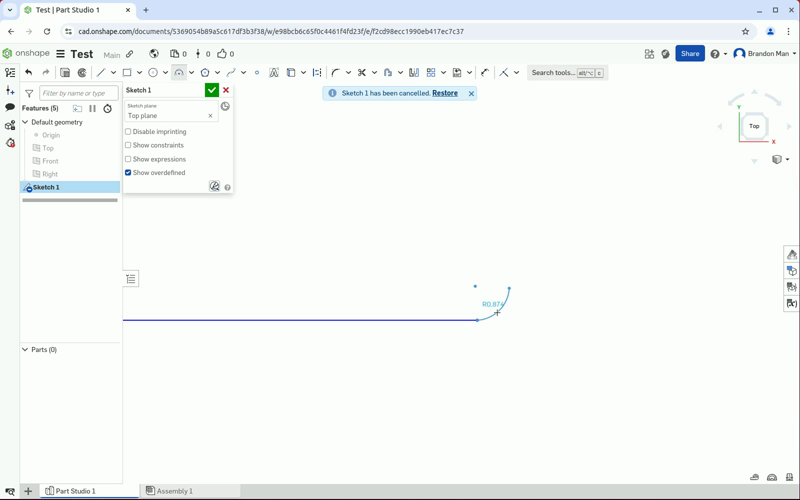
scroll(6)
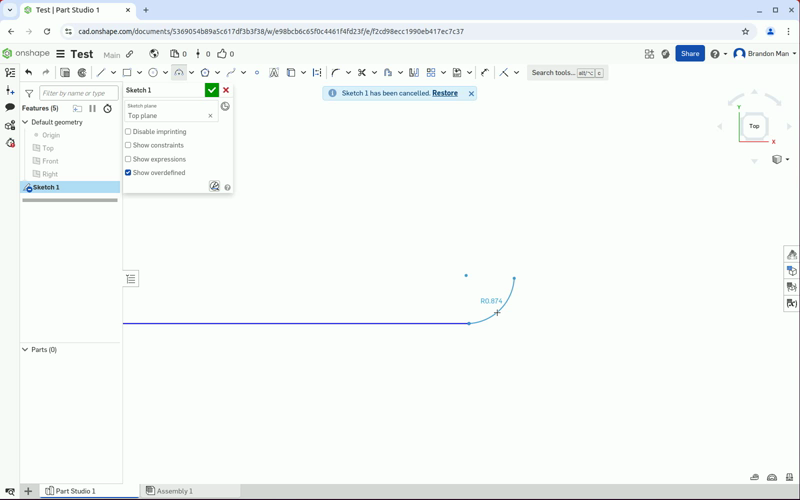
click(497, 312)
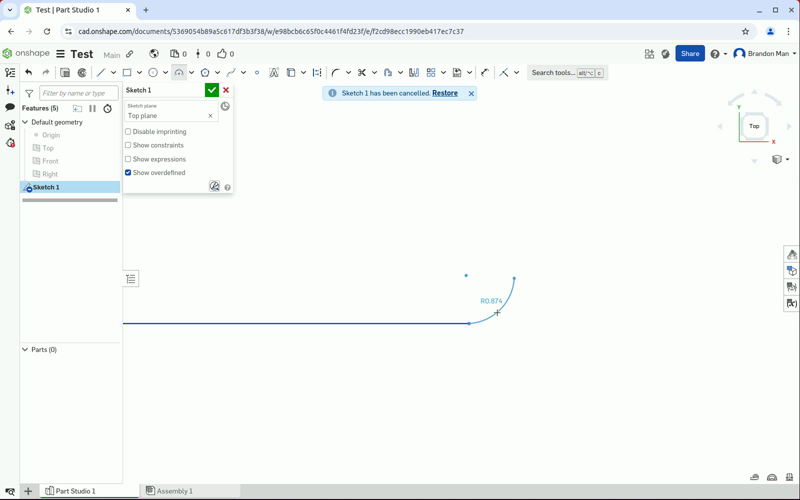
scroll(-6)
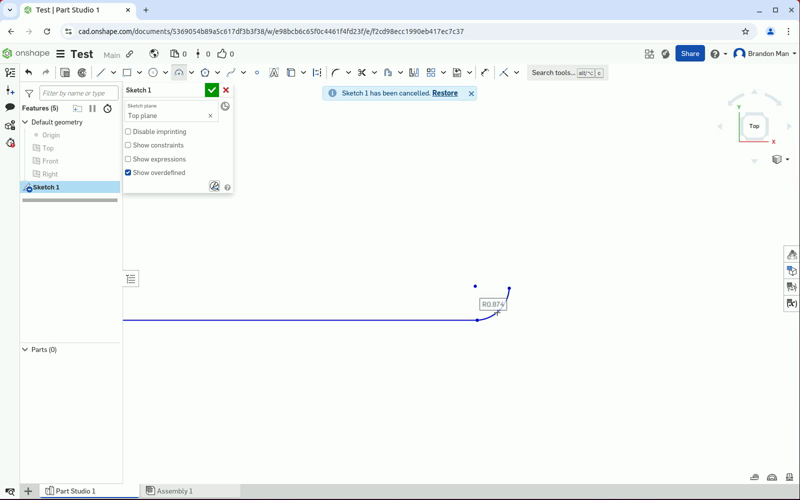
scroll(-6)
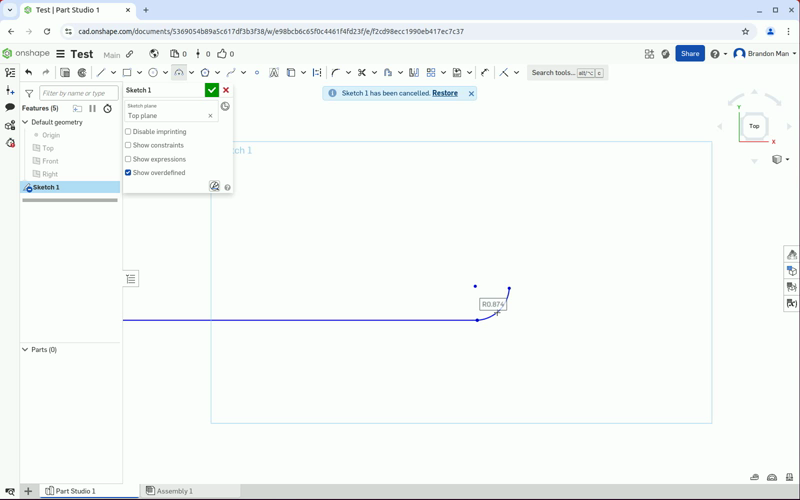
scroll(-6)
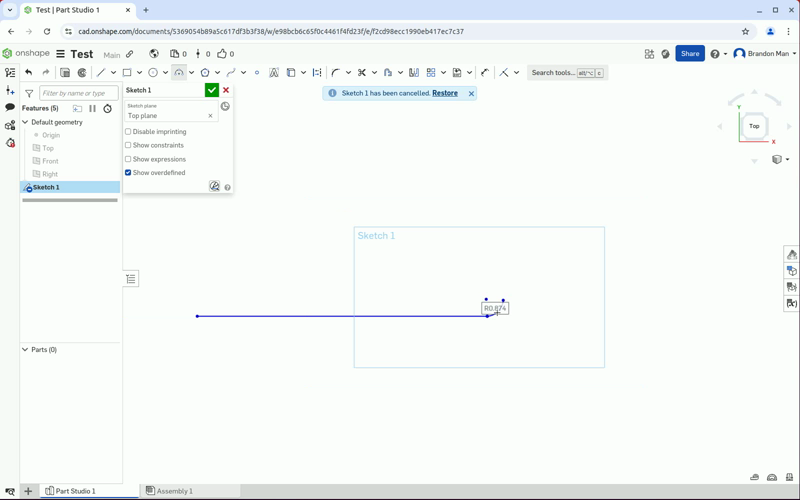
scroll(-6)
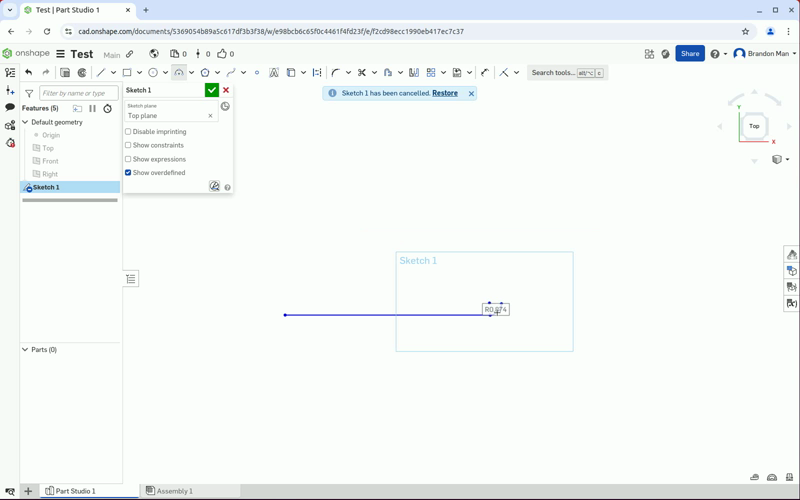
scroll(-6)
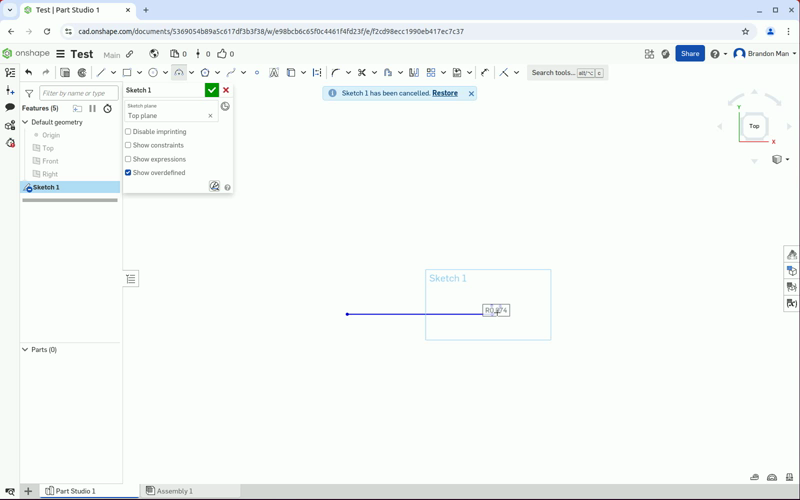
scroll(-6)
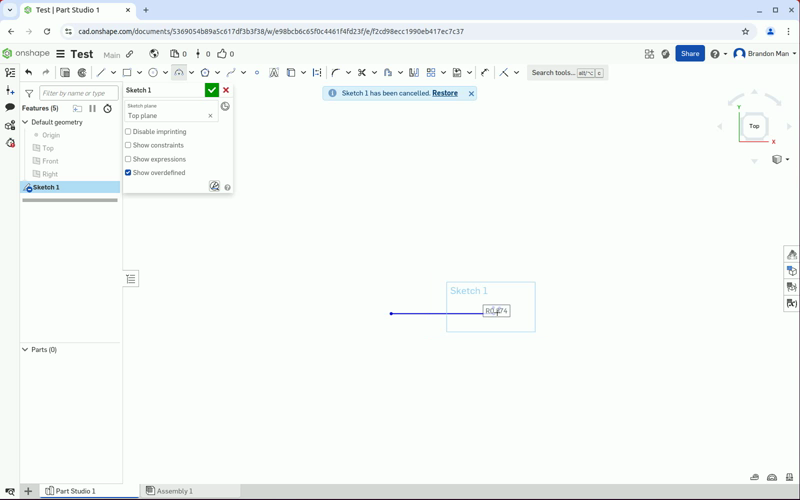
scroll(-6)
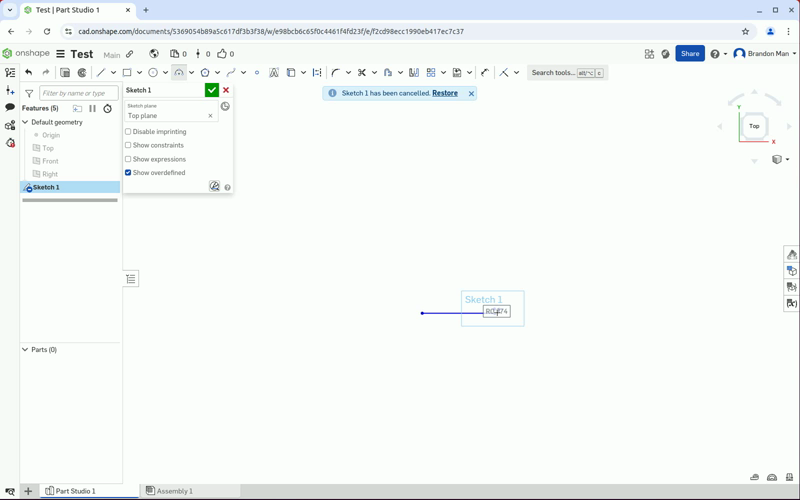
key_up(shift)
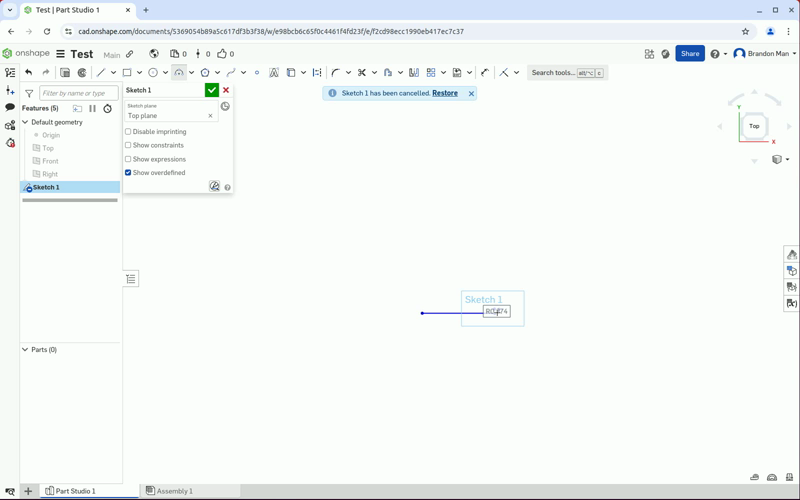
key(esc)
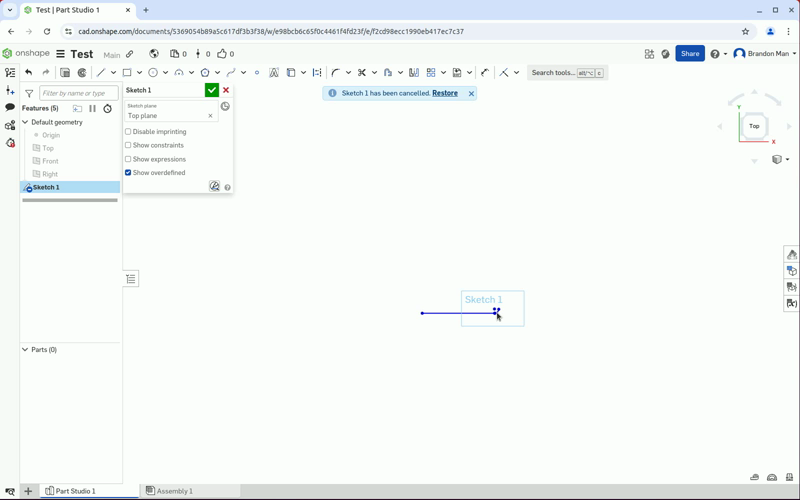
key(l)
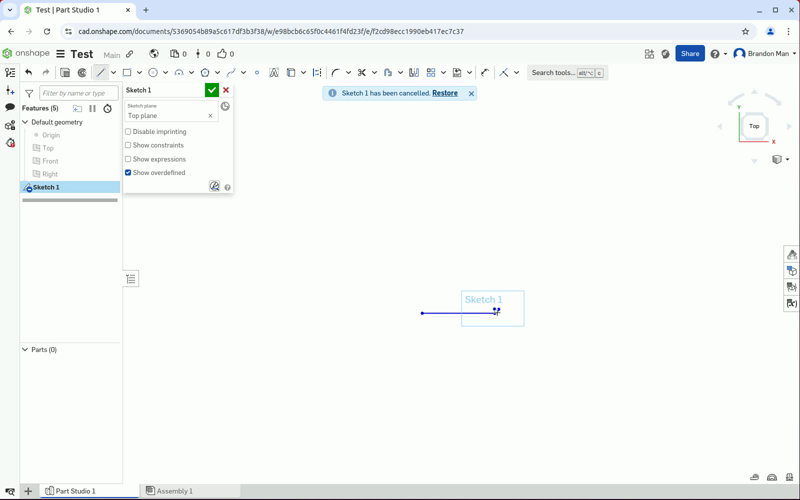
mouse_move(498, 309)
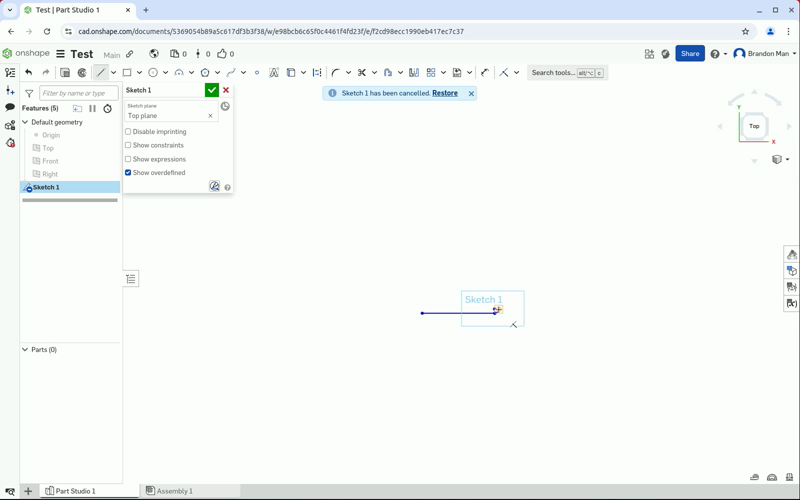
scroll(6)
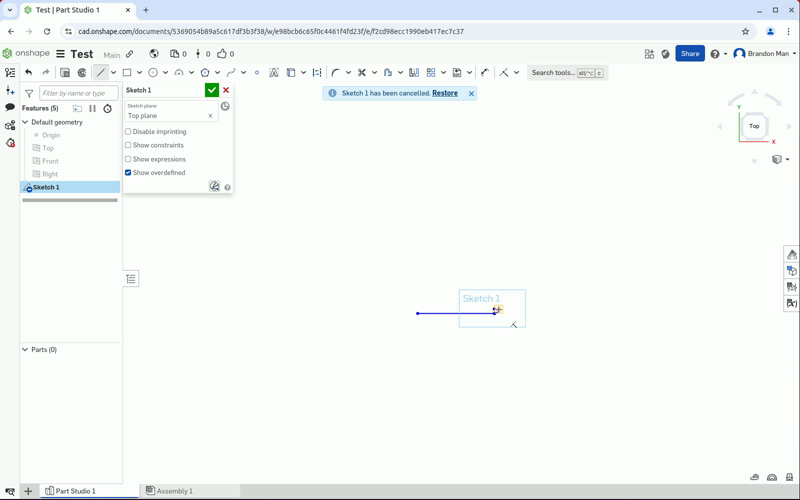
scroll(6)
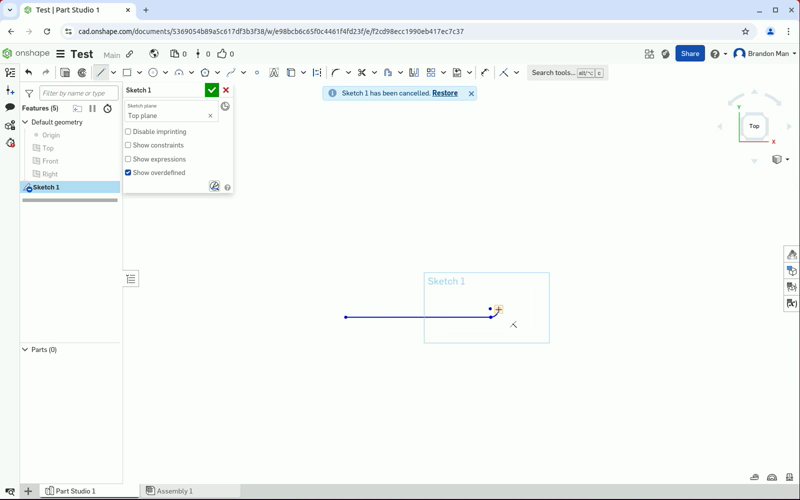
scroll(6)
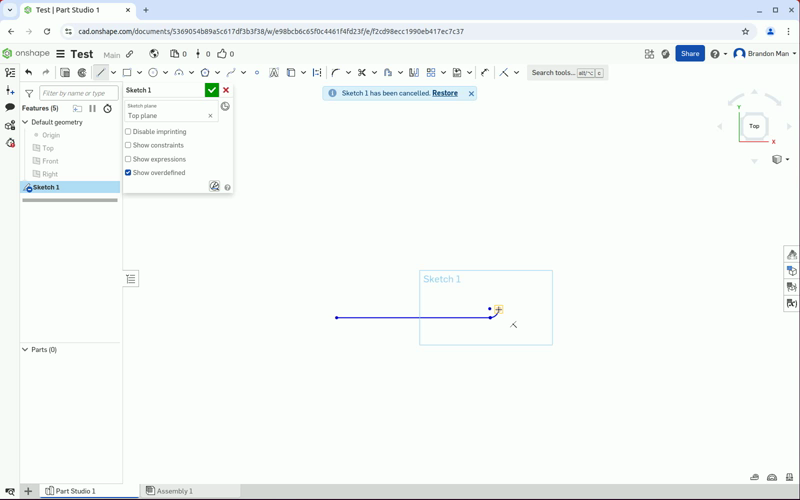
scroll(6)
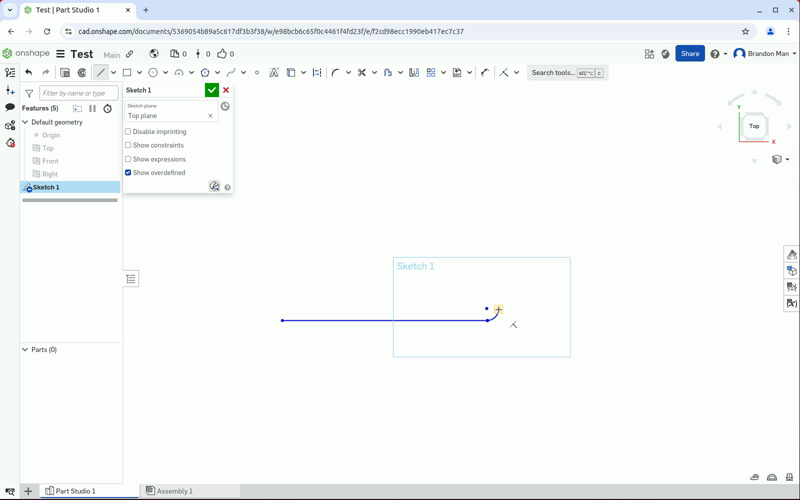
scroll(6)
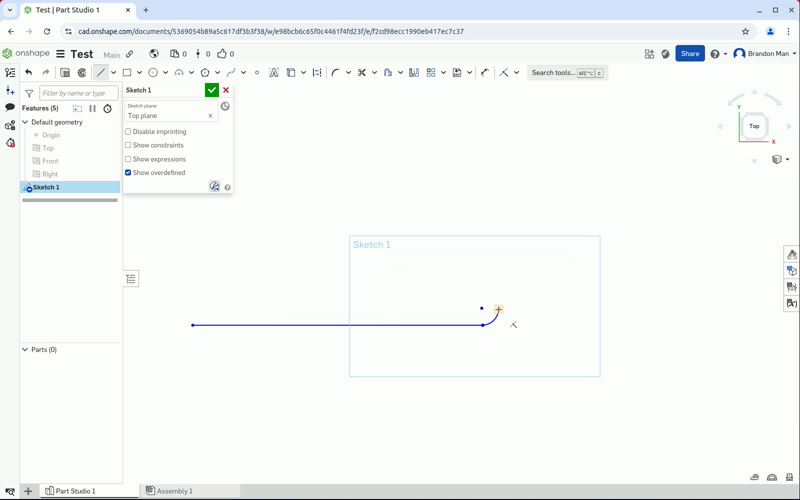
scroll(6)
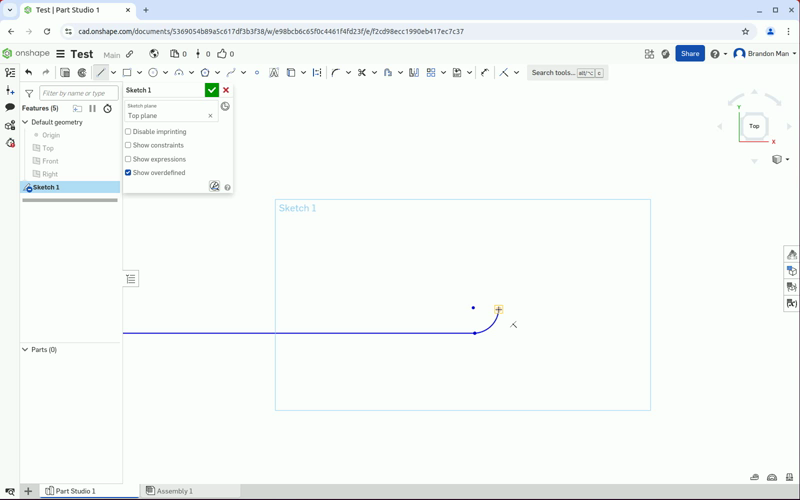
scroll(6)
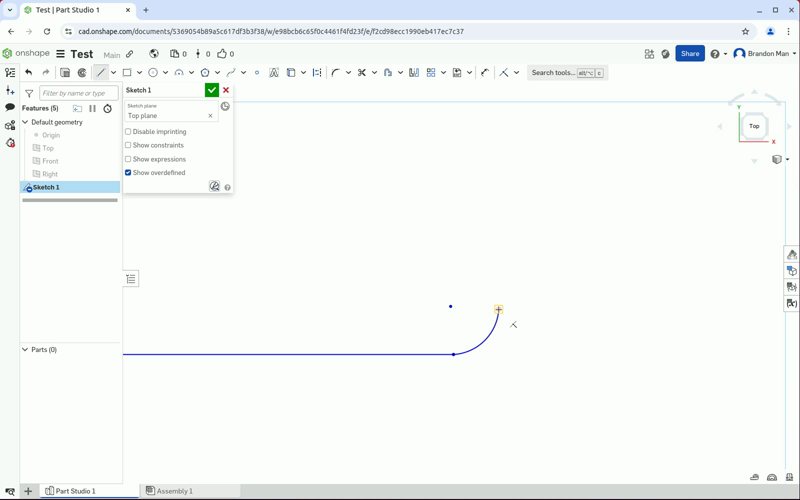
click(498, 309)
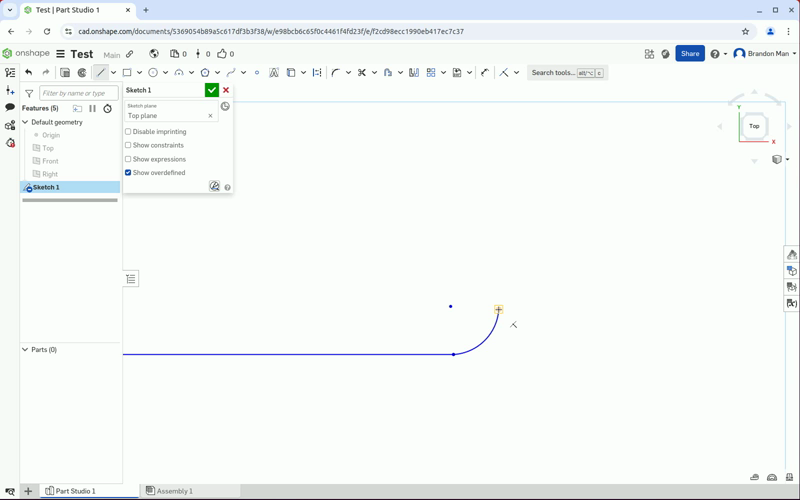
scroll(-6)
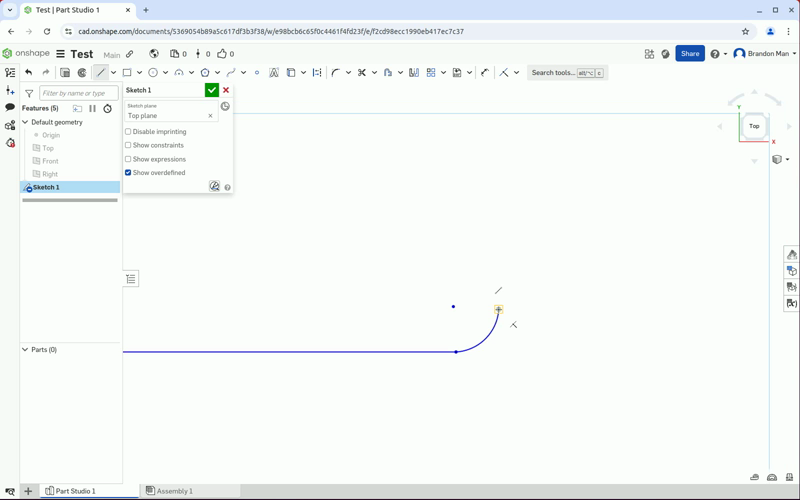
scroll(-6)
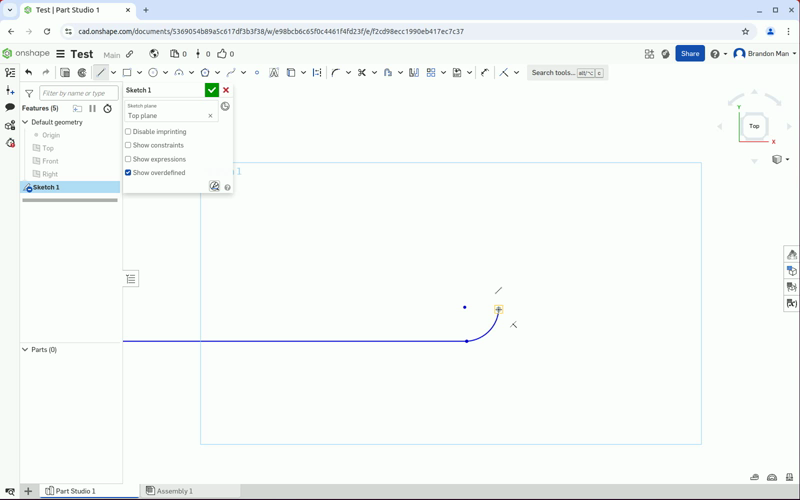
scroll(-6)
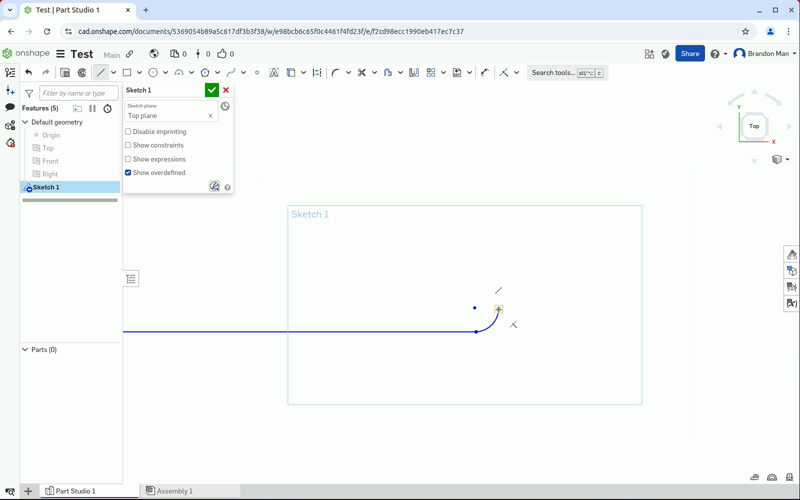
scroll(-6)
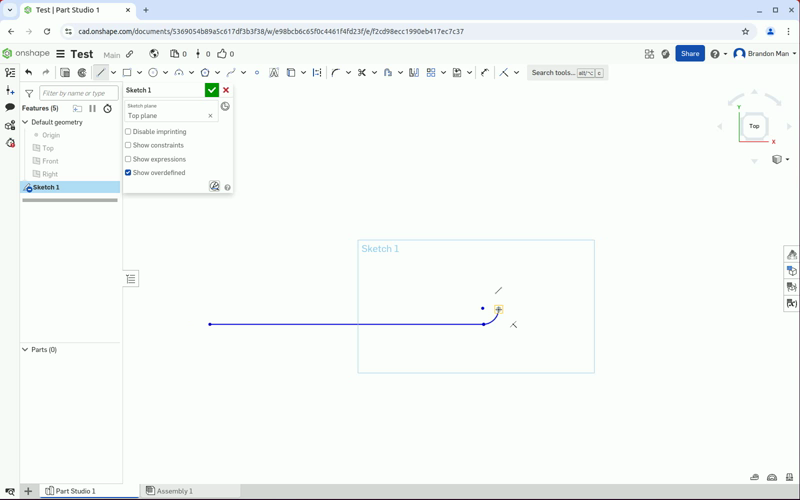
scroll(-6)
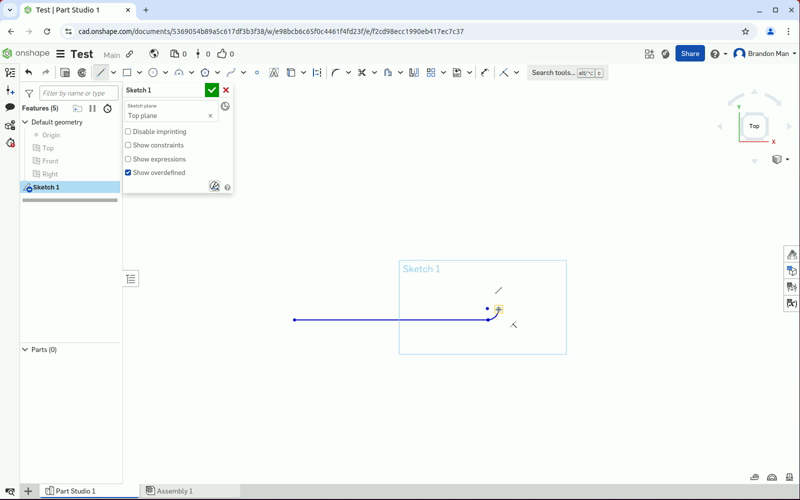
scroll(-6)
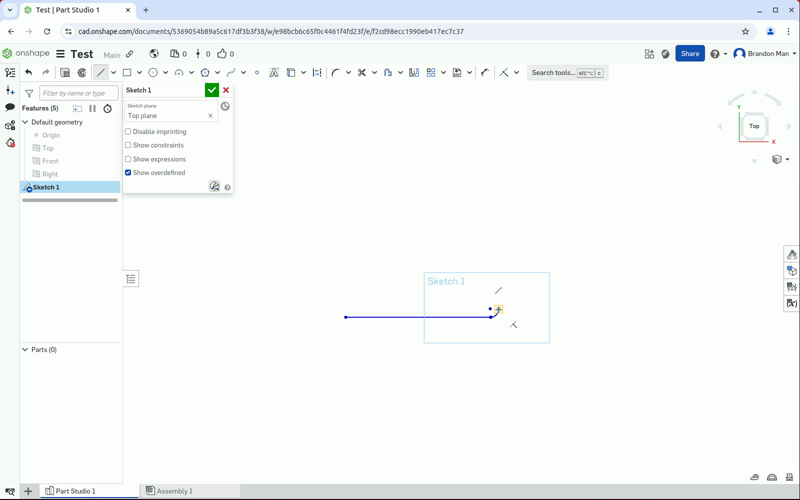
scroll(-6)
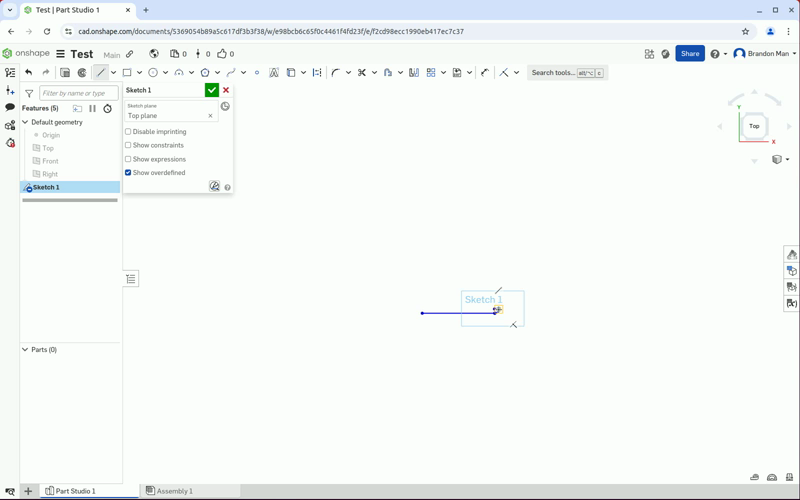
key_down(shift)
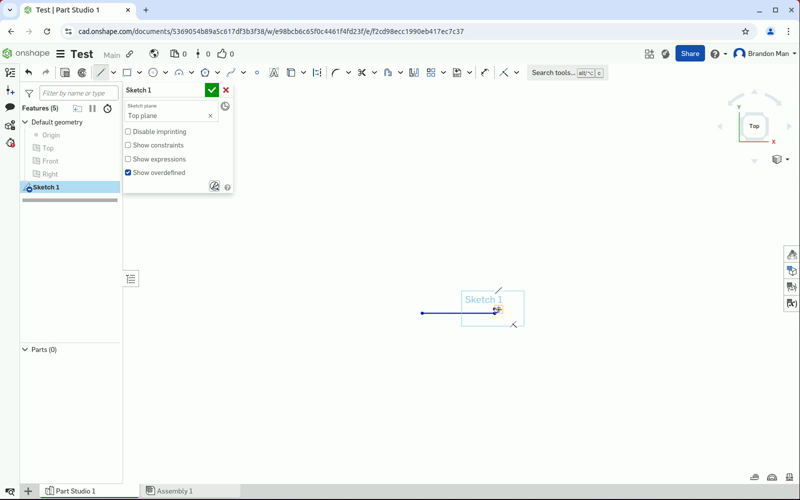
mouse_move(528, 309)
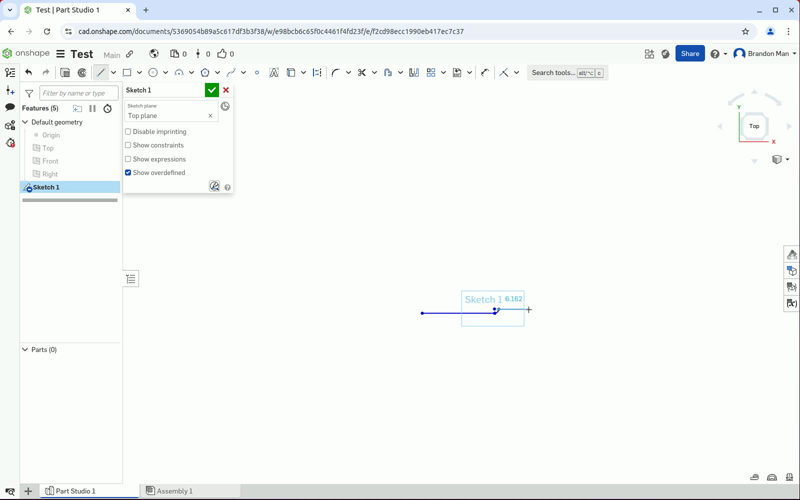
mouse_move(498, 255)
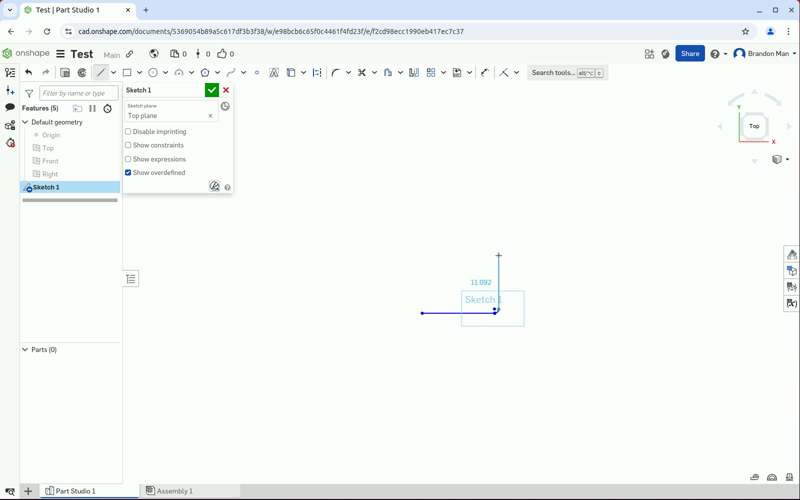
click(498, 255)
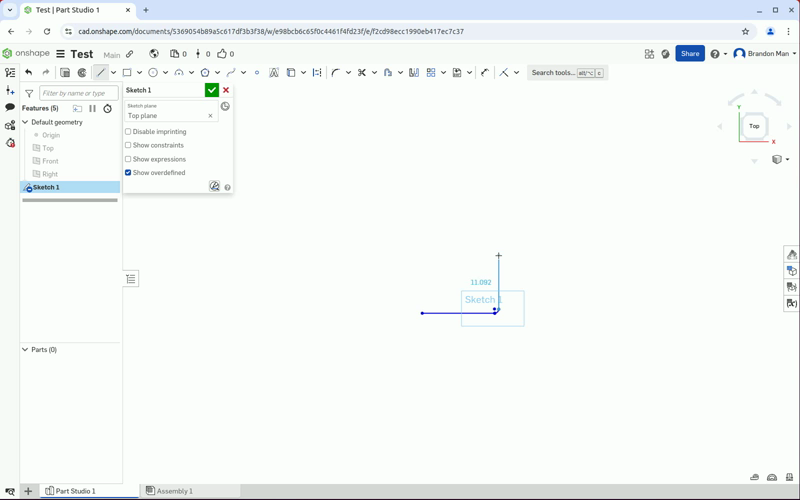
key_up(shift)
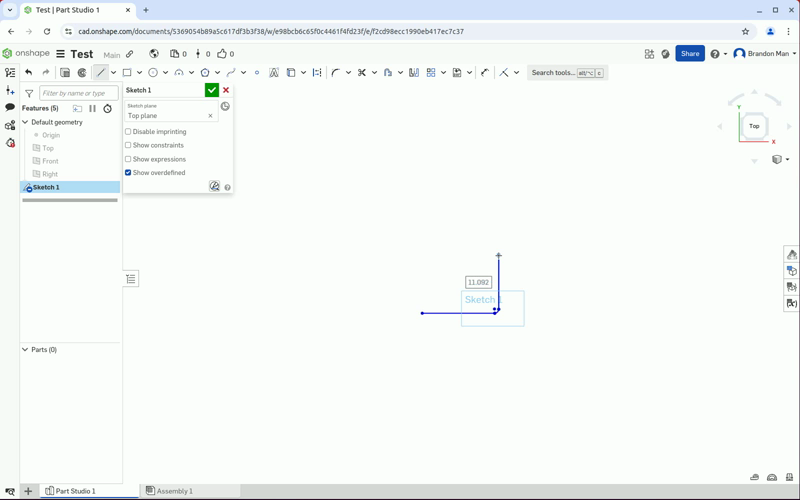
key(esc)
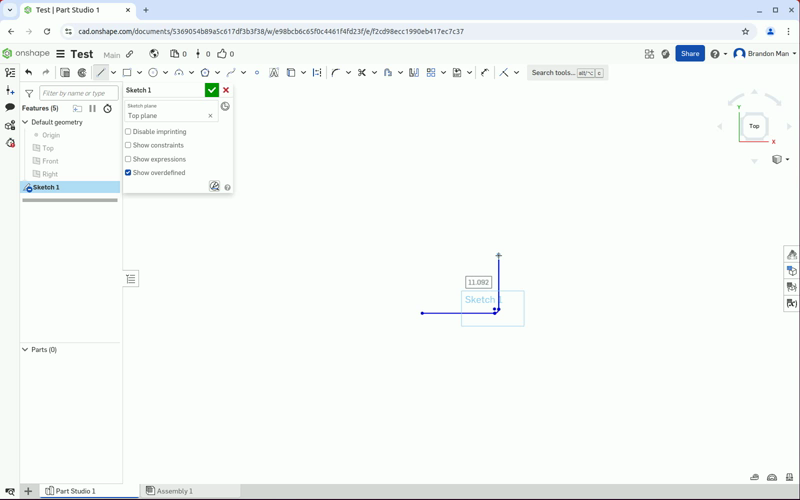
key(a)
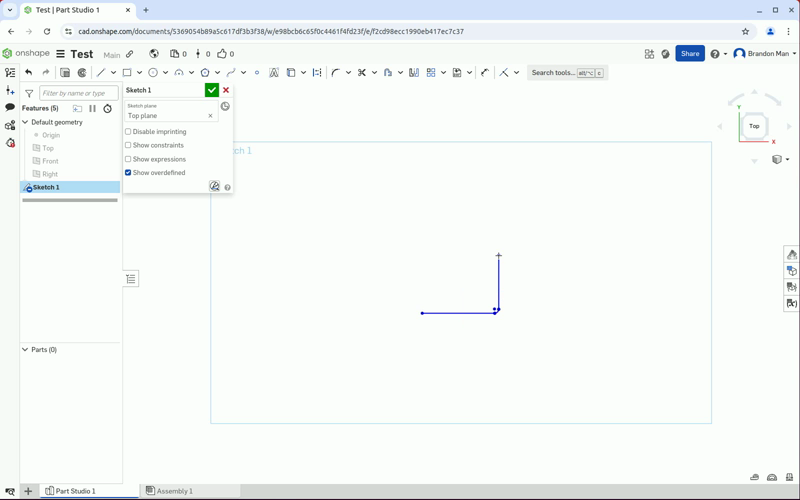
mouse_move(498, 255)
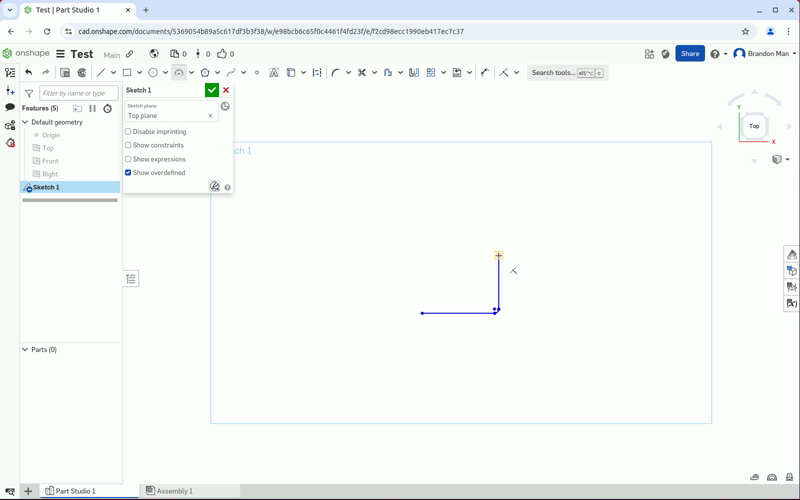
click(498, 255)
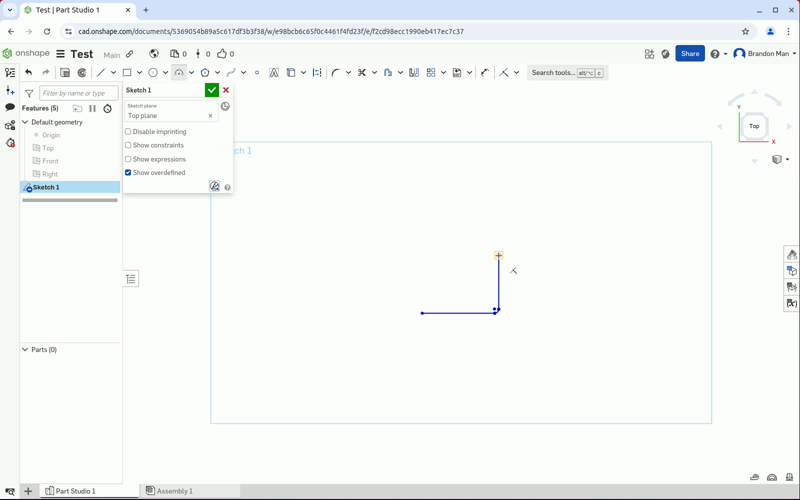
key_down(shift)
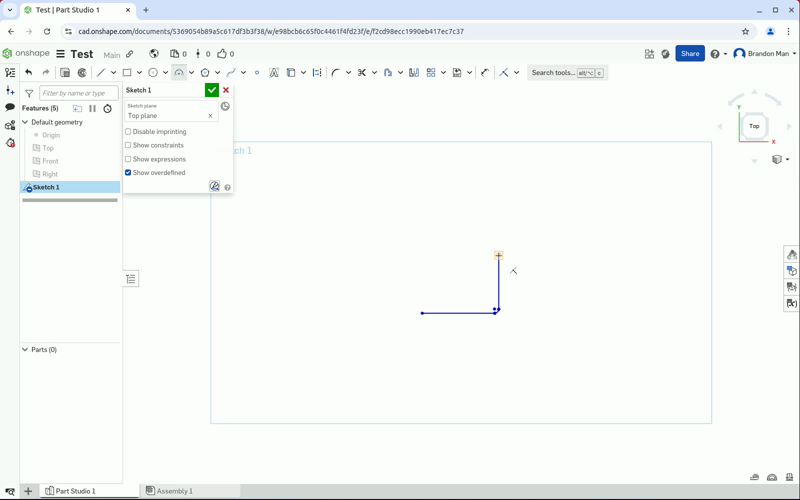
mouse_move(494, 251)
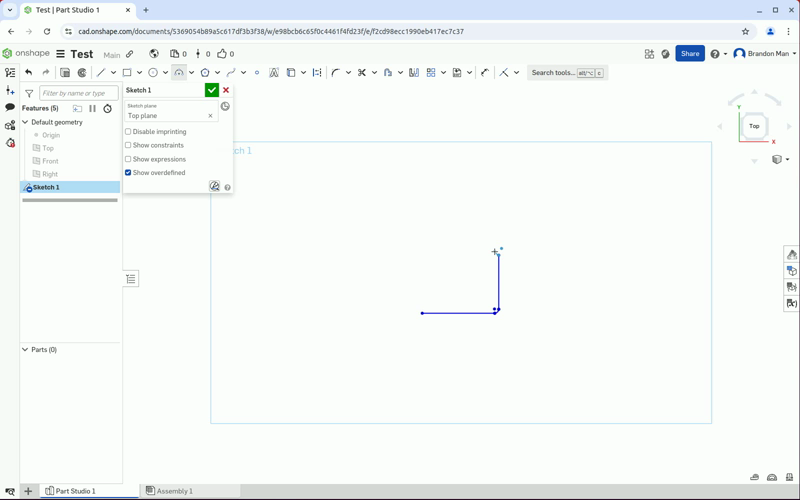
scroll(6)
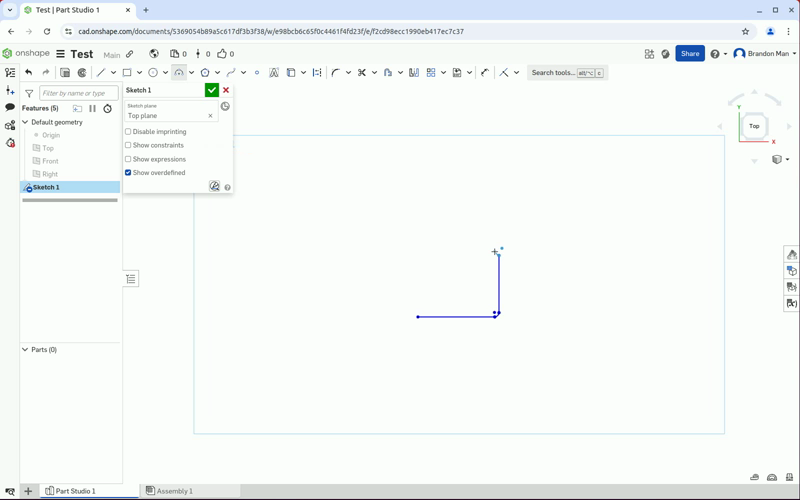
scroll(6)
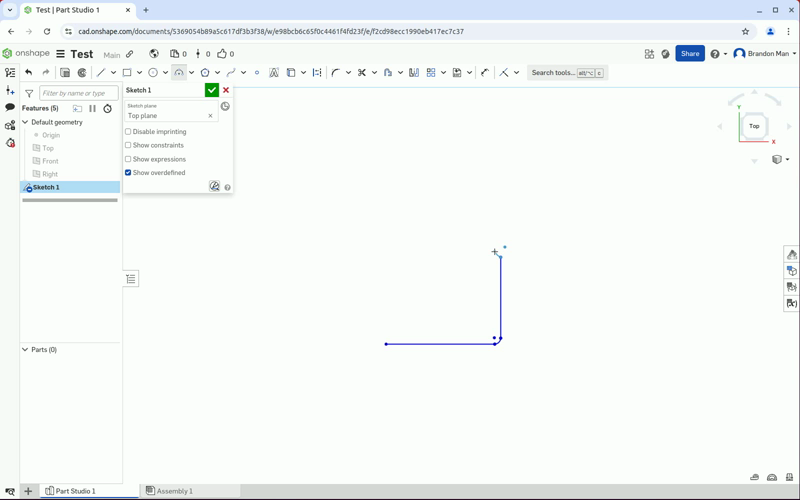
scroll(6)
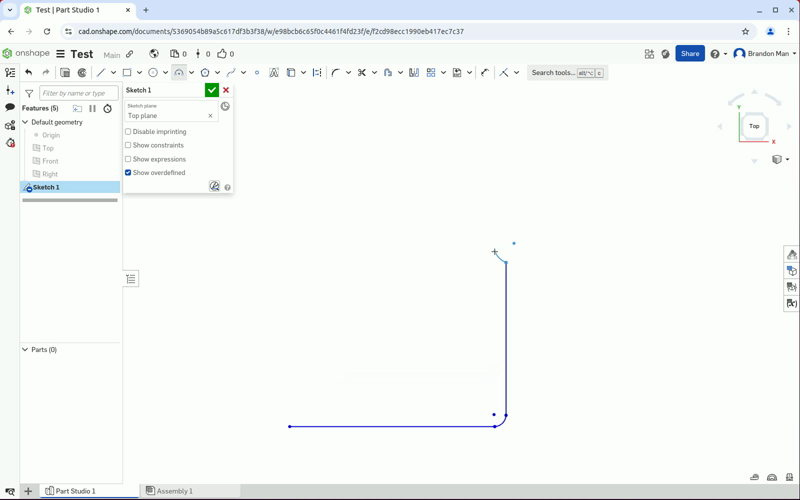
scroll(6)
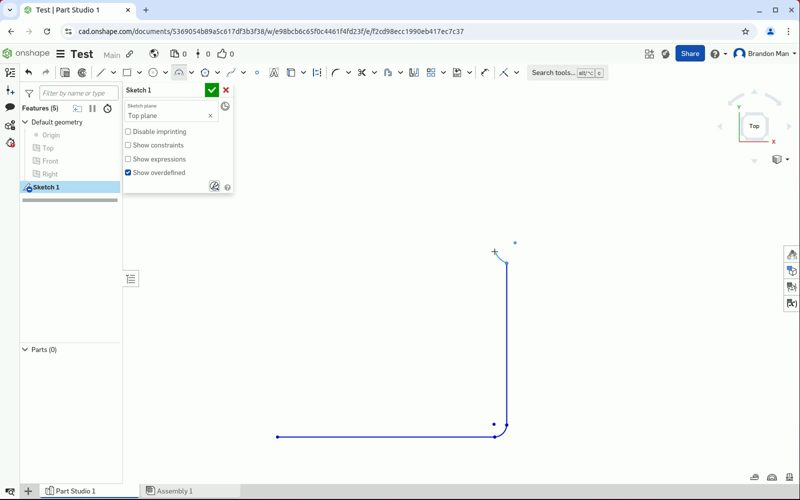
scroll(6)
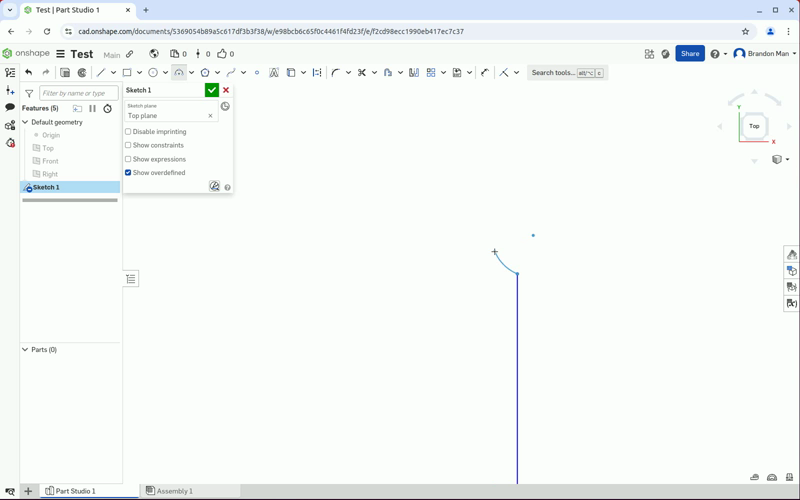
scroll(6)
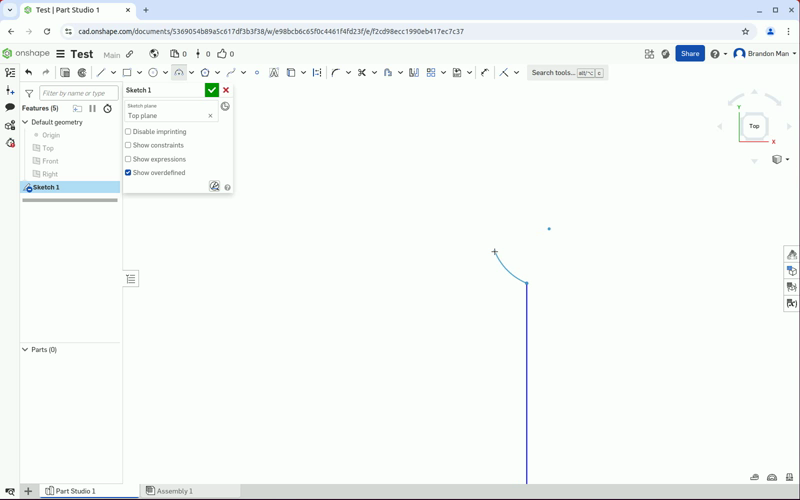
scroll(6)
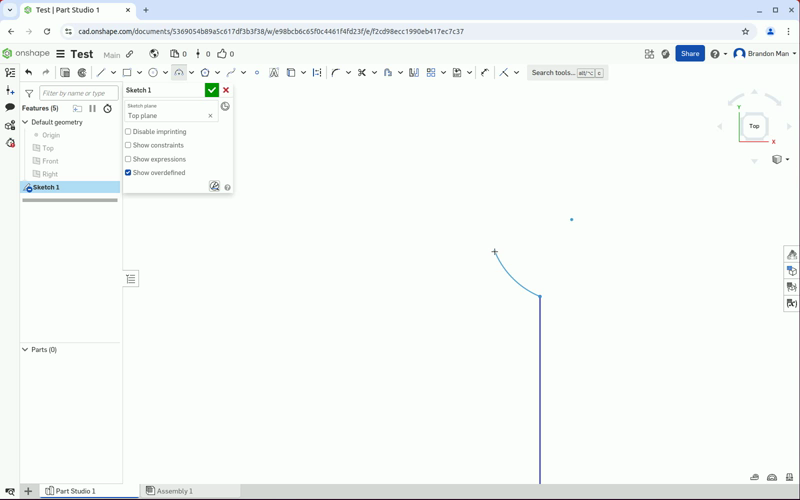
click(494, 251)
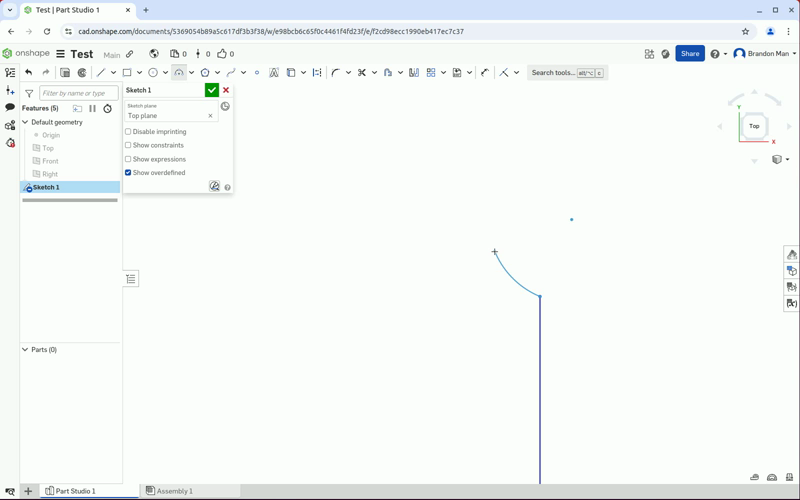
scroll(-6)
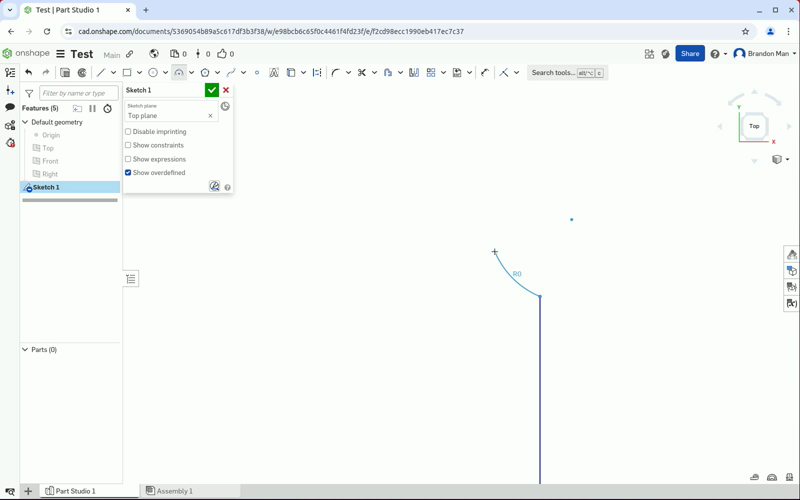
scroll(-6)
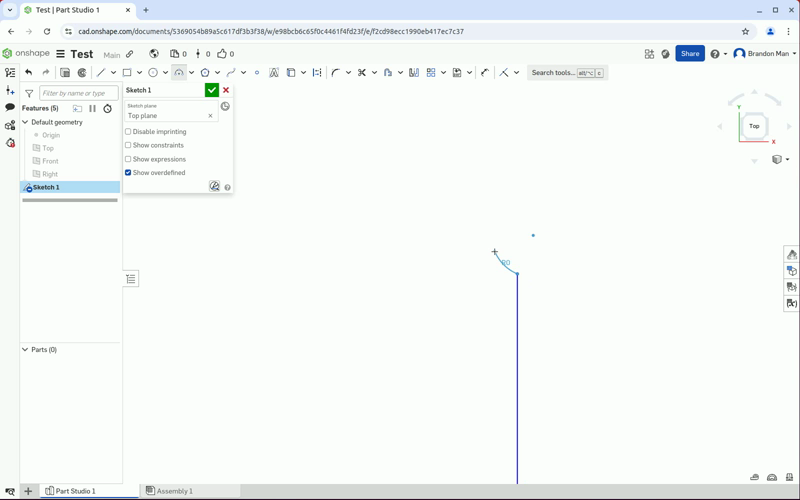
scroll(-6)
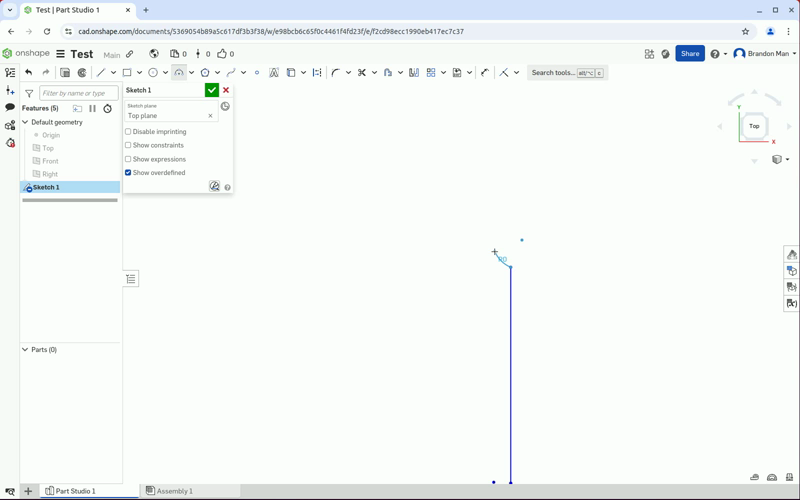
scroll(-6)
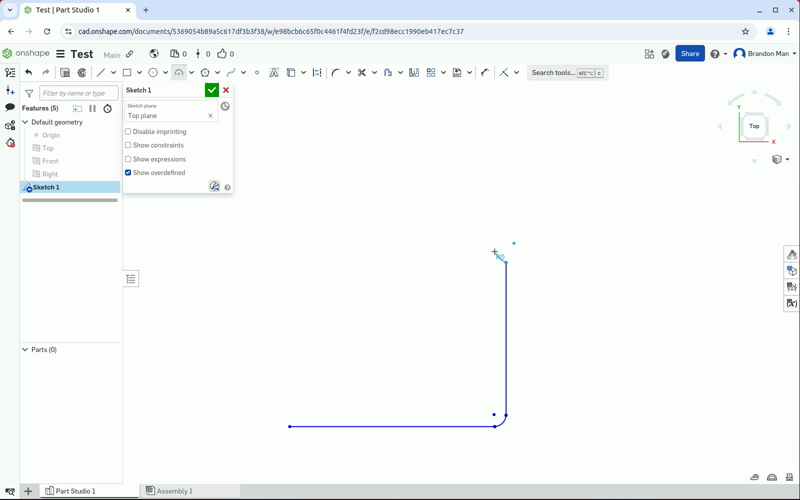
scroll(-6)
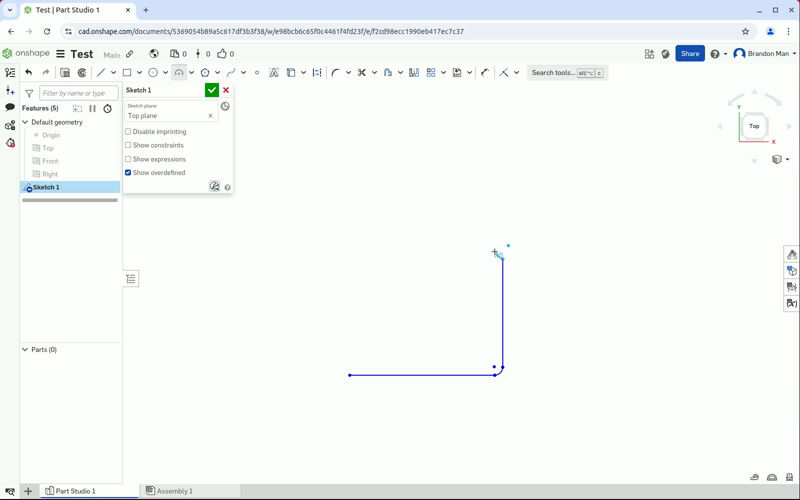
scroll(-6)
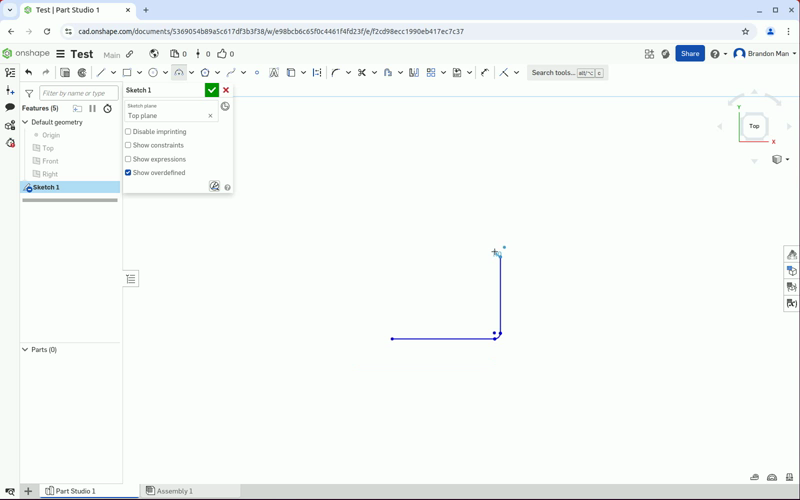
scroll(-6)
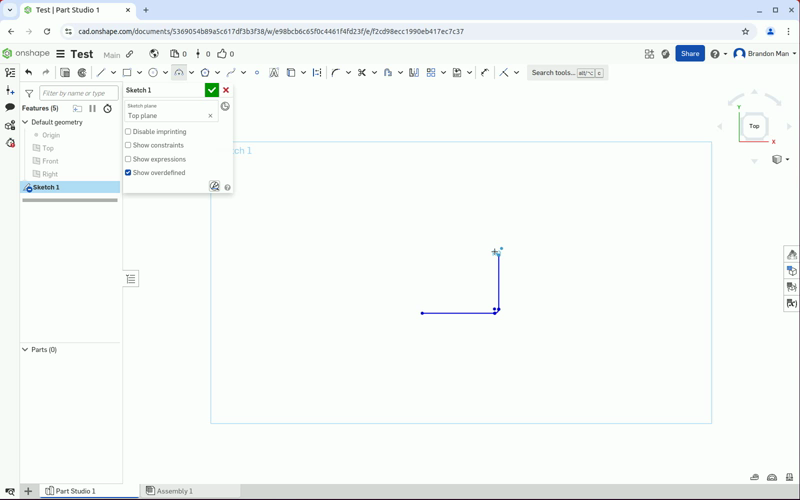
mouse_move(497, 252)
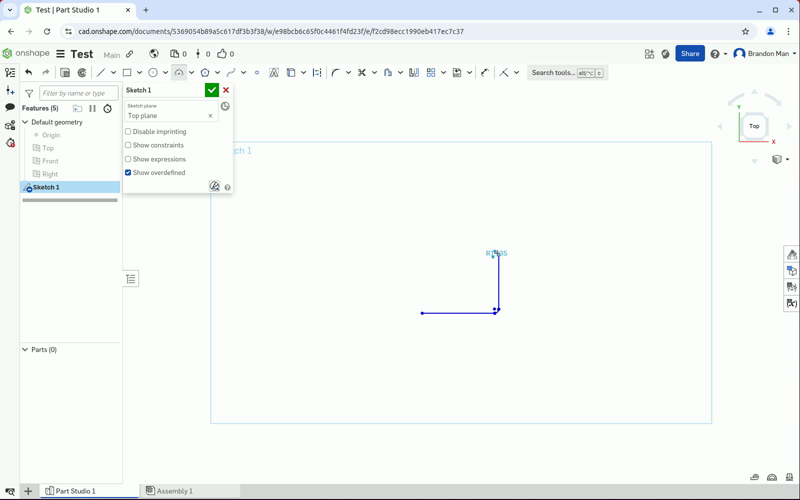
scroll(6)
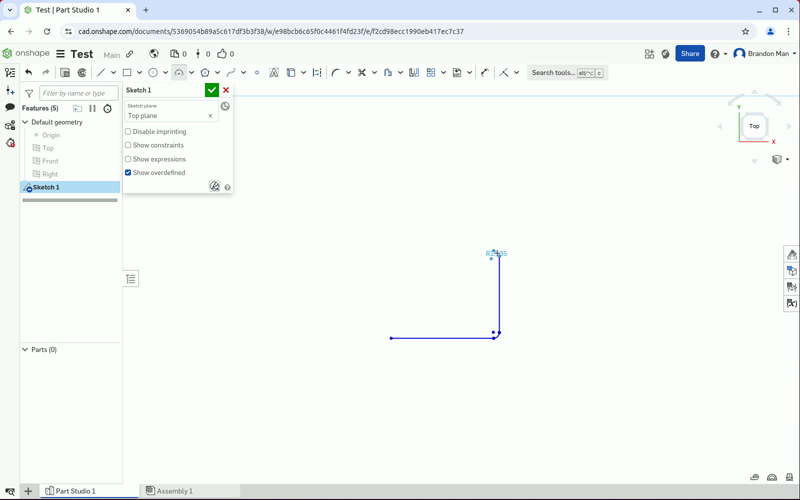
scroll(6)
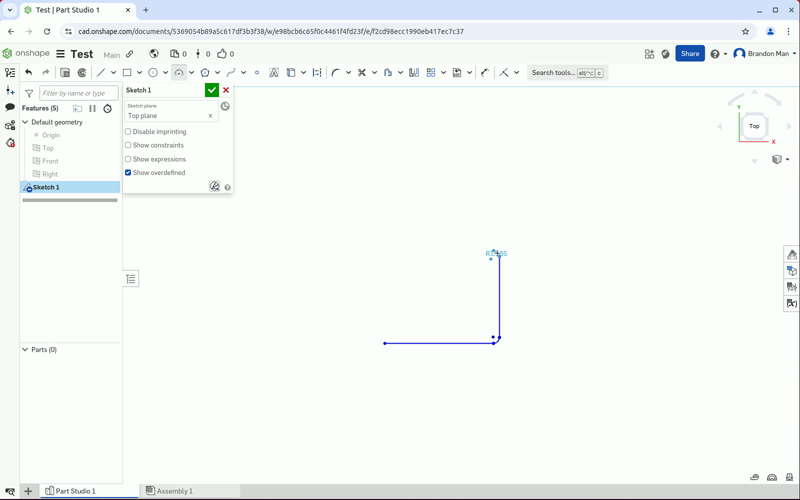
scroll(6)
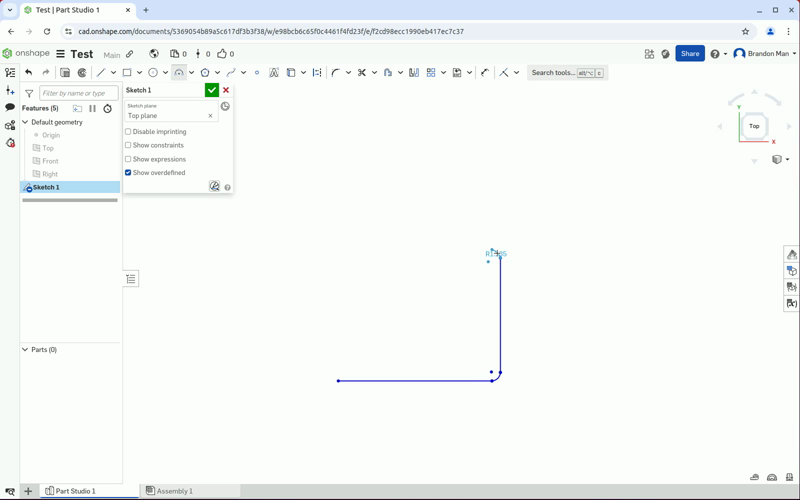
scroll(6)
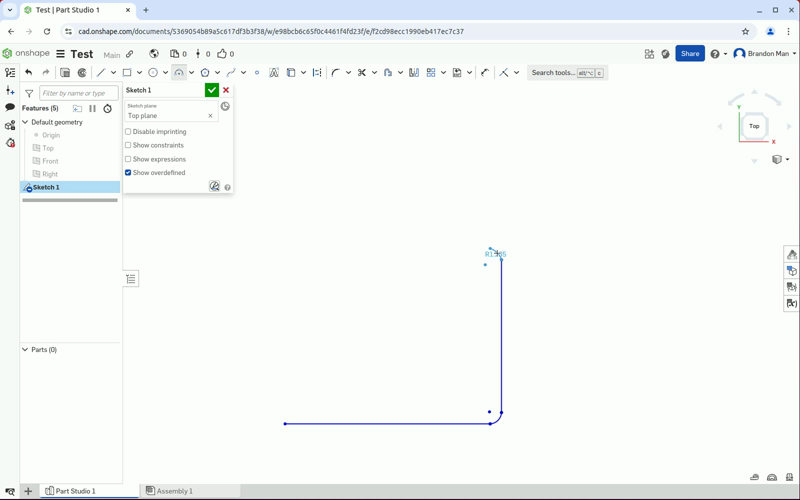
scroll(6)
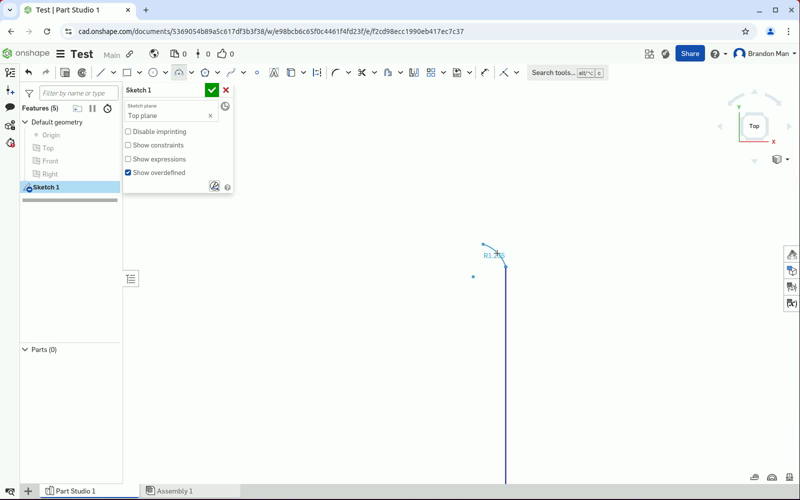
scroll(6)
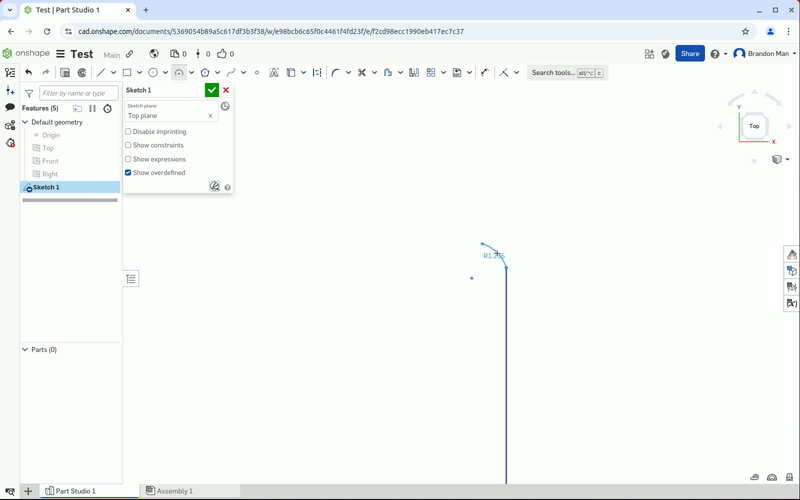
scroll(6)
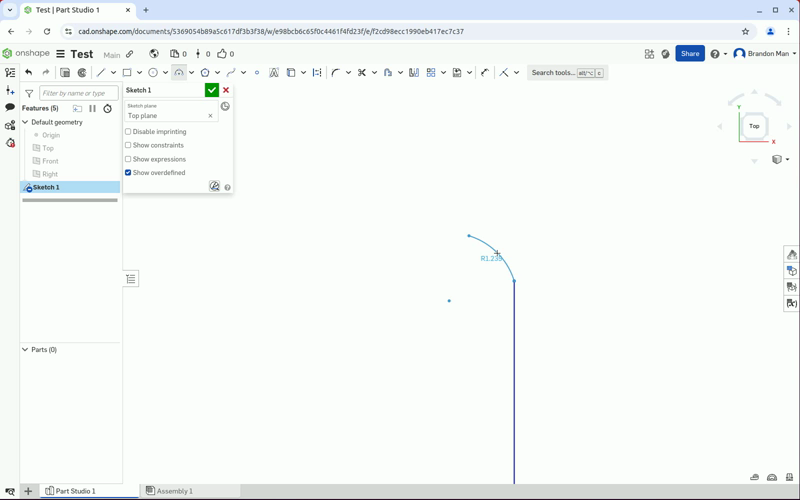
click(497, 252)
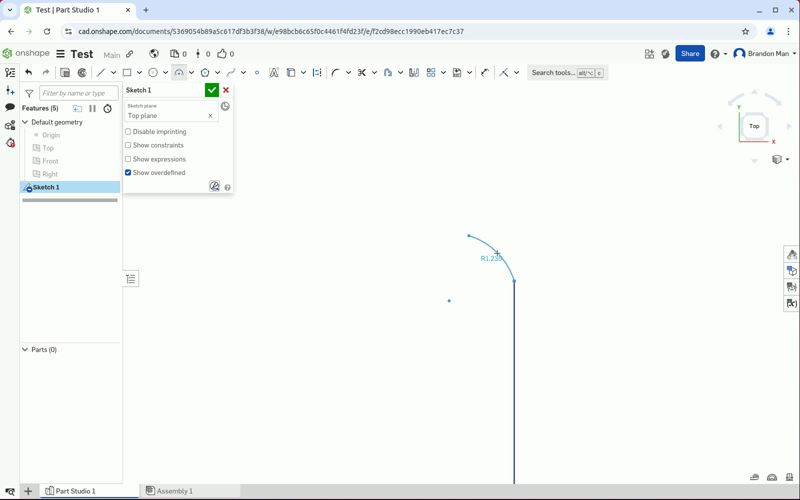
scroll(-6)
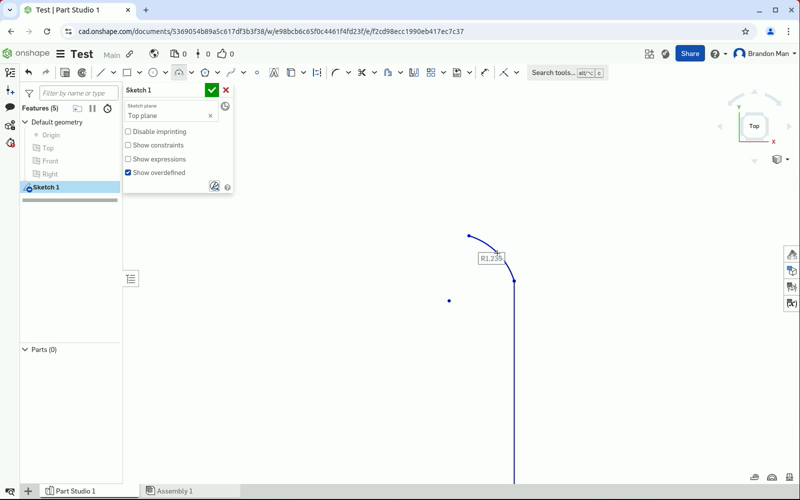
scroll(-6)
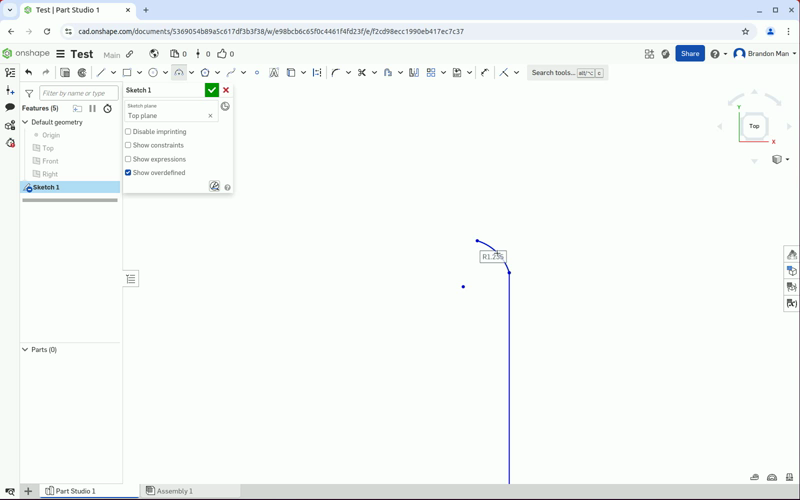
scroll(-6)
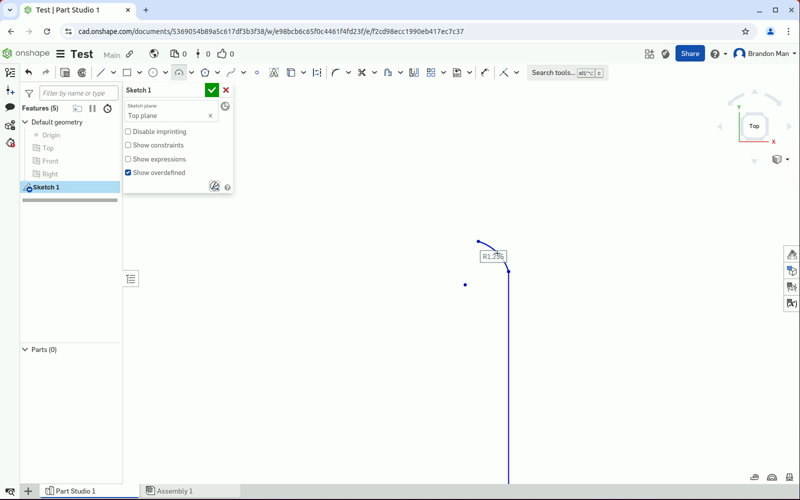
scroll(-6)
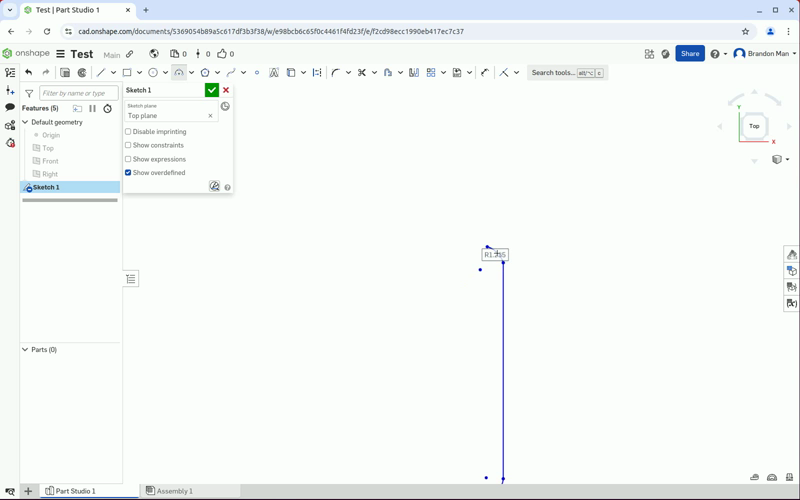
scroll(-6)
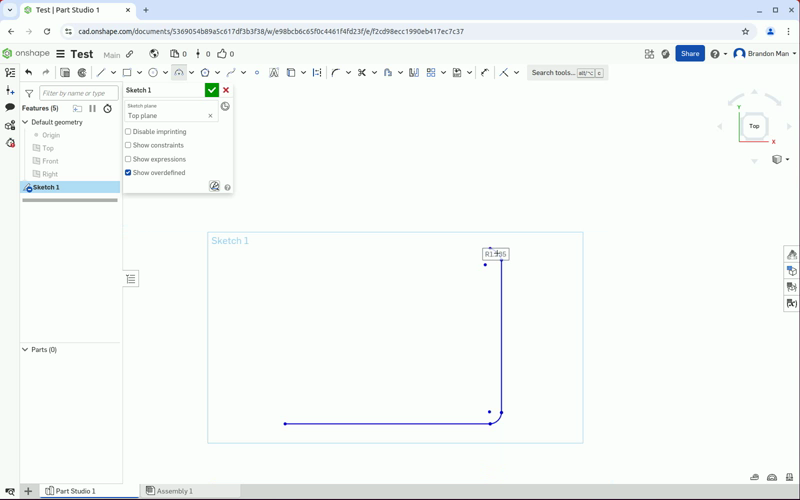
scroll(-6)
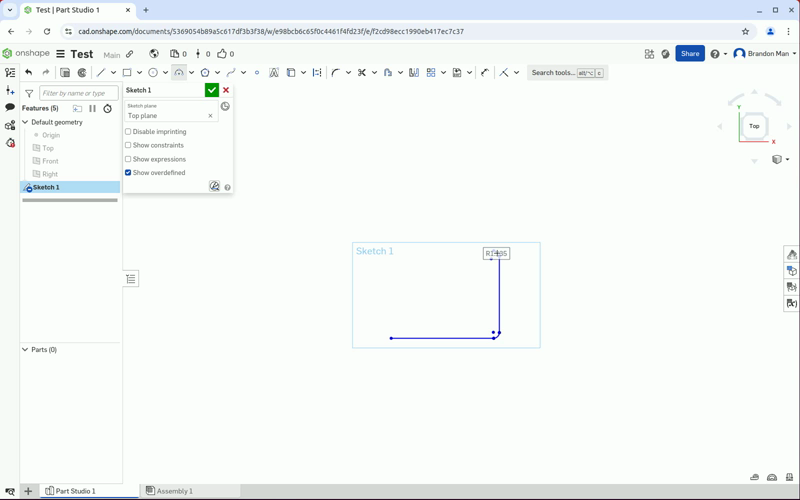
scroll(-6)
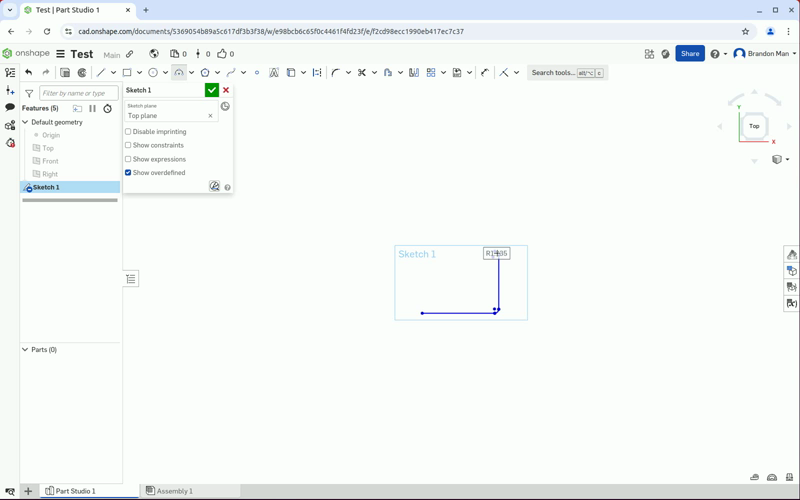
key_up(shift)
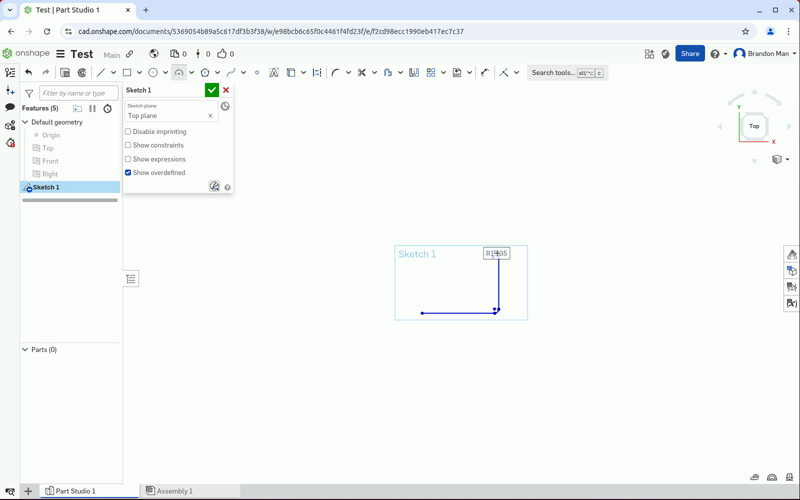
key(esc)
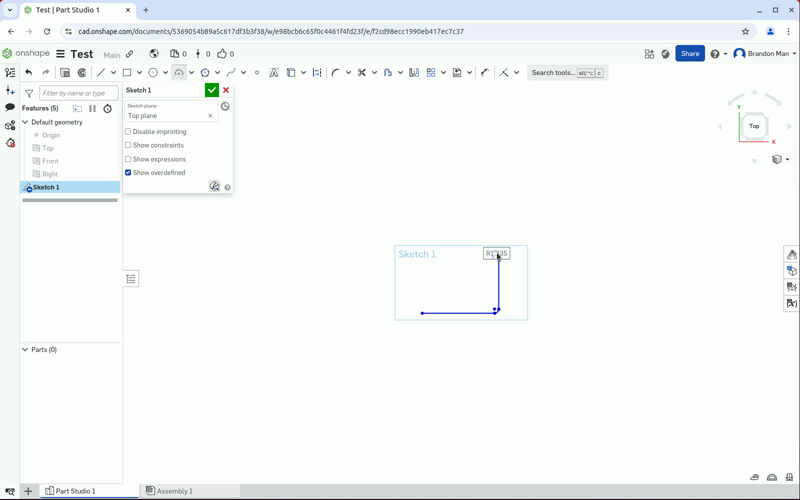
key(l)
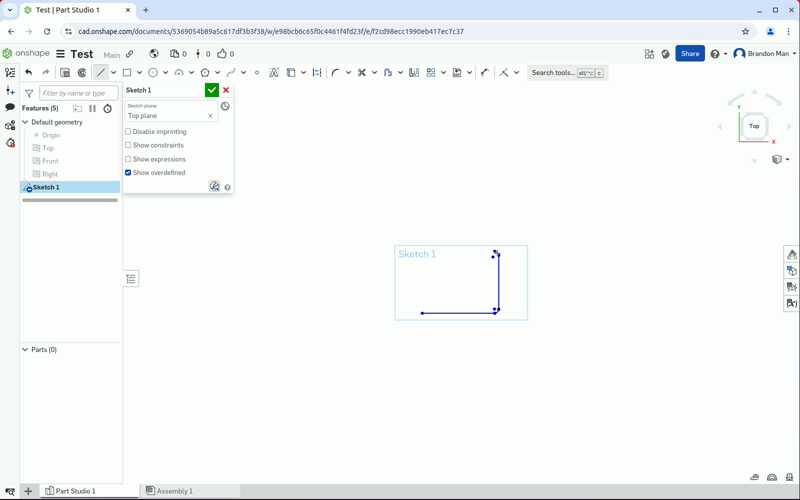
mouse_move(494, 251)
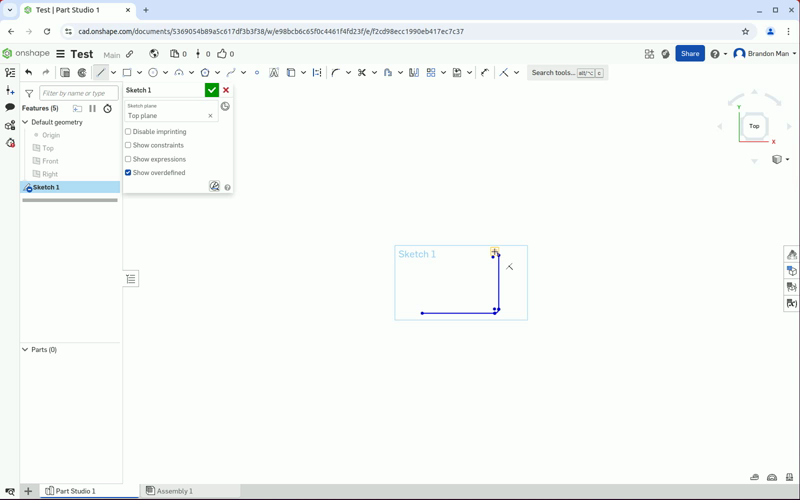
scroll(6)
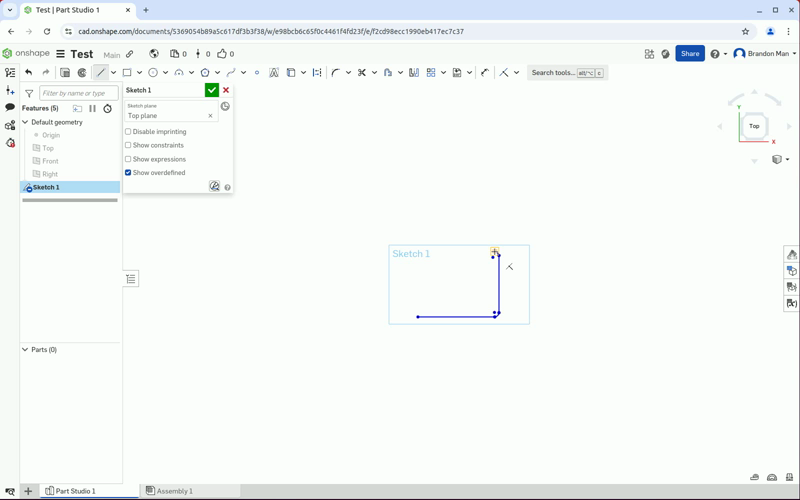
scroll(6)
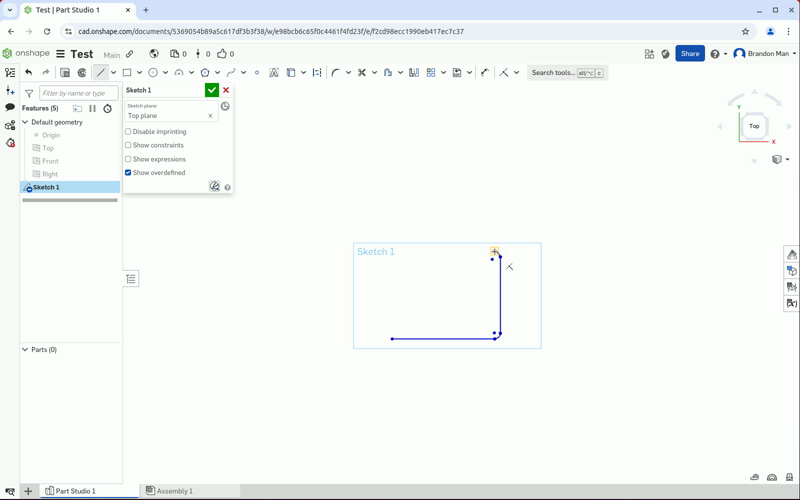
scroll(6)
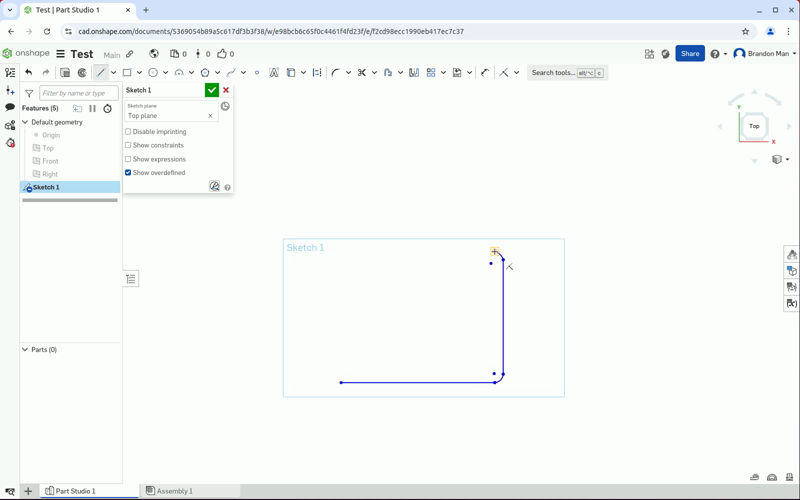
scroll(6)
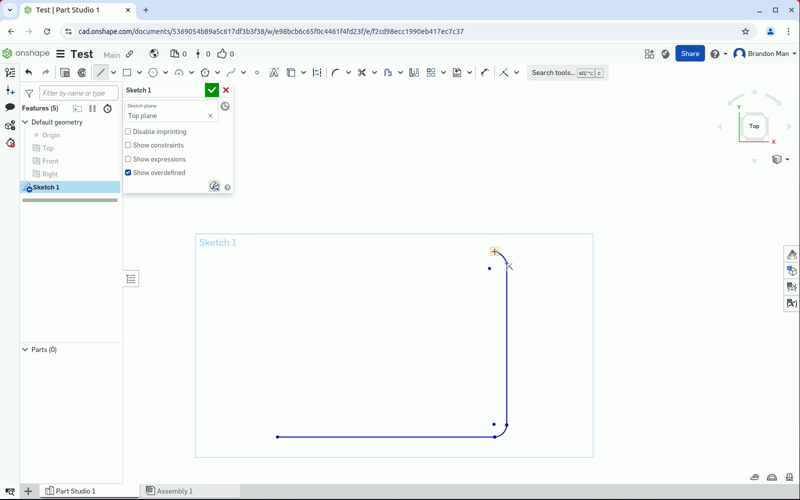
scroll(6)
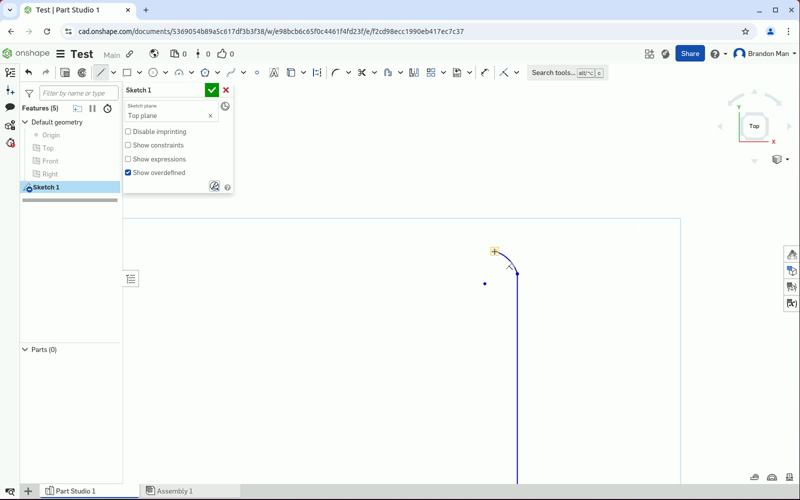
scroll(6)
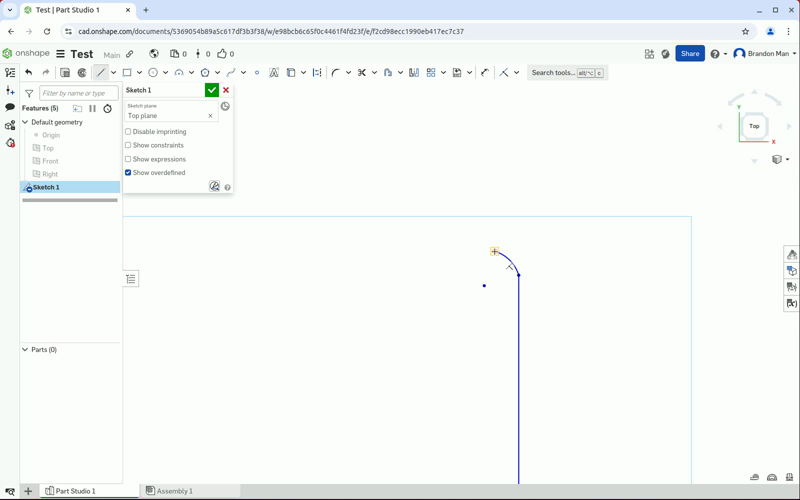
scroll(6)
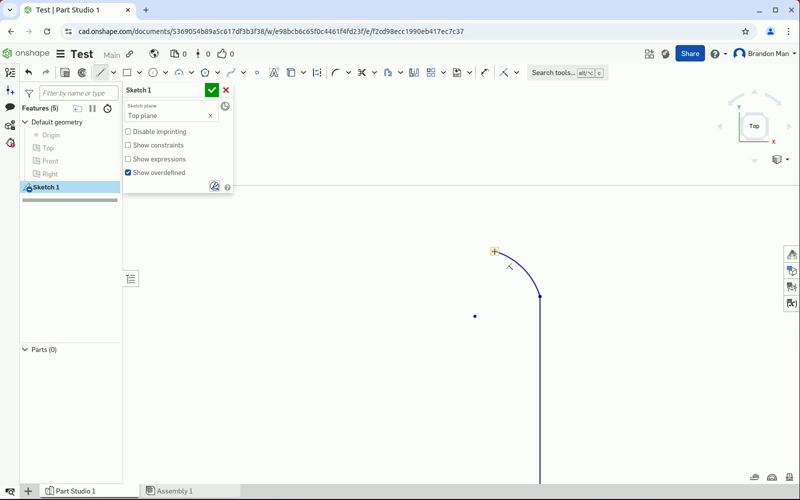
click(494, 251)
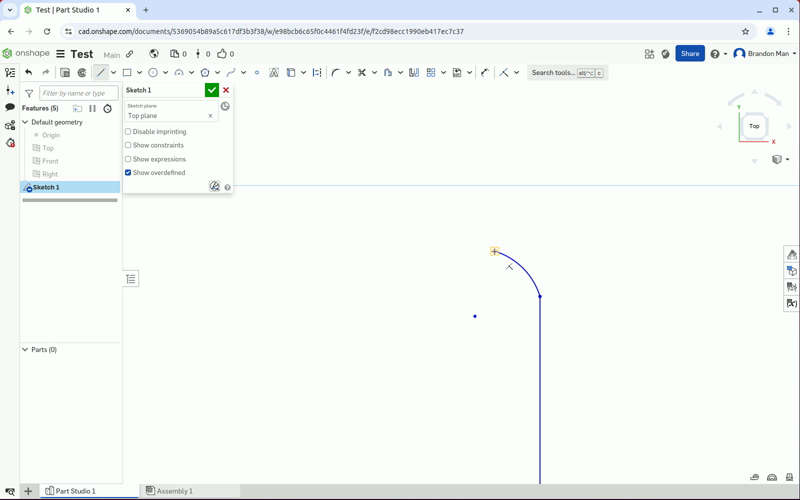
scroll(-6)
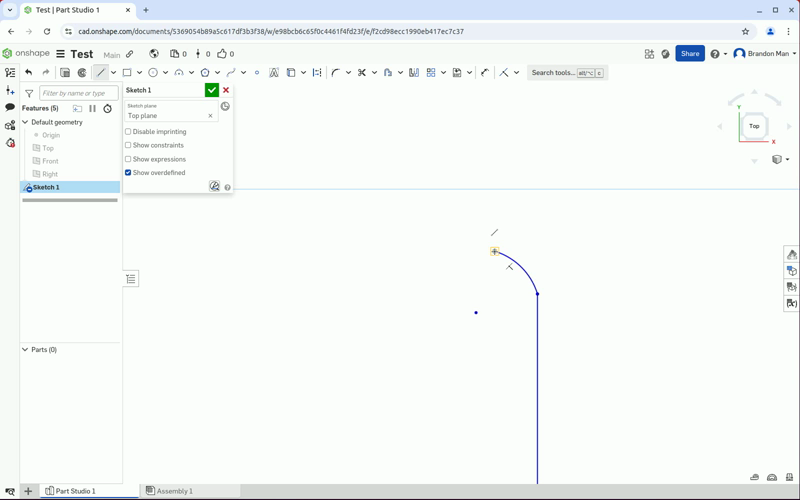
scroll(-6)
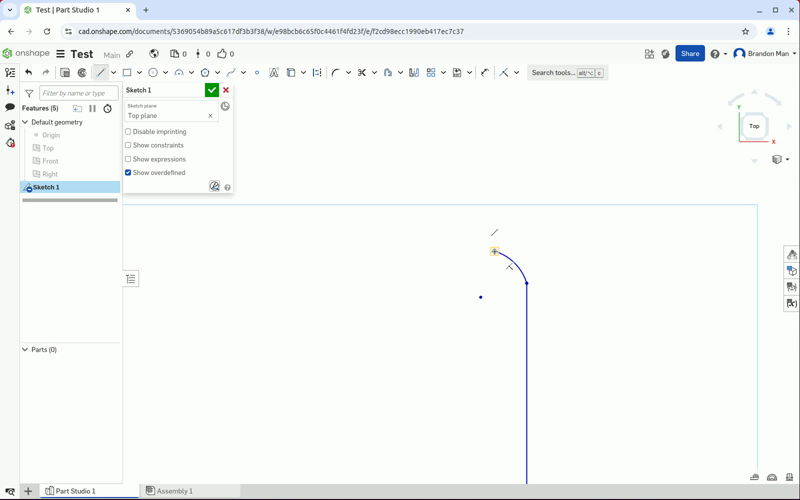
scroll(-6)
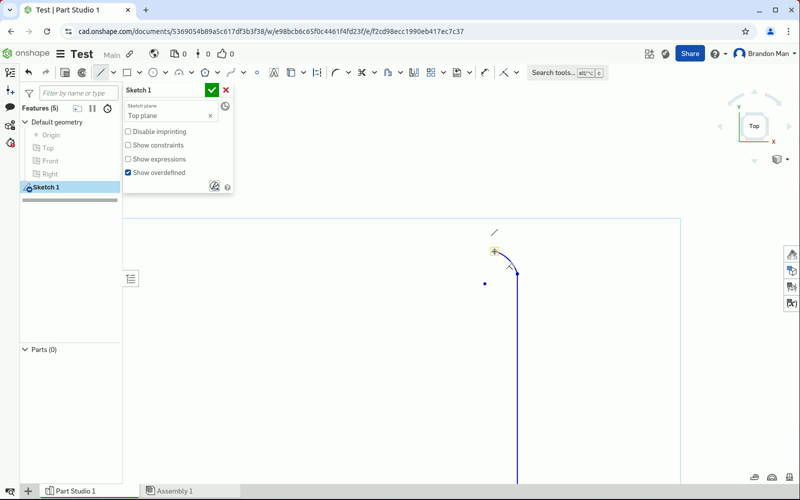
scroll(-6)
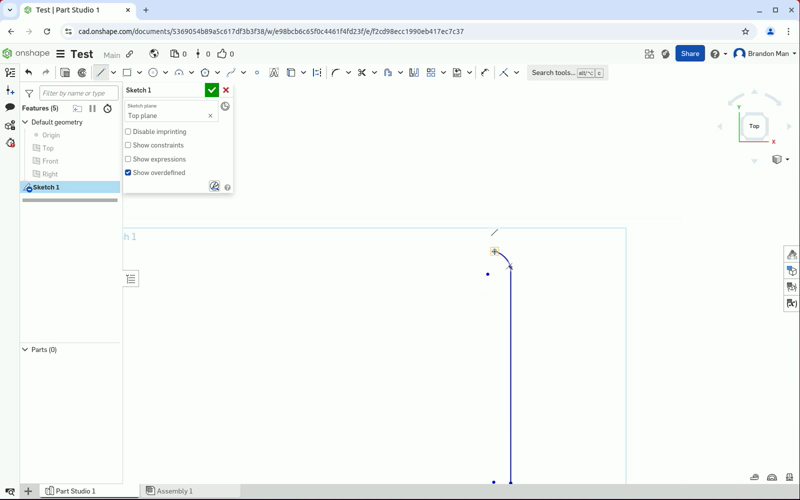
scroll(-6)
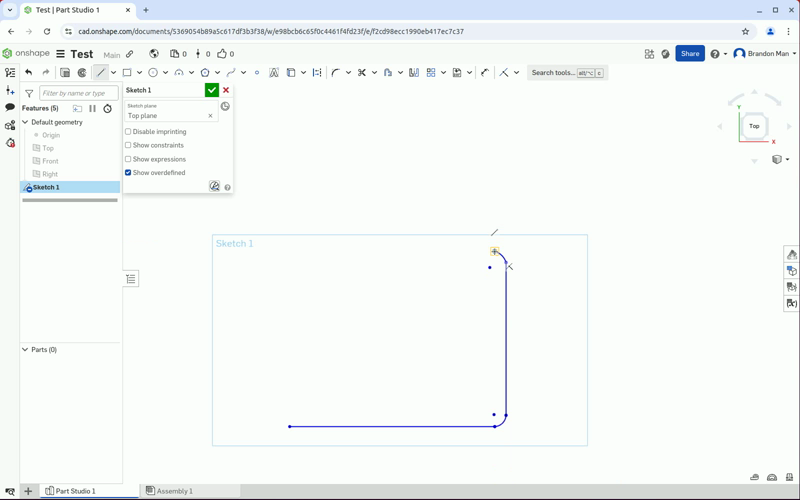
scroll(-6)
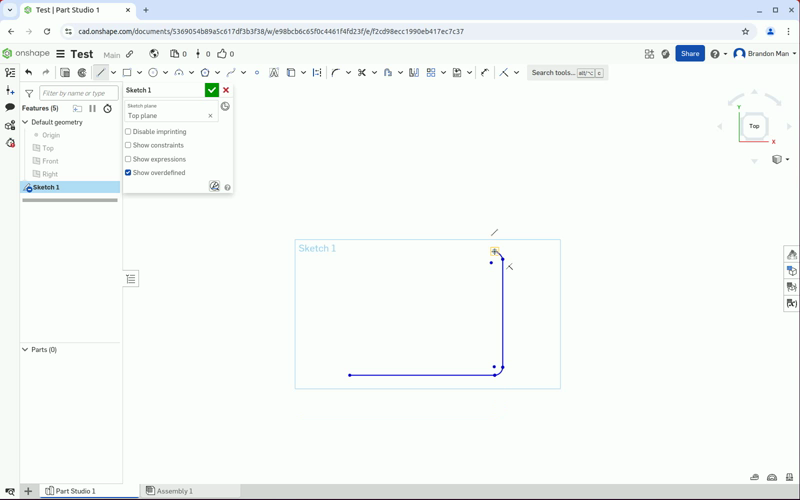
scroll(-6)
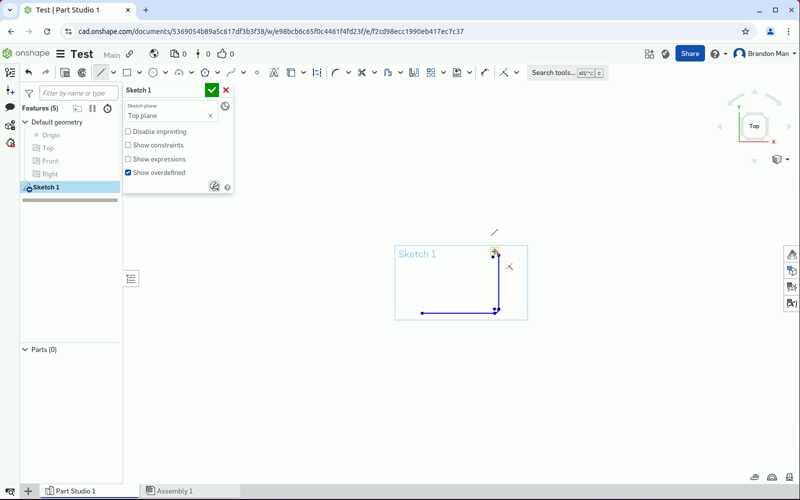
key_down(shift)
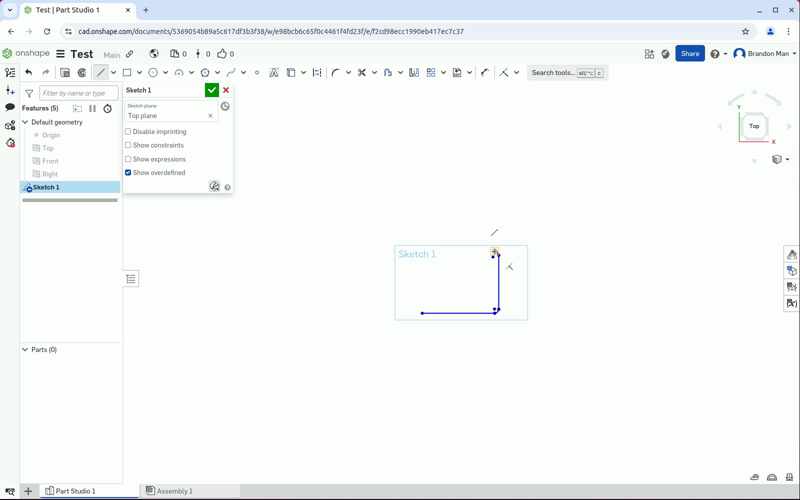
mouse_move(422, 251)
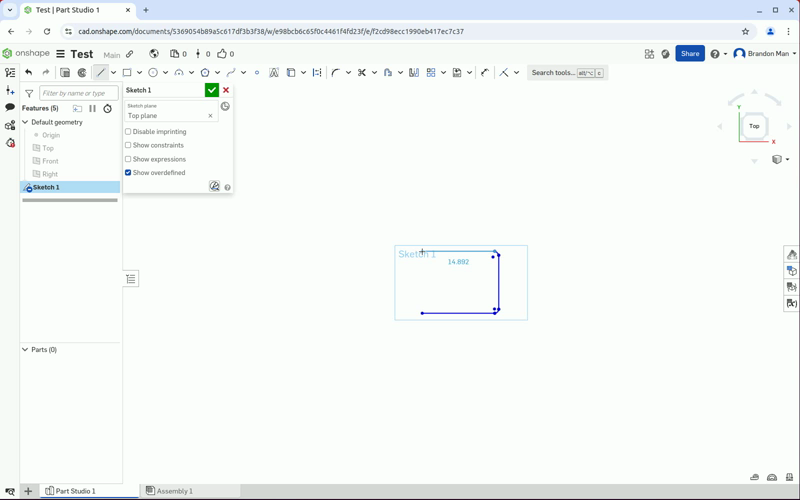
click(422, 251)
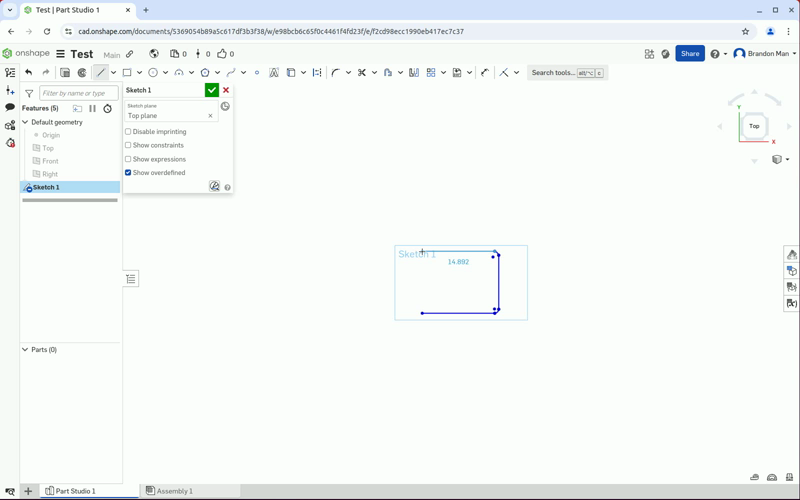
key_up(shift)
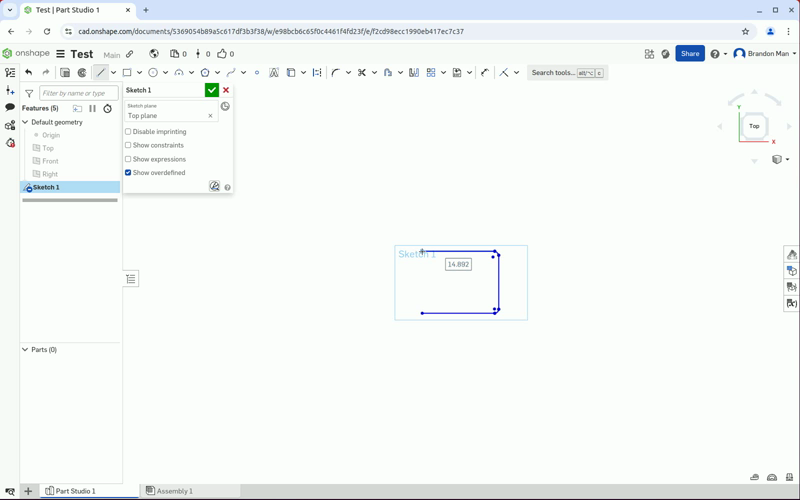
key_down(shift)
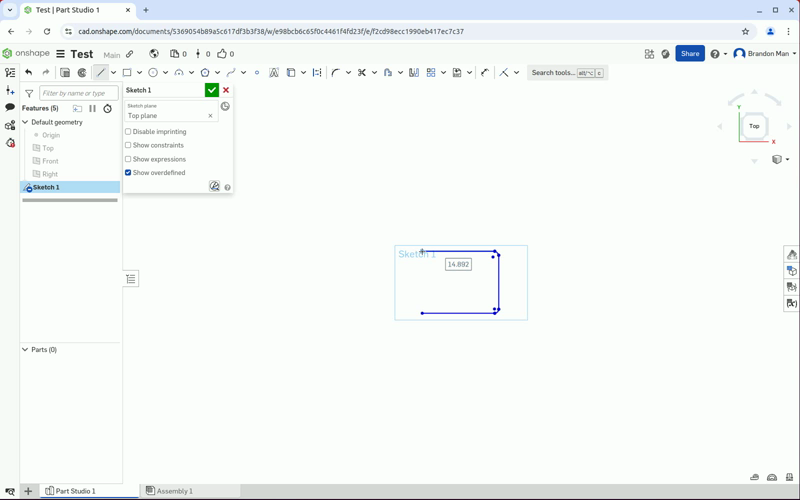
mouse_move(422, 313)
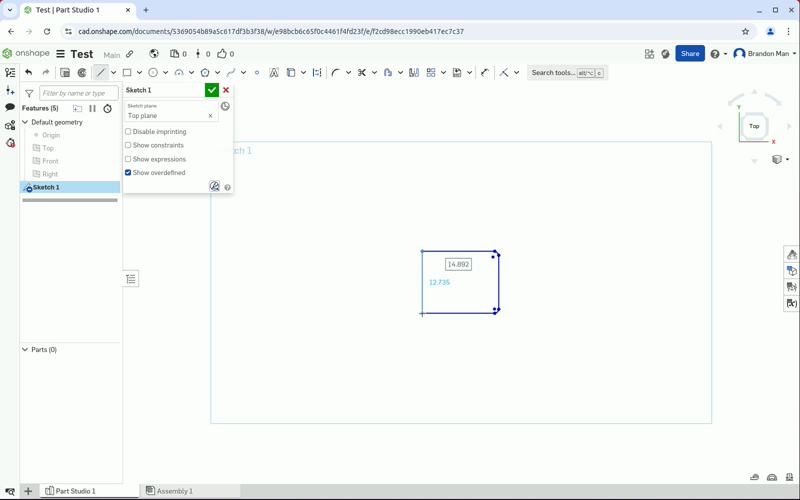
key_up(shift)
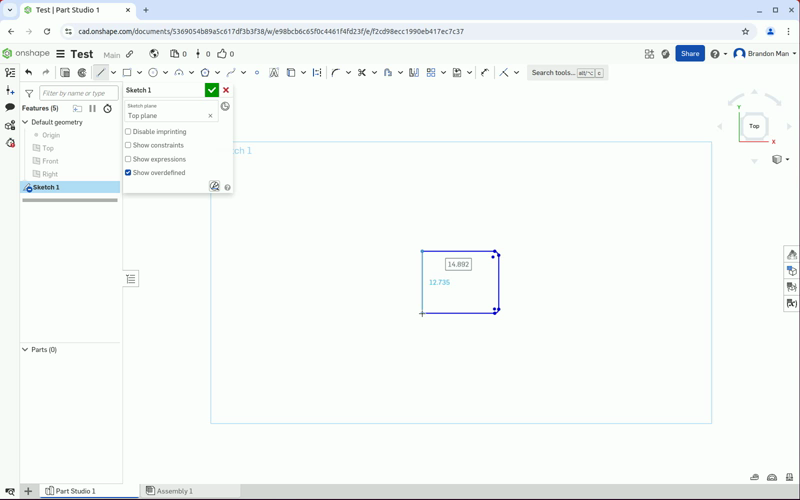
click(422, 313)
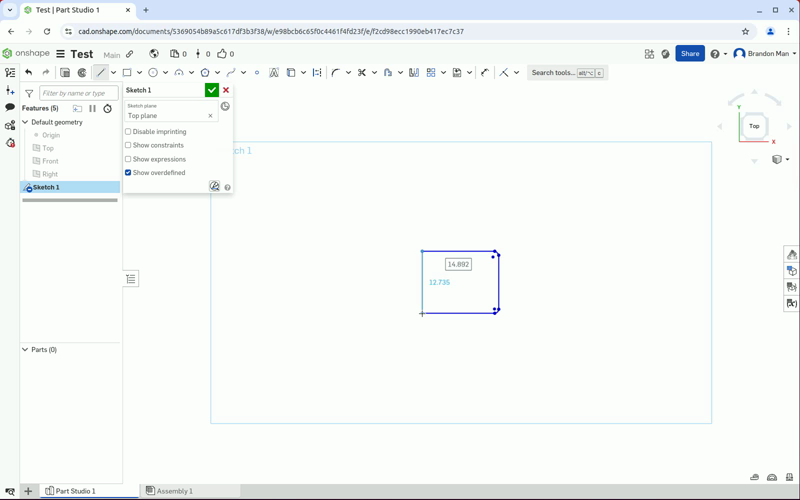
key(esc)
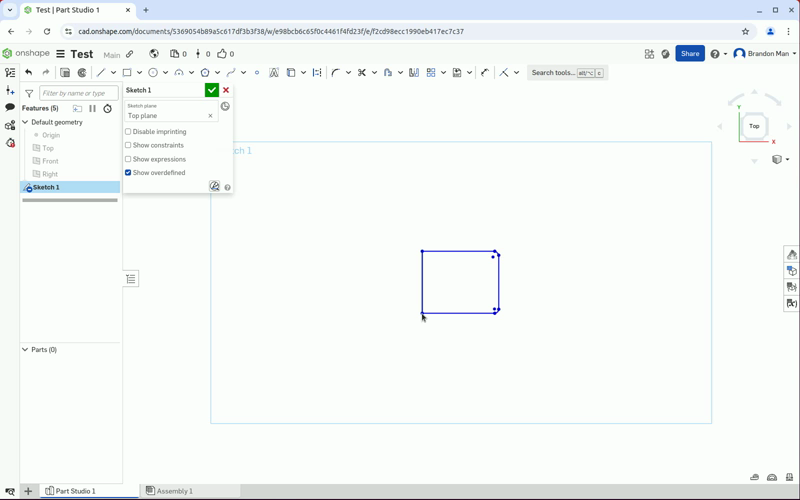
mouse_move(490, 264)
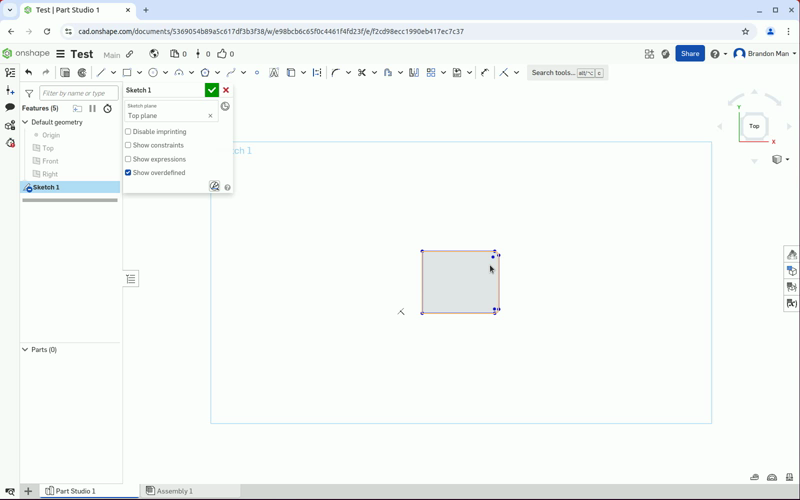
click(490, 264)
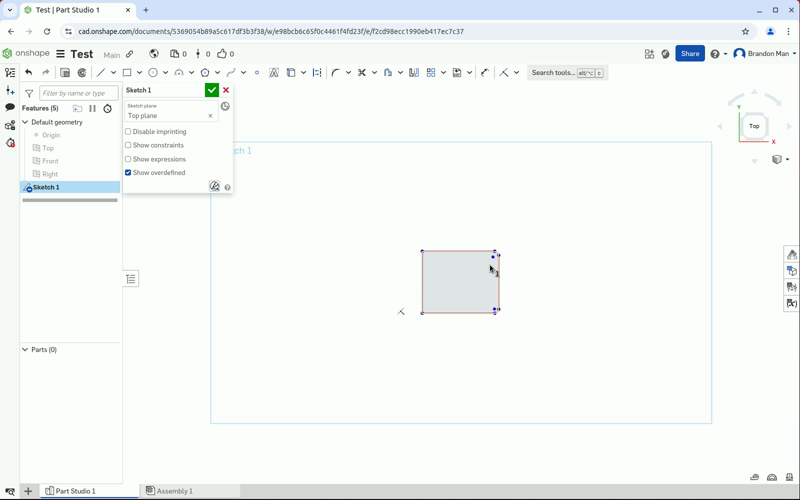
mouse_move(73, 352)
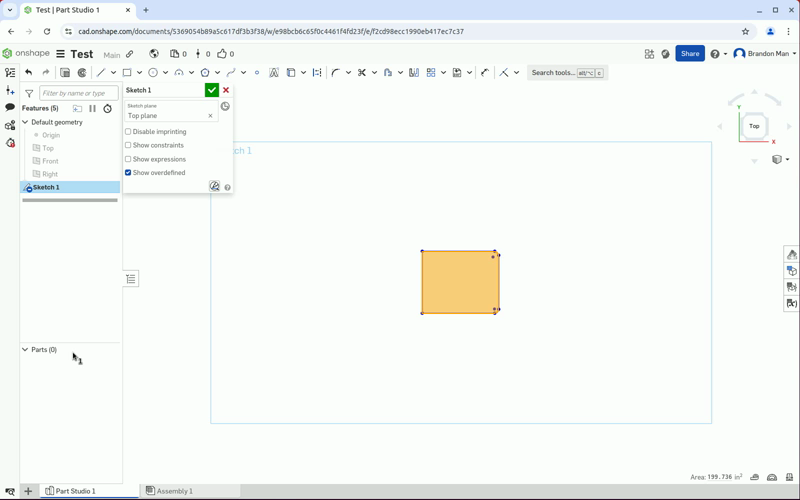
key(shift+y)
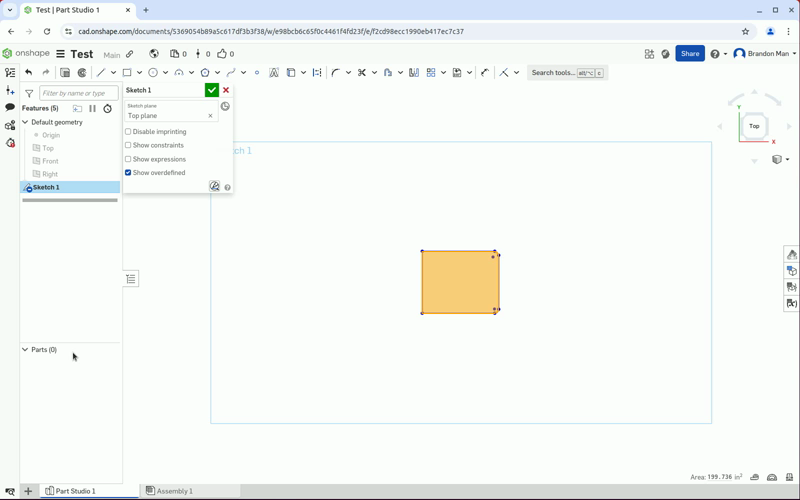
key(shift+e)
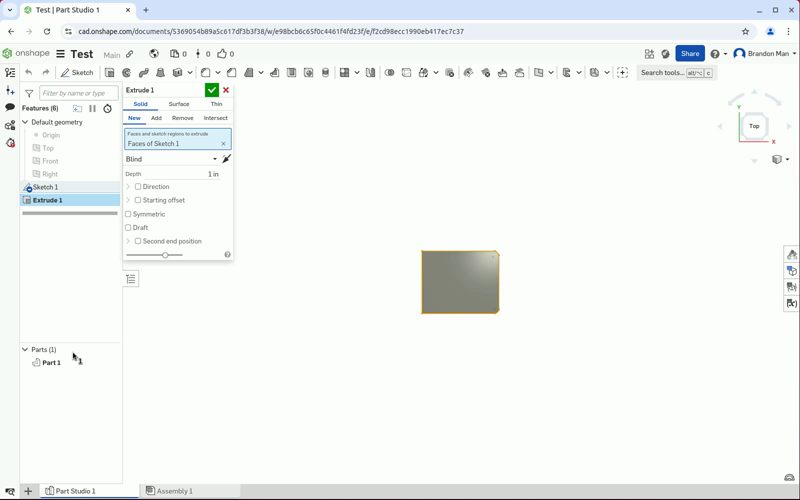
mouse_move(143, 106)
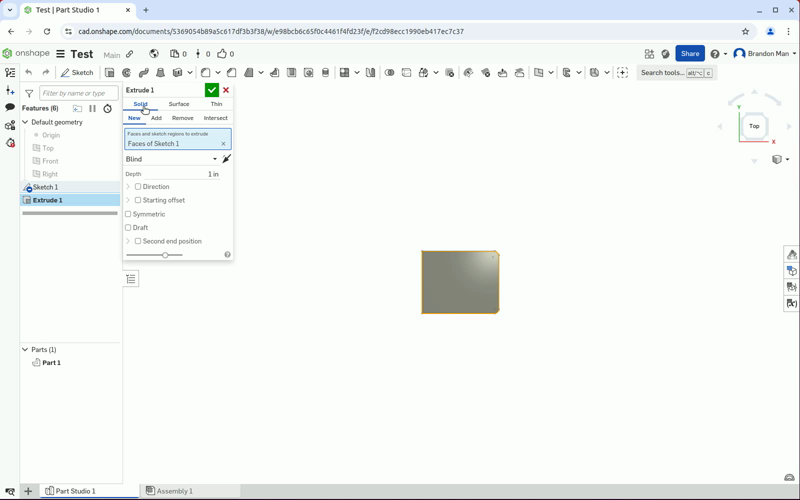
click(143, 106)
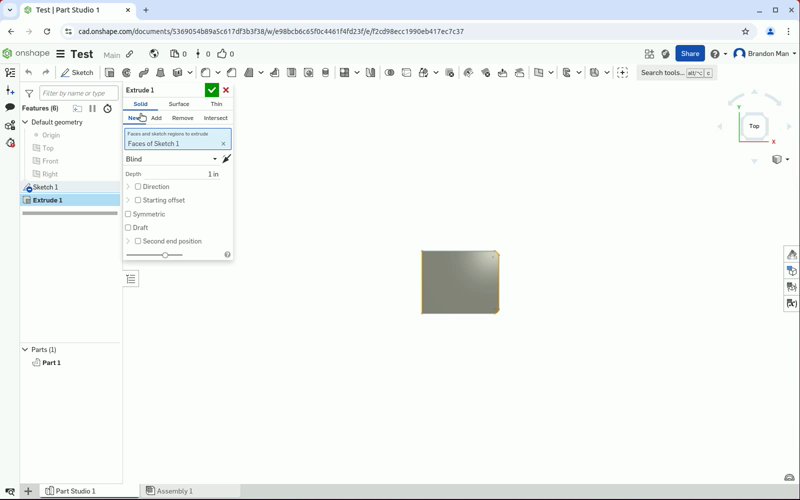
mouse_move(137, 120)
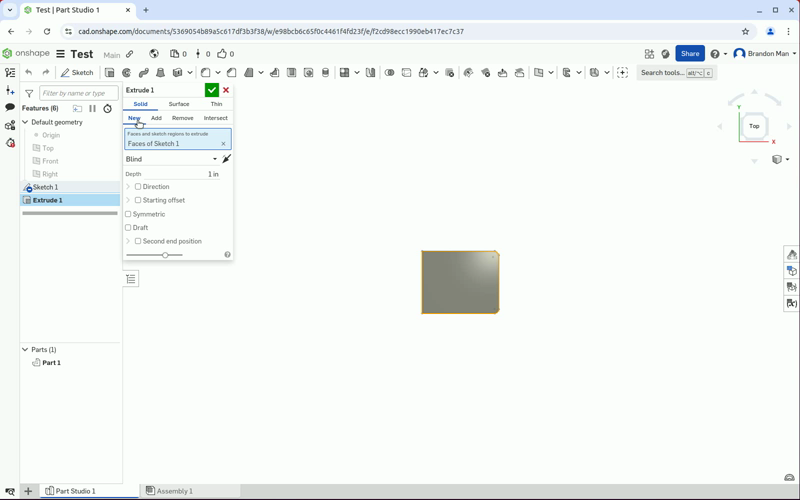
click(137, 120)
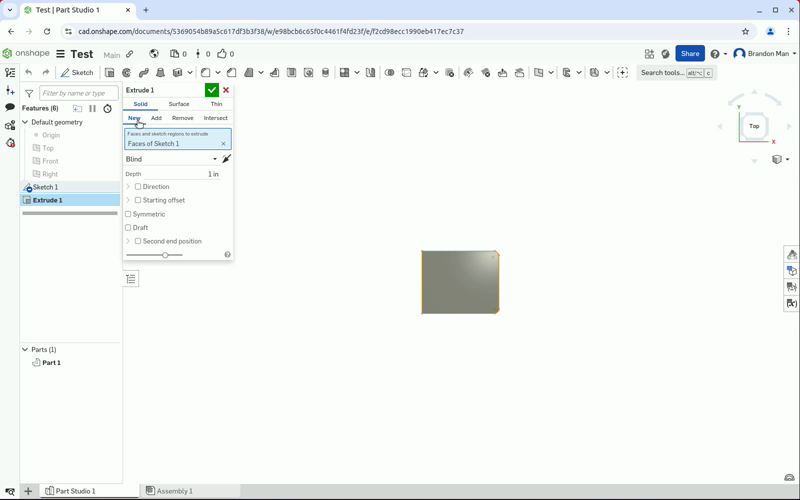
key(tab, 4)
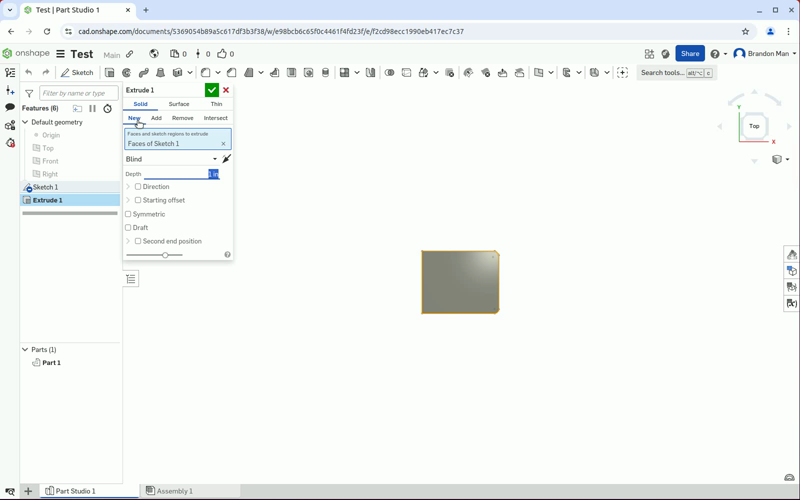
text(-0.241)
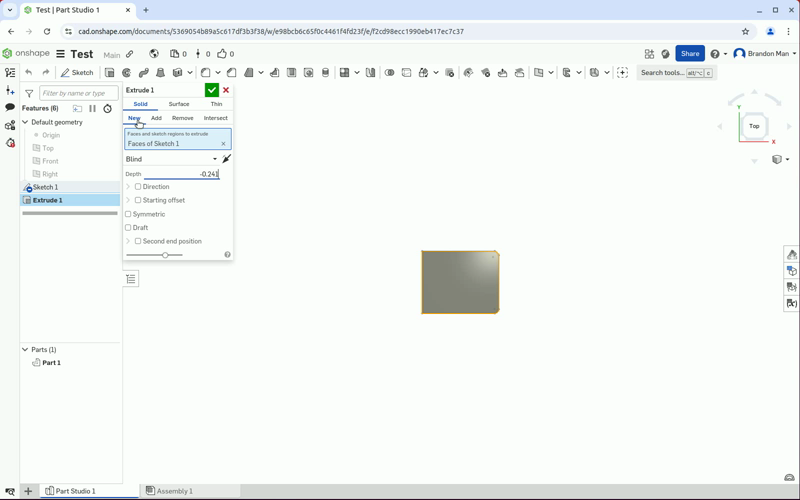
key(enter)
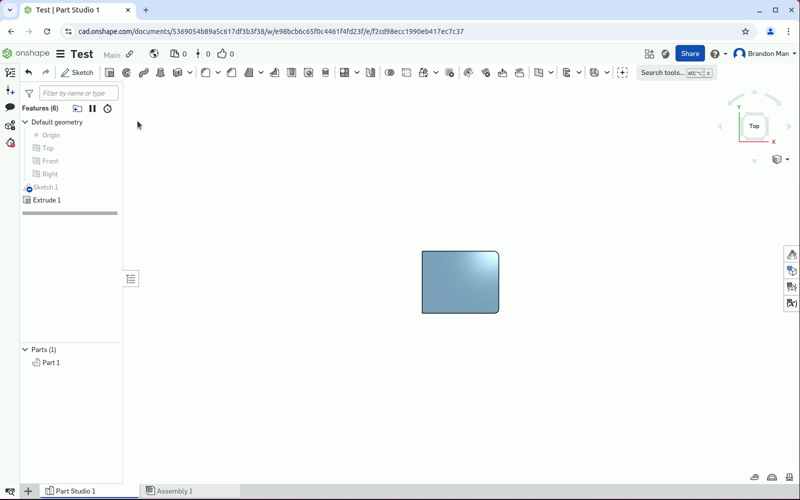
key(shift+h)
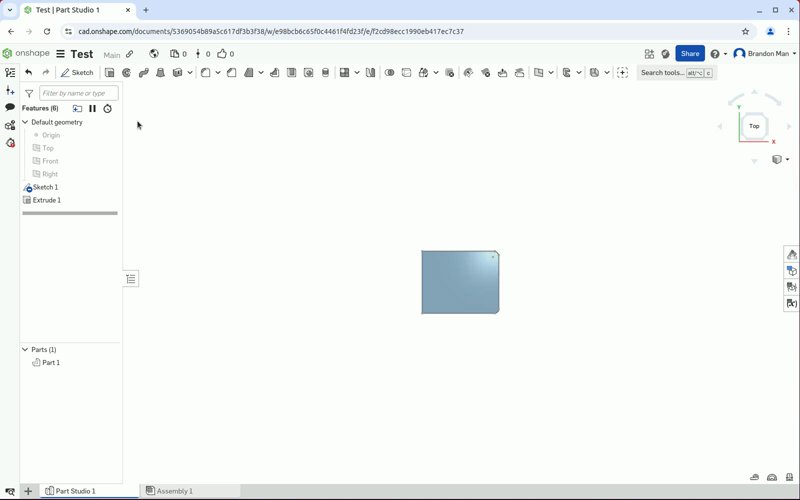
key(shift+h)
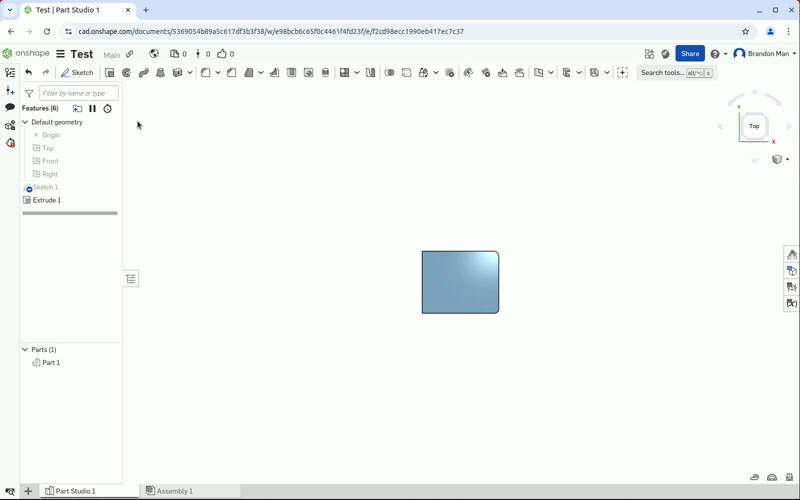
mouse_move(73, 189)
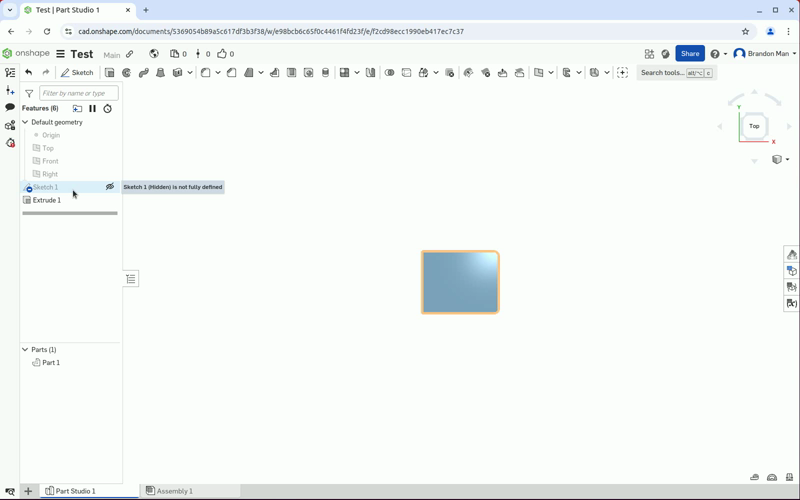
click(73, 189)
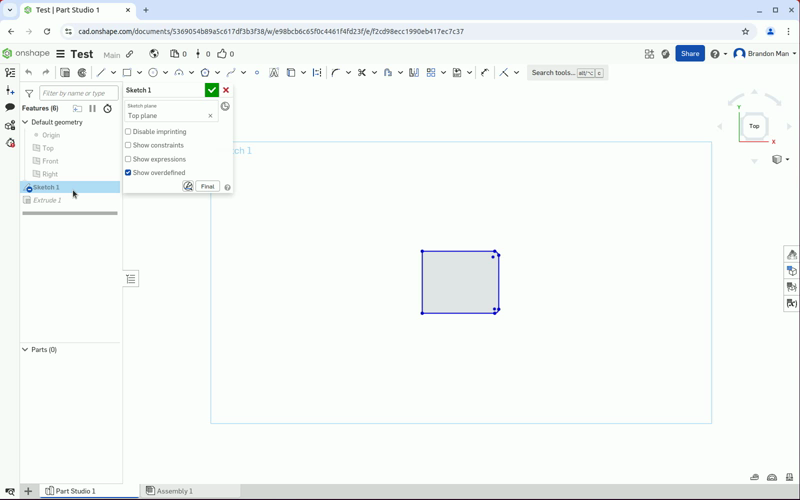
mouse_move(229, 92)
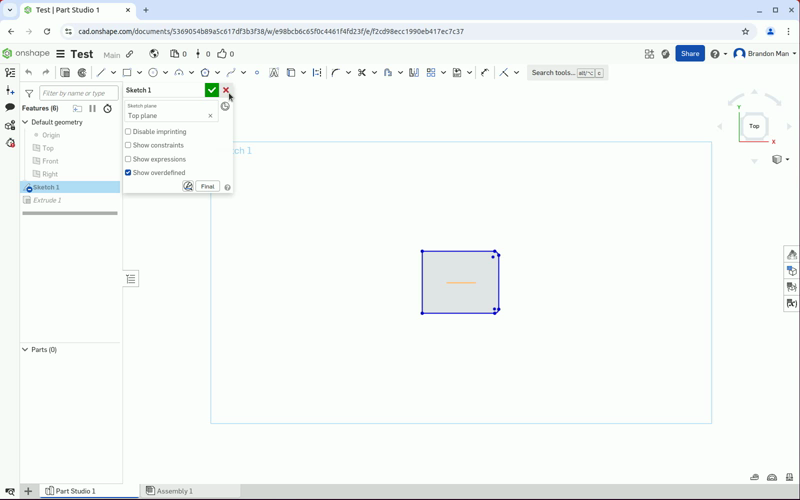
click(229, 92)
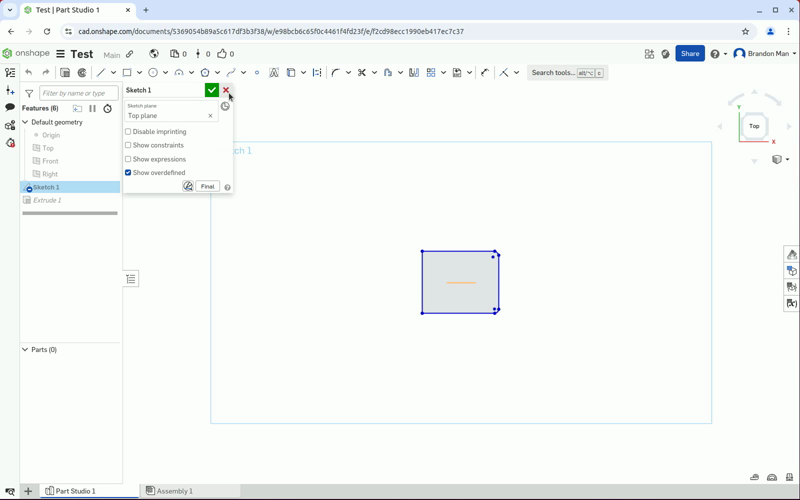
key(shift+s)
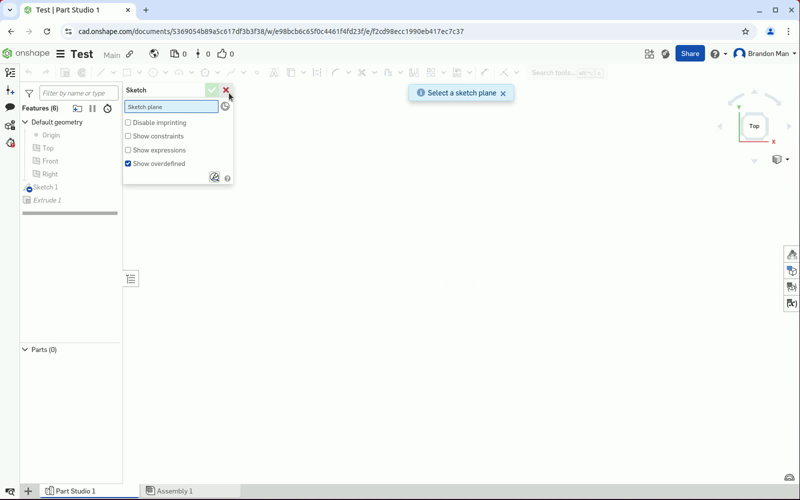
mouse_move(73, 150)
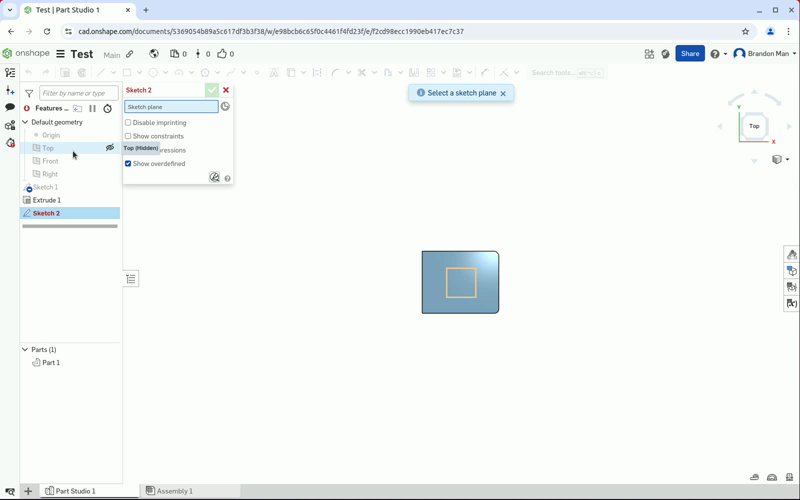
click(73, 150)
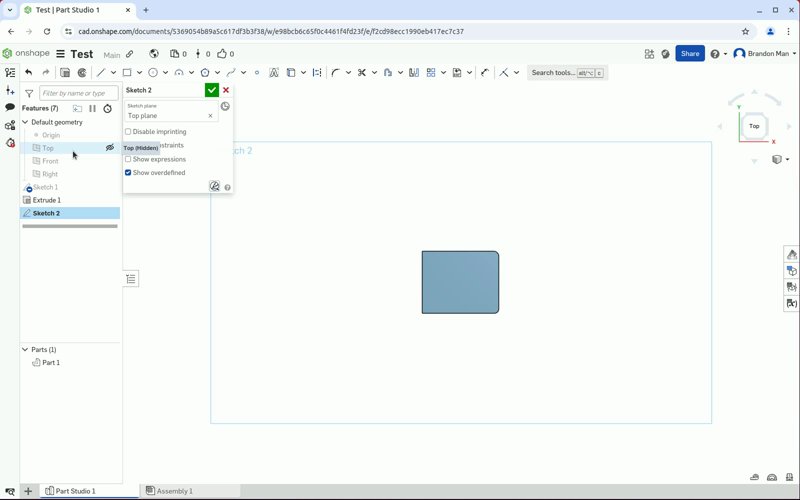
mouse_move(73, 352)
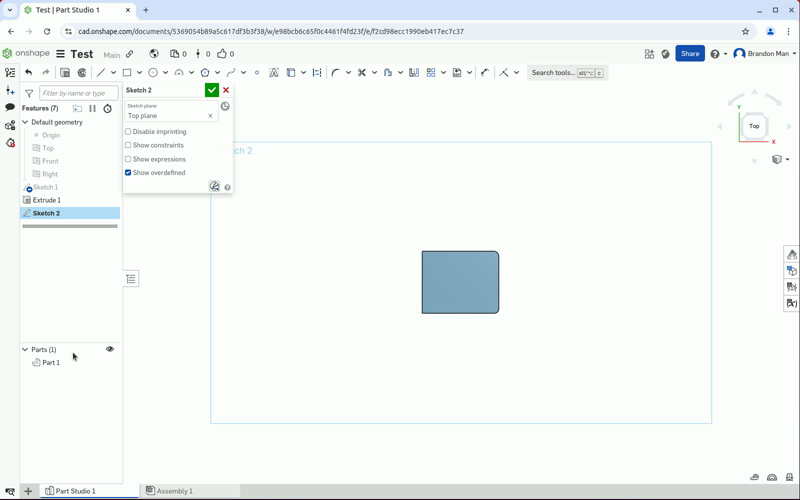
key(y)
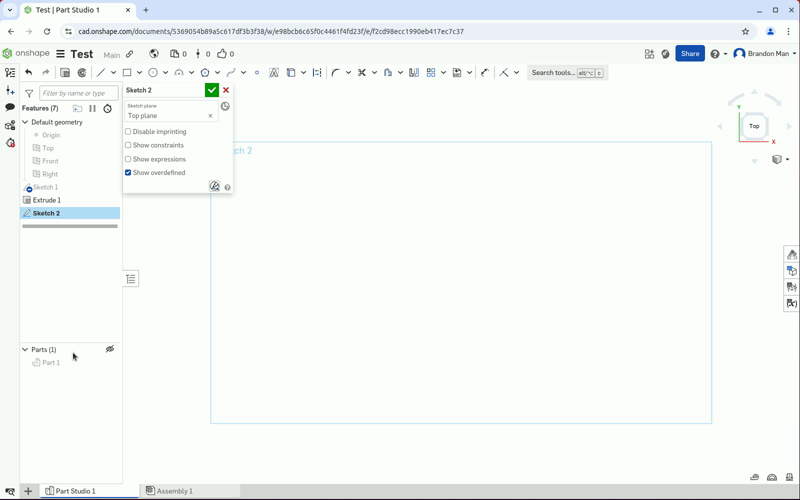
key(l)
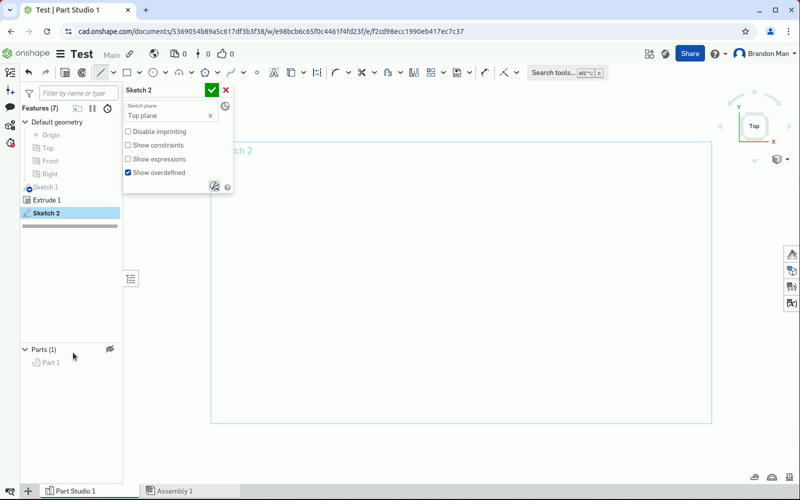
key_down(shift)
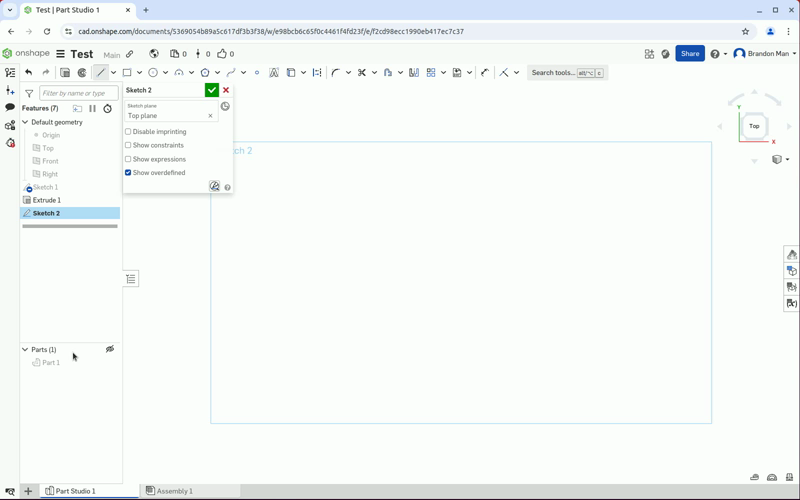
mouse_move(352, 264)
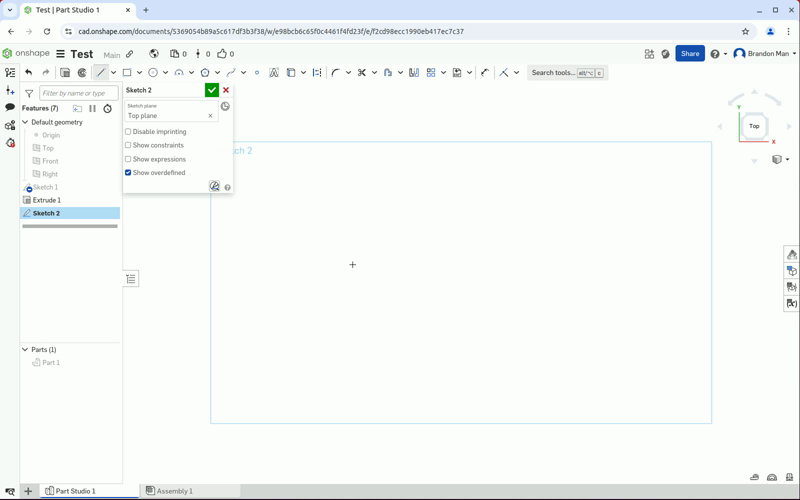
click(352, 264)
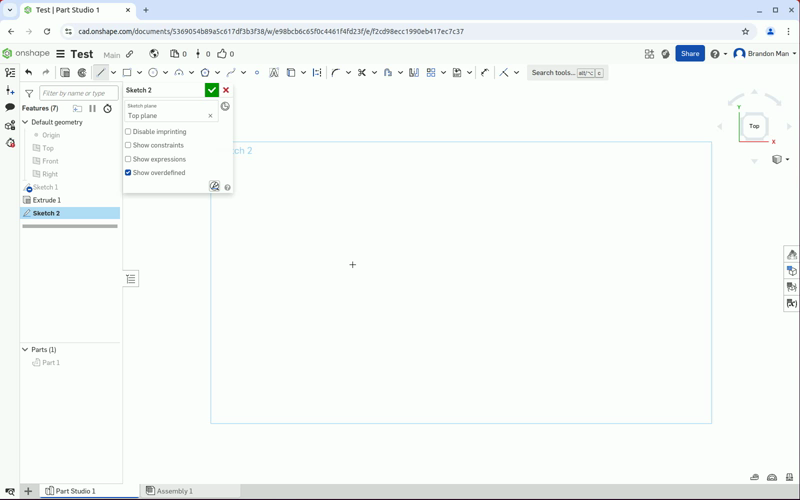
key_up(shift)
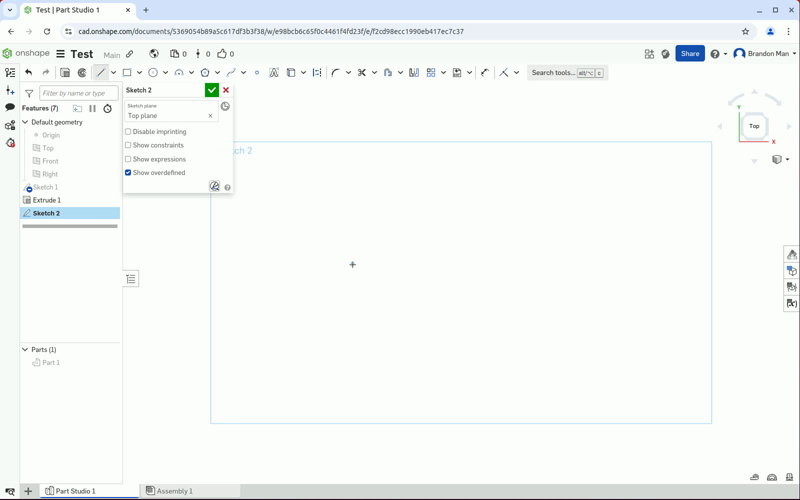
key_down(shift)
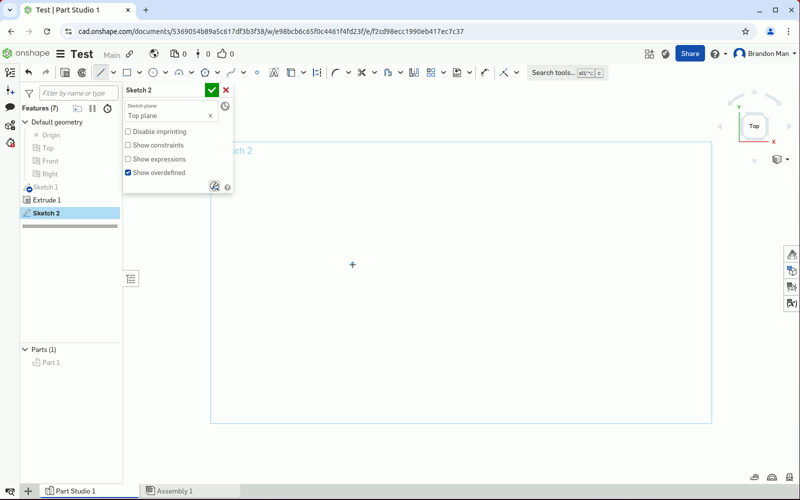
mouse_move(382, 264)
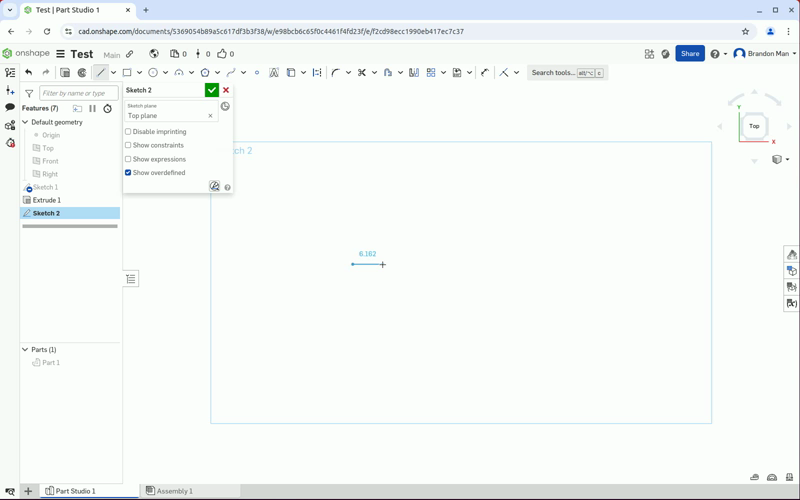
mouse_move(367, 282)
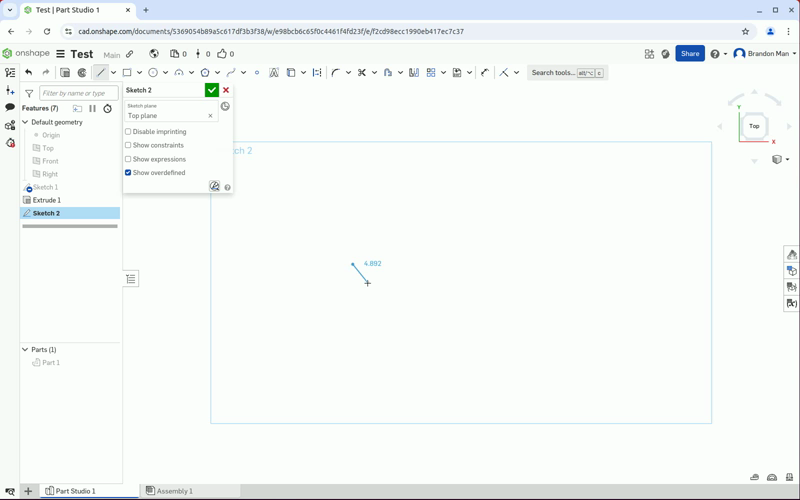
click(367, 282)
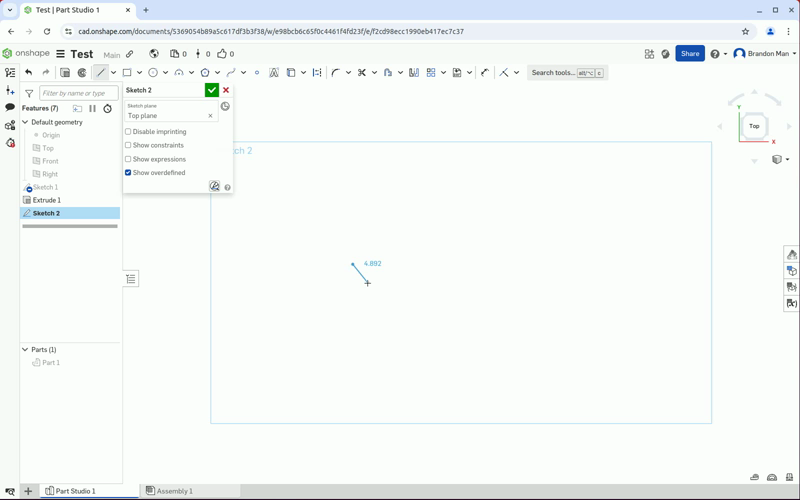
key_up(shift)
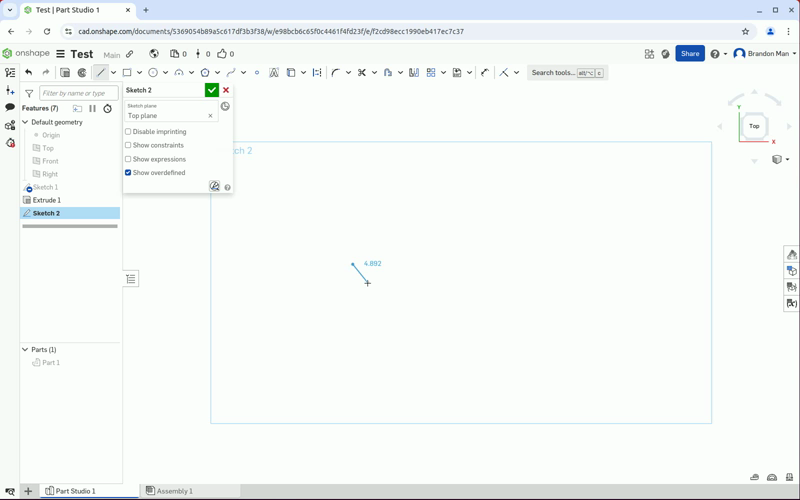
key_down(shift)
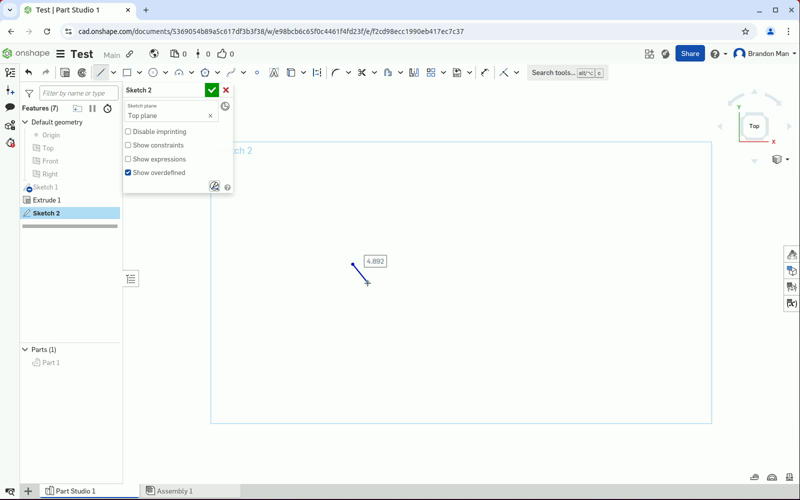
mouse_move(423, 314)
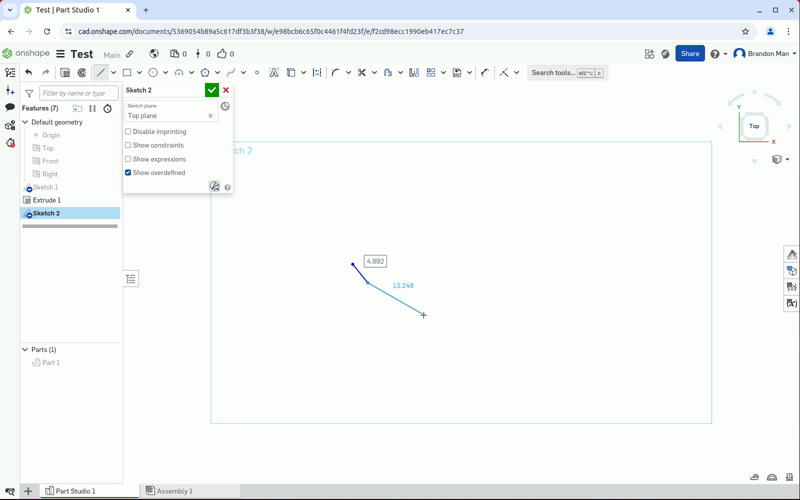
click(423, 314)
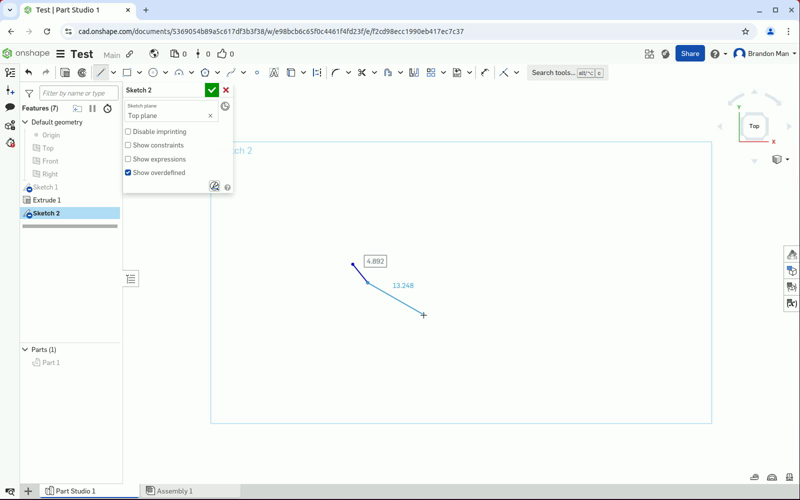
key_up(shift)
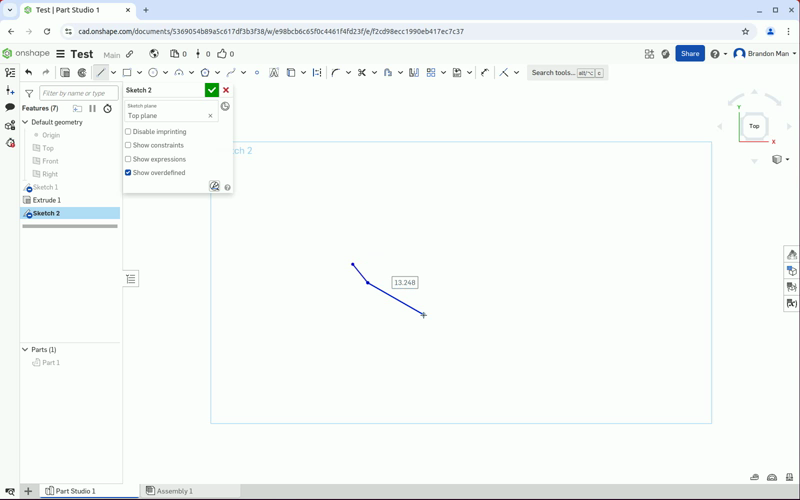
key_down(shift)
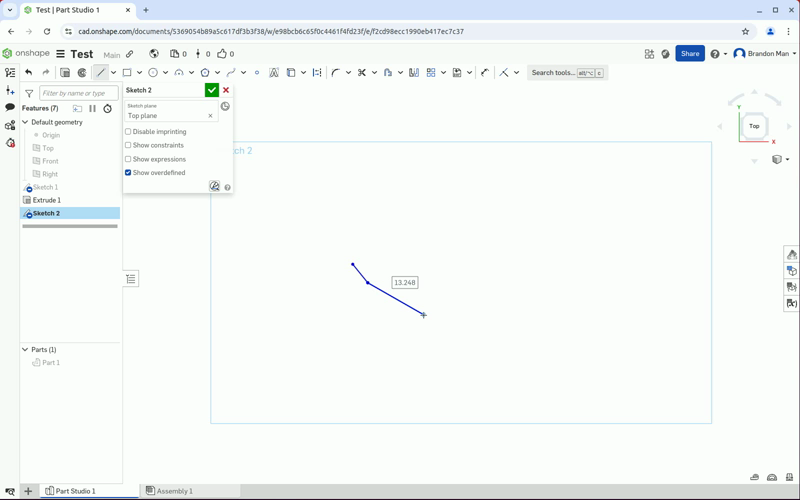
mouse_move(423, 252)
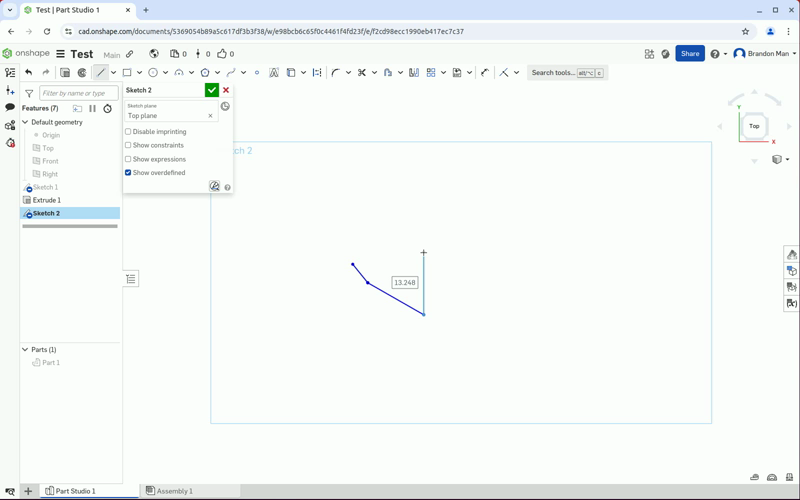
click(423, 252)
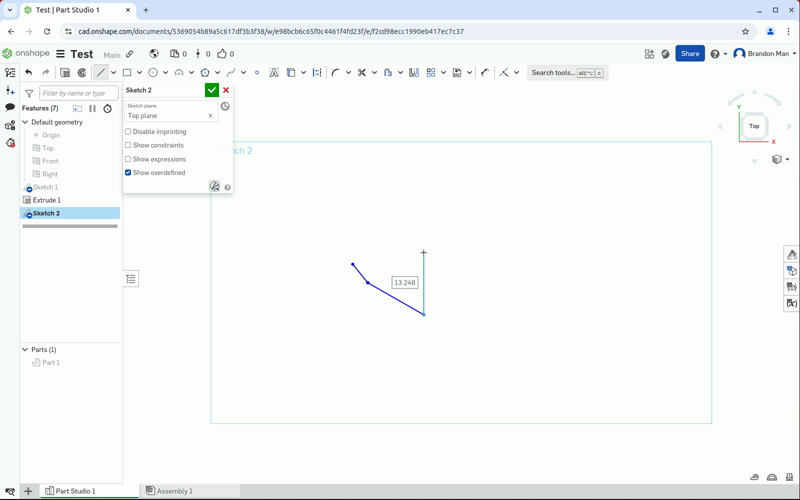
key_up(shift)
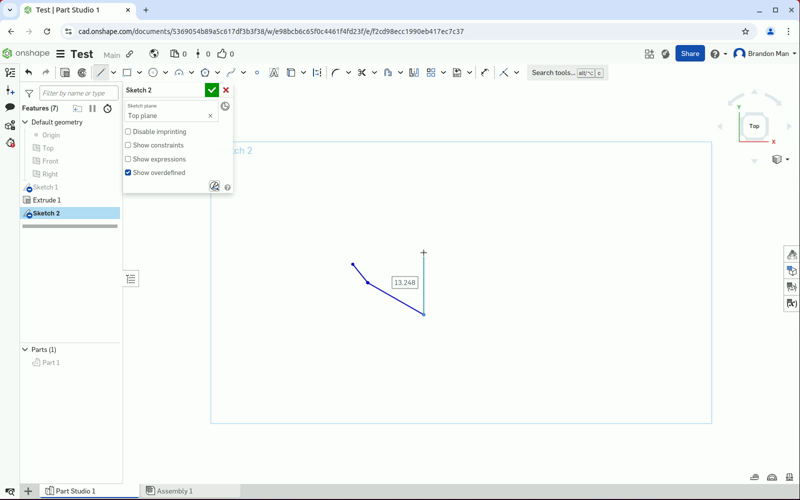
key_down(shift)
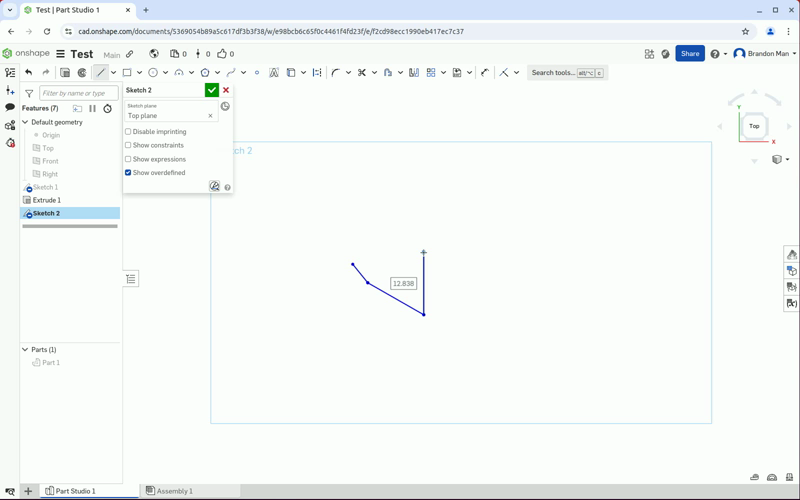
mouse_move(453, 252)
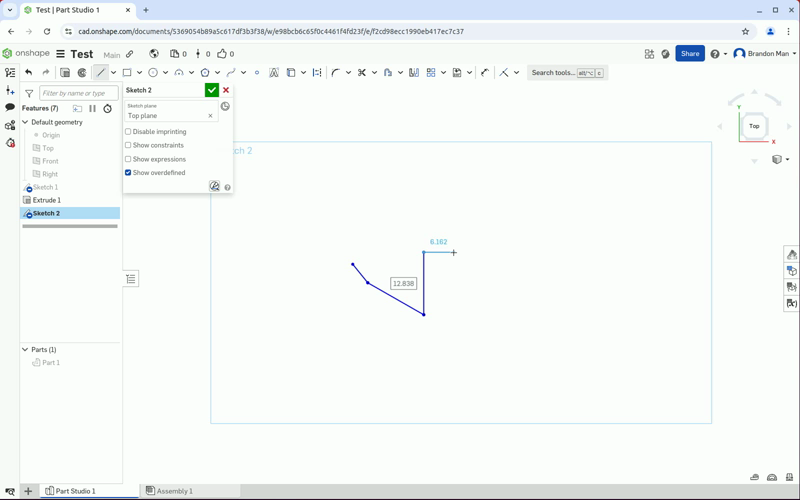
mouse_move(398, 238)
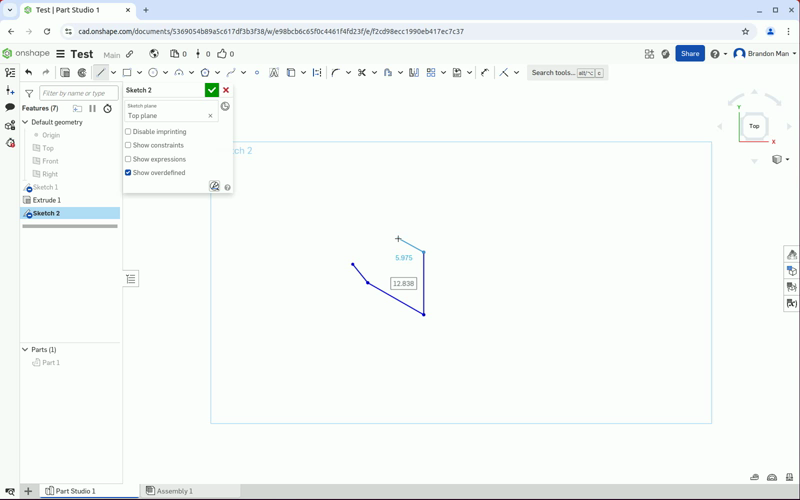
click(398, 238)
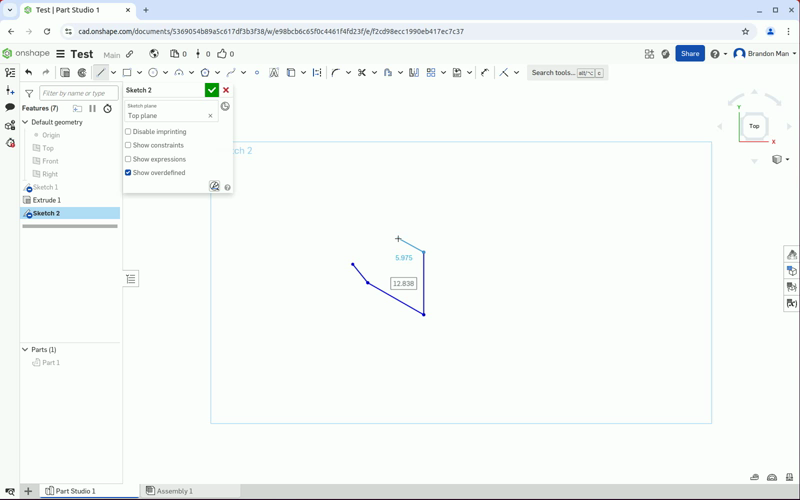
key_up(shift)
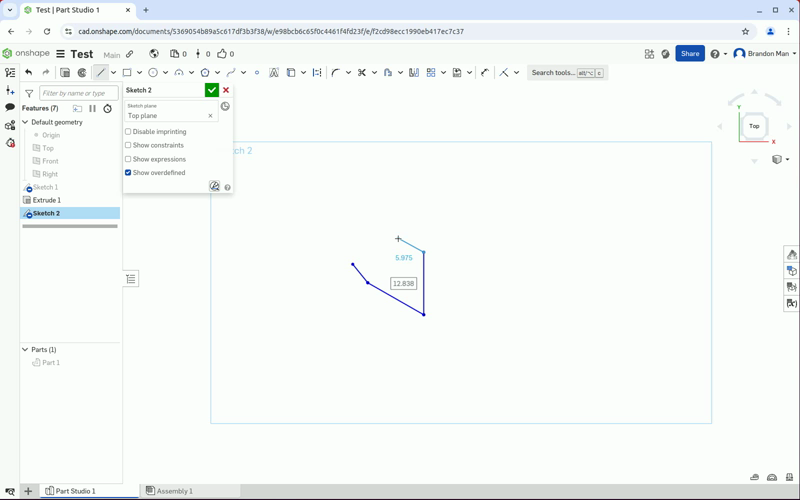
key_down(shift)
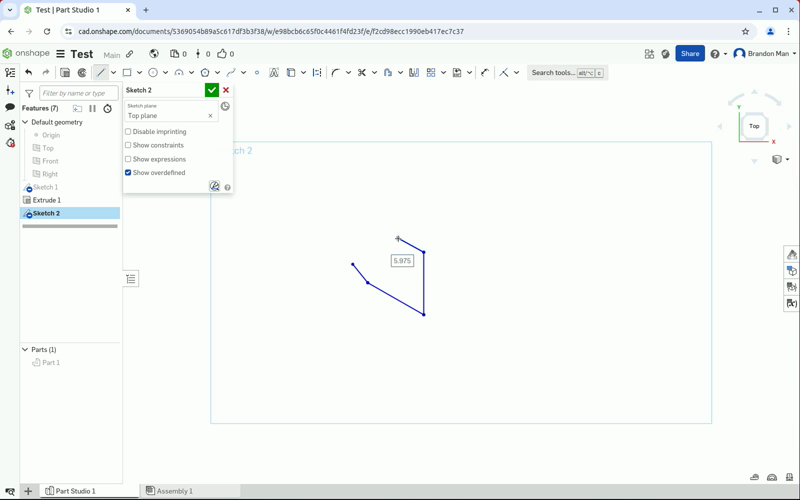
mouse_move(428, 238)
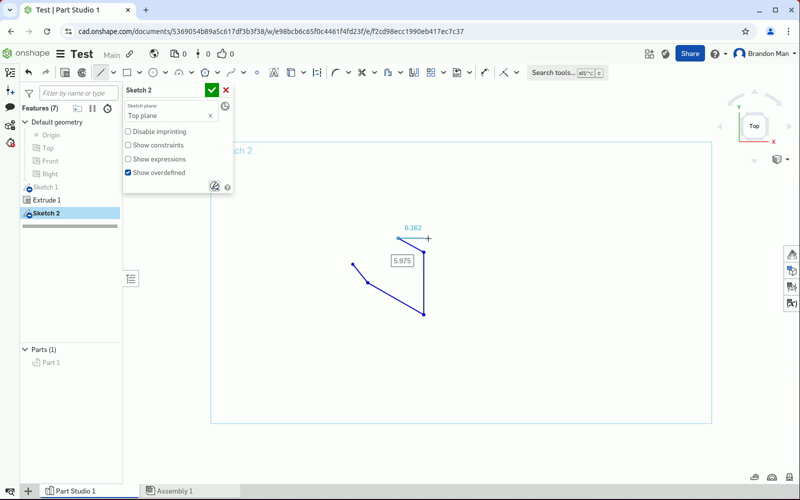
mouse_move(371, 232)
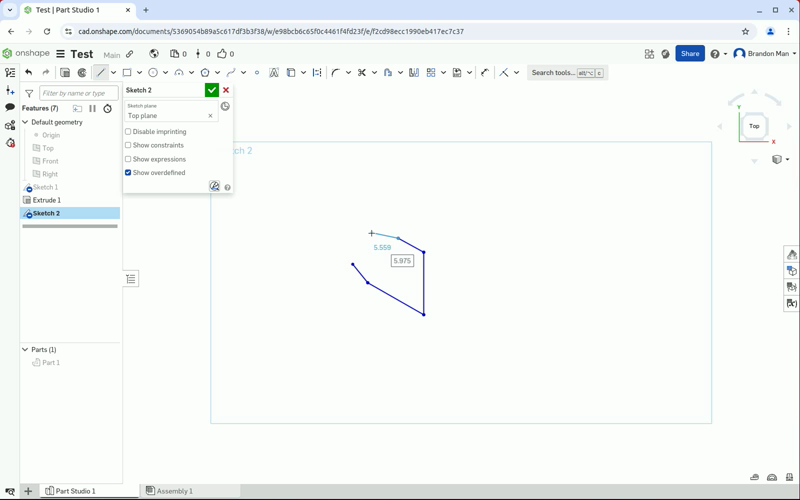
click(371, 232)
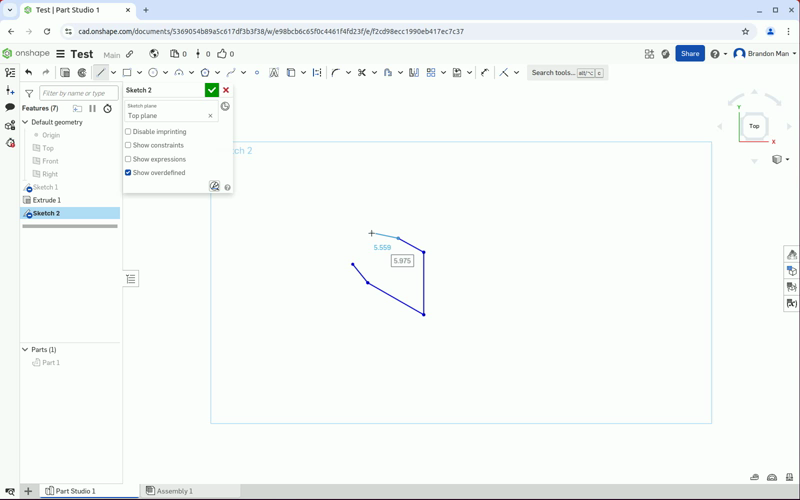
key_up(shift)
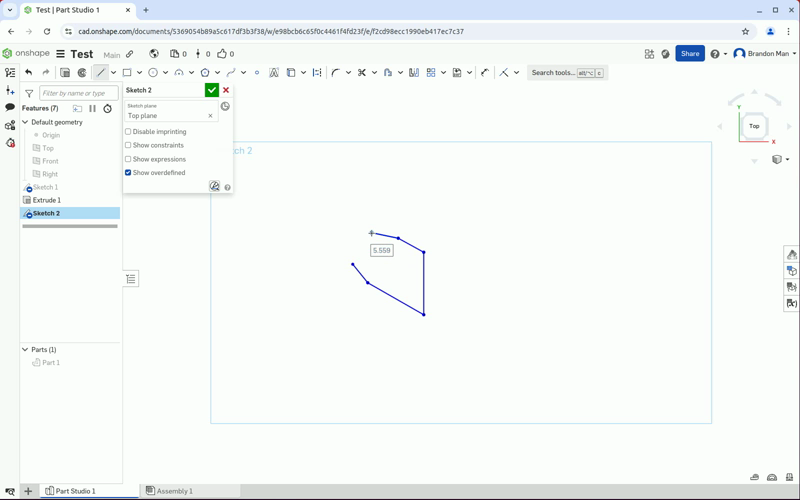
key(esc)
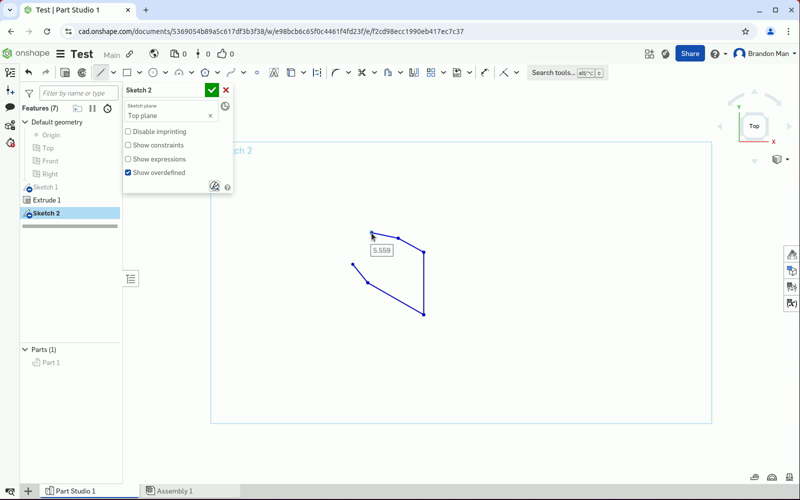
key(a)
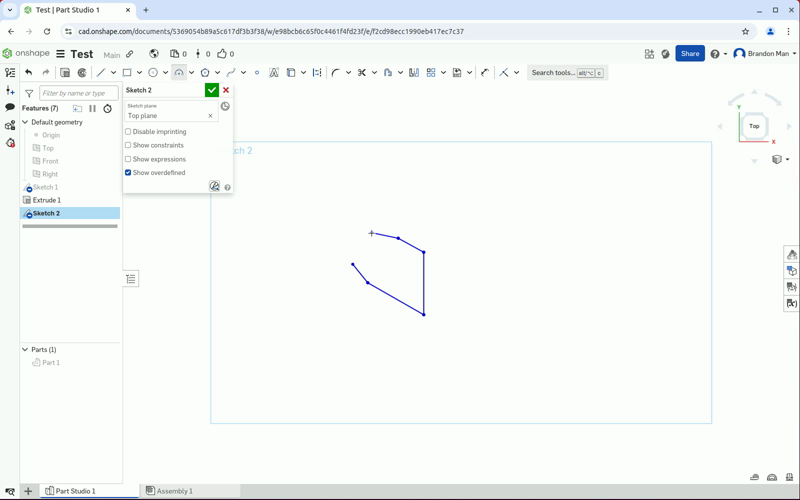
mouse_move(371, 232)
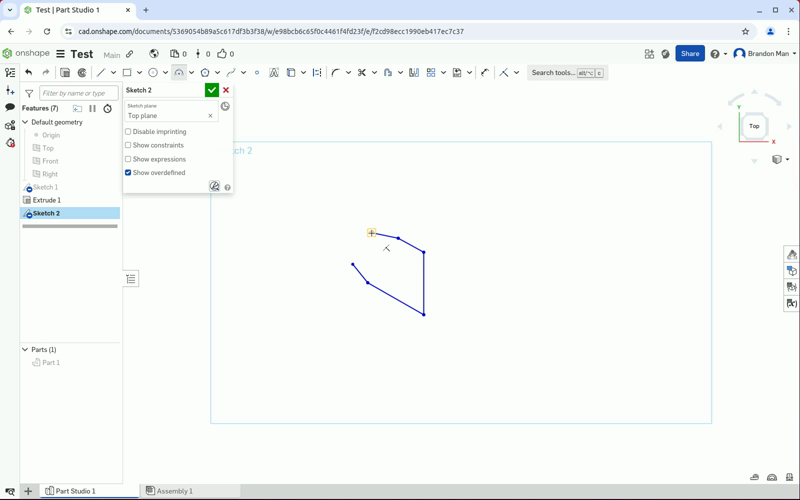
click(371, 232)
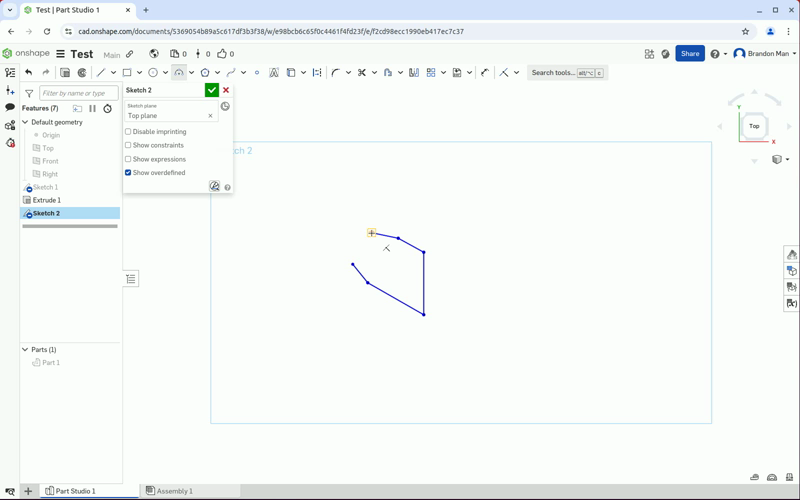
mouse_move(352, 264)
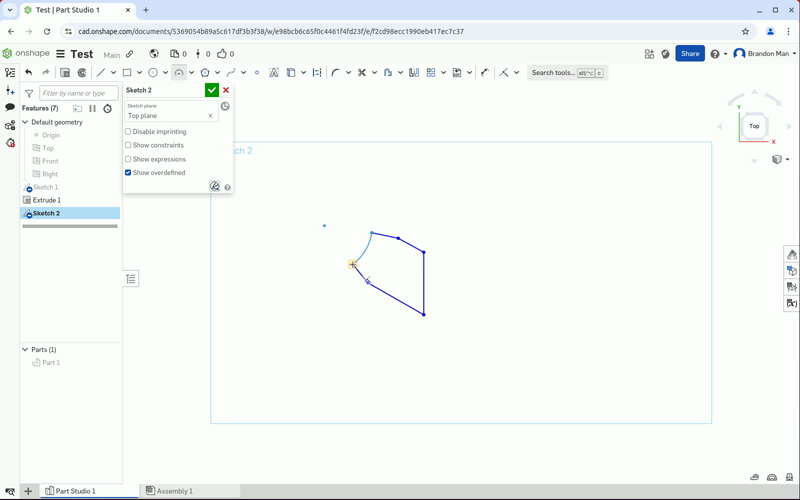
click(352, 264)
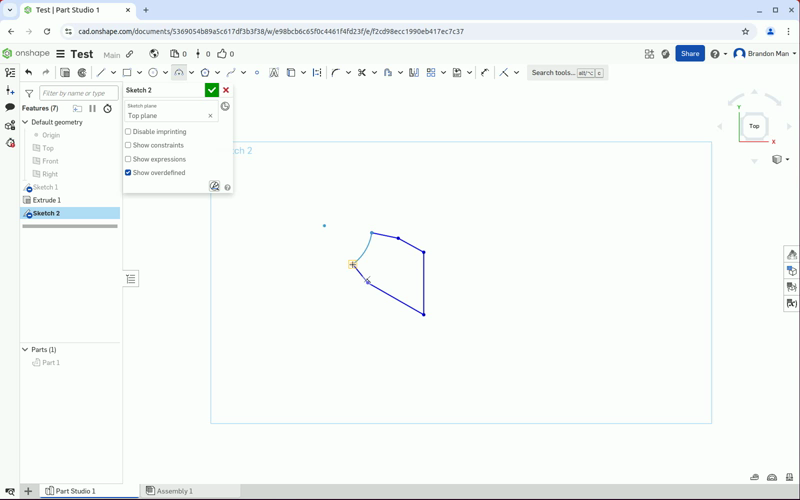
key_down(shift)
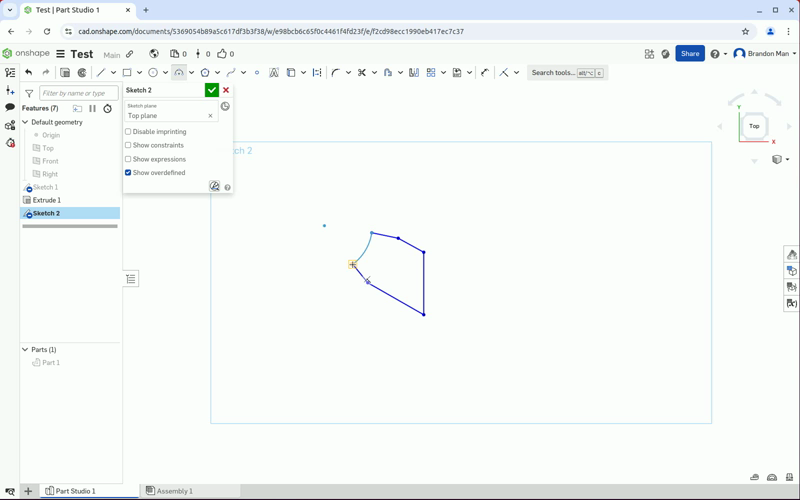
mouse_move(384, 261)
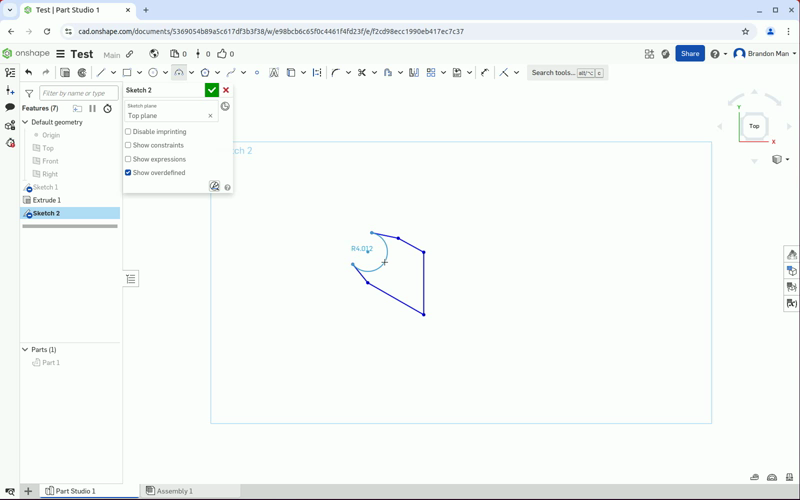
click(384, 261)
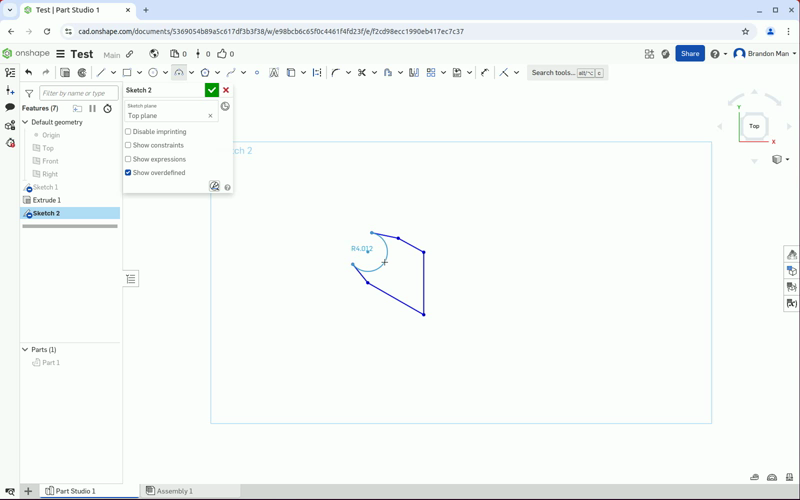
key_up(shift)
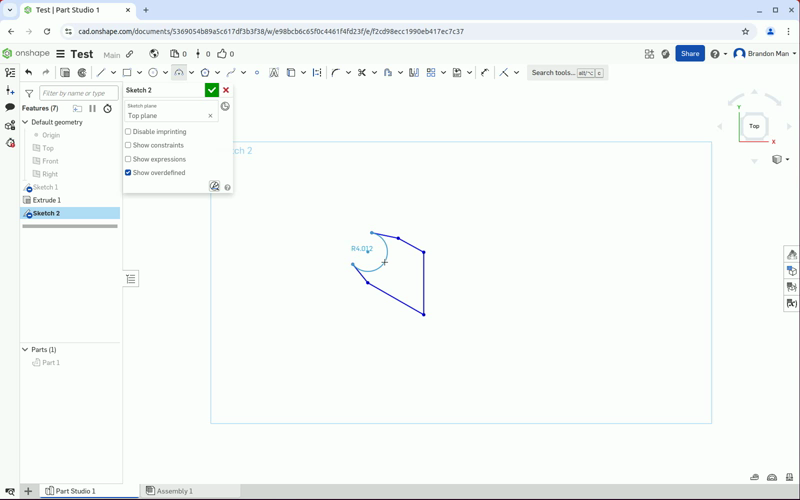
key(esc)
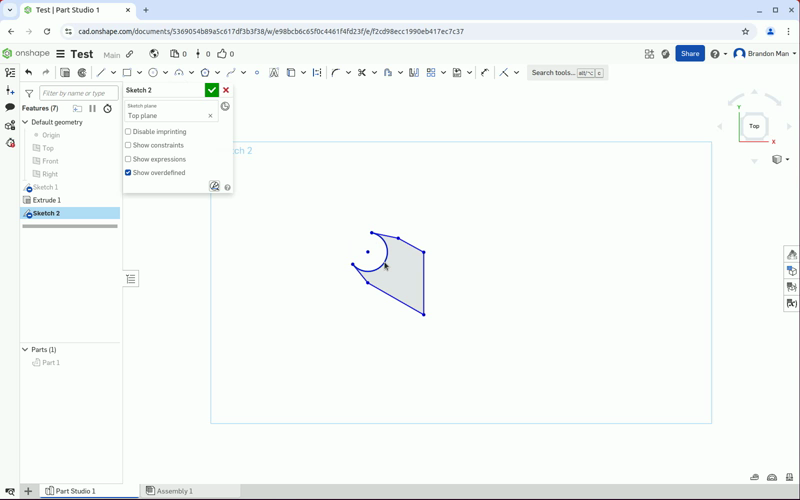
mouse_move(386, 278)
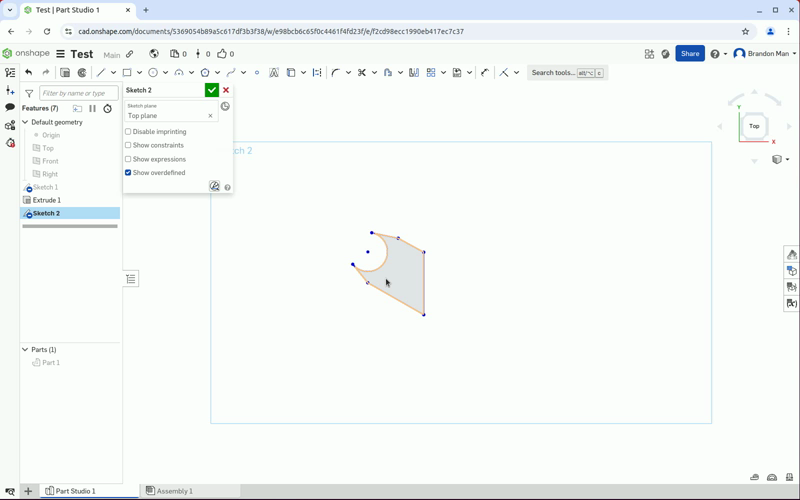
click(386, 278)
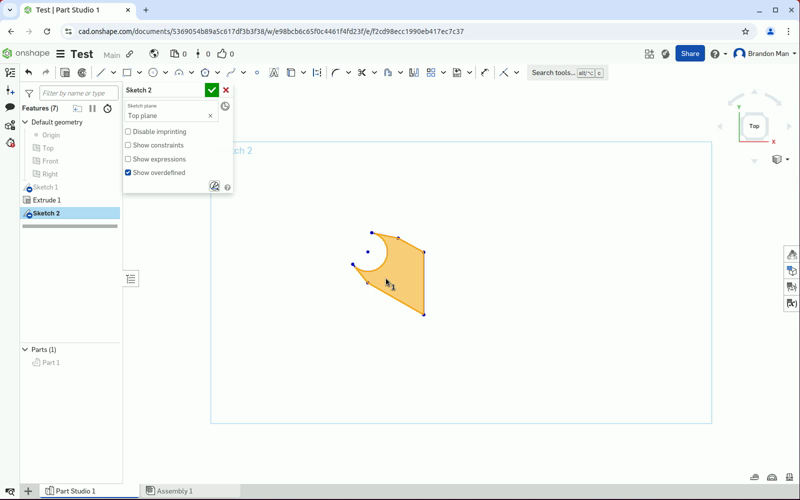
mouse_move(73, 352)
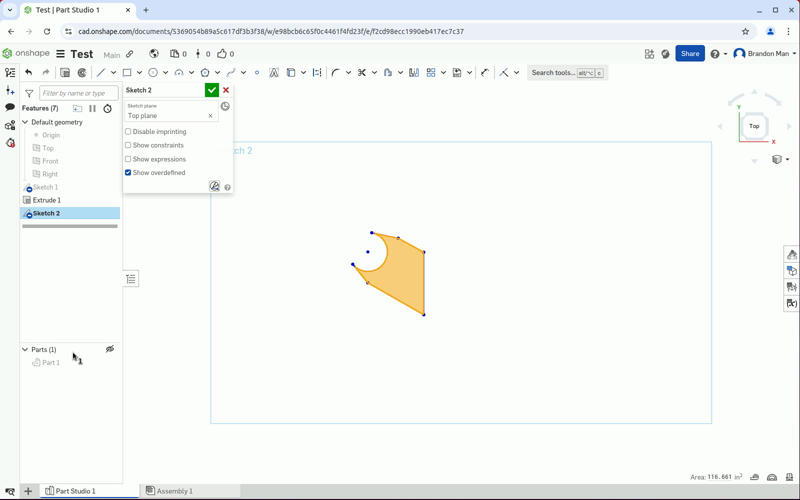
key(shift+y)
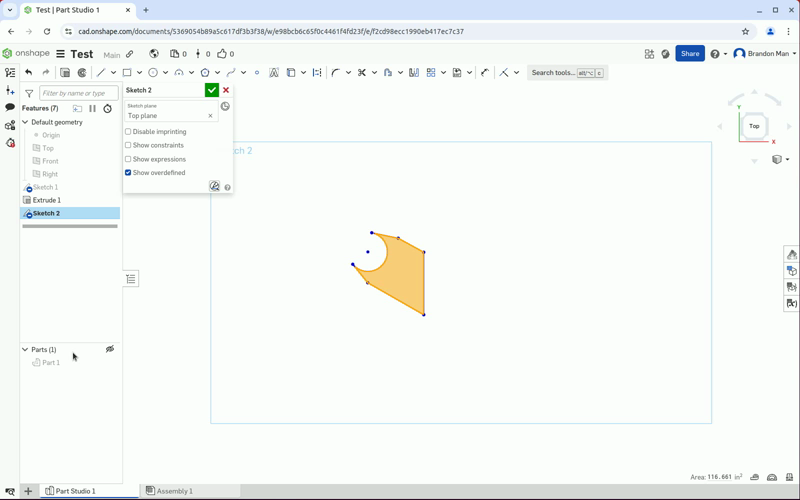
key(shift+e)
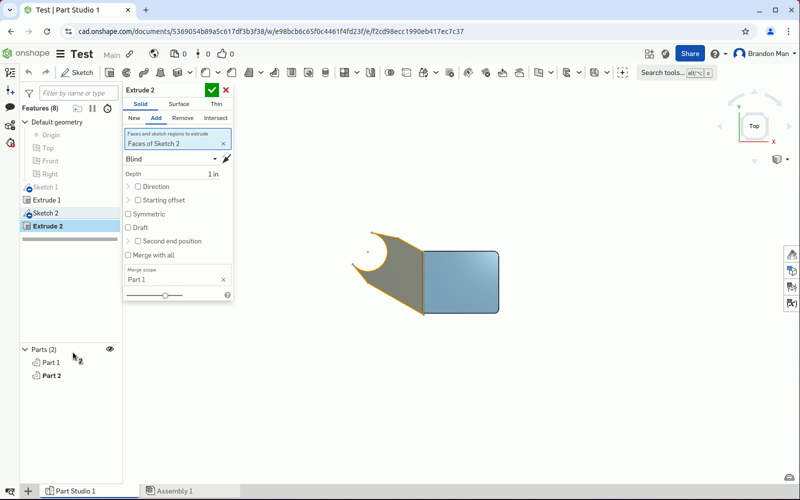
mouse_move(143, 106)
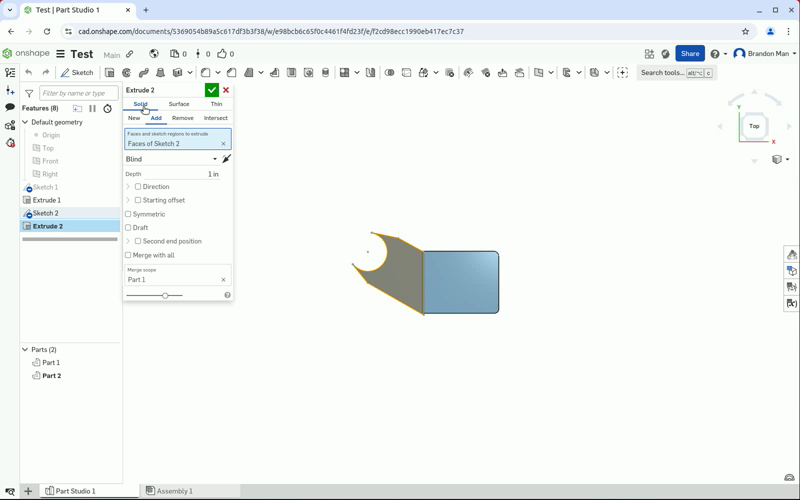
click(143, 106)
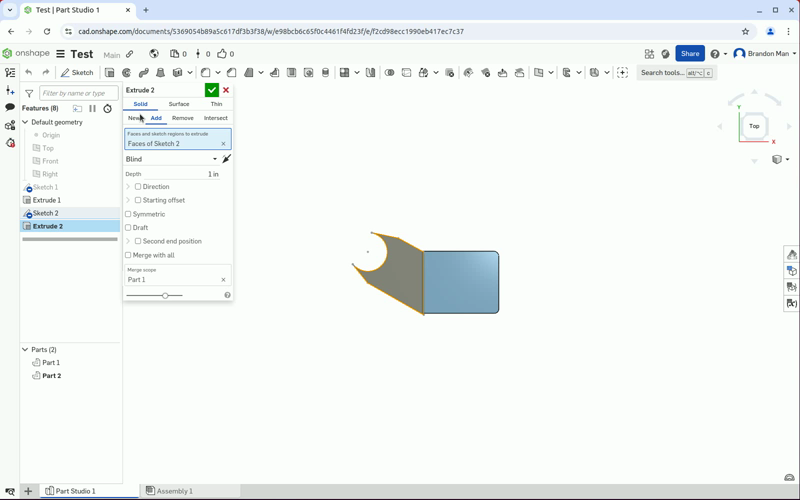
mouse_move(137, 120)
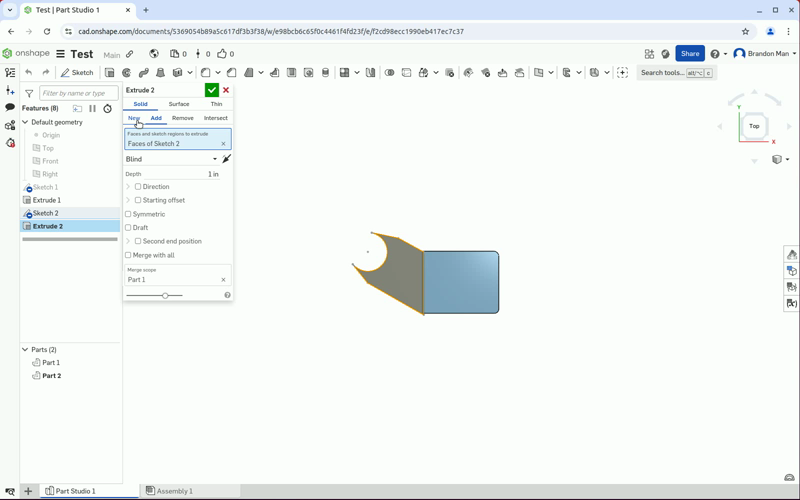
click(137, 120)
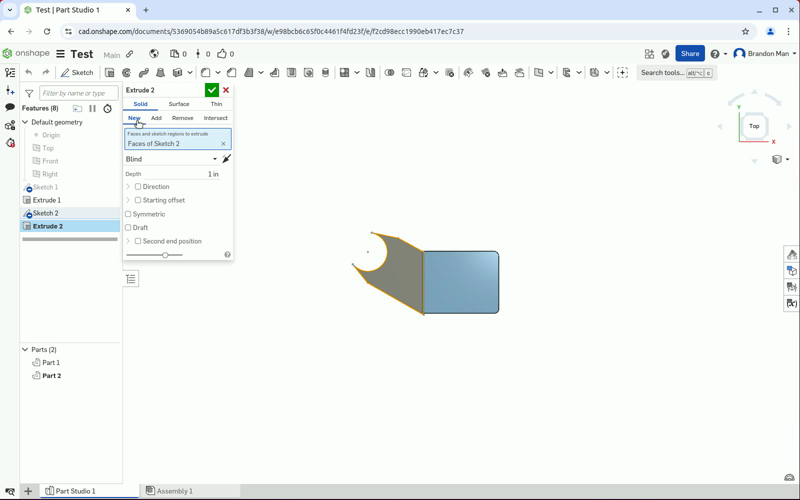
key(tab, 4)
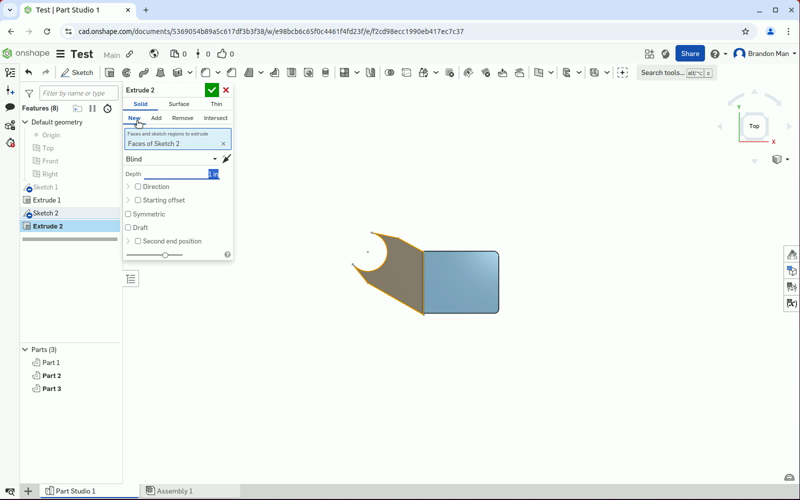
text(-0.241)
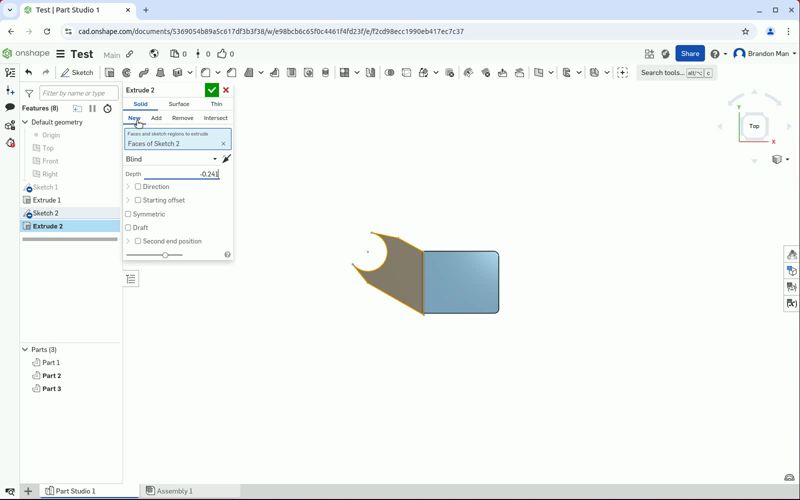
key(enter)
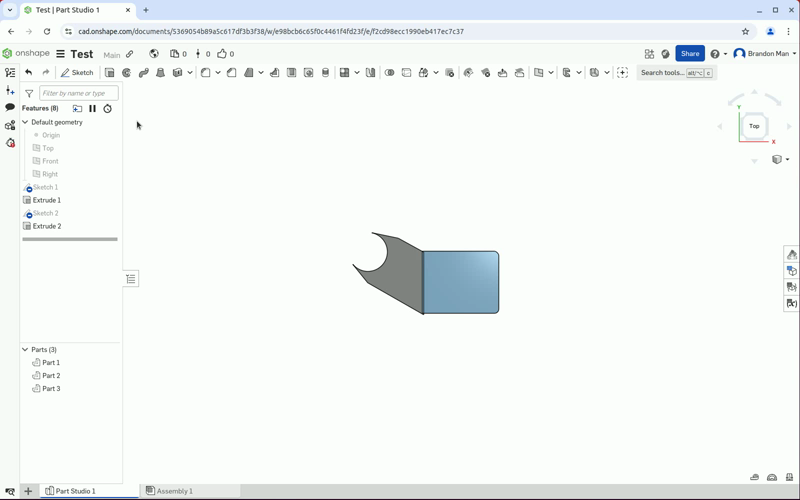
key(shift+h)
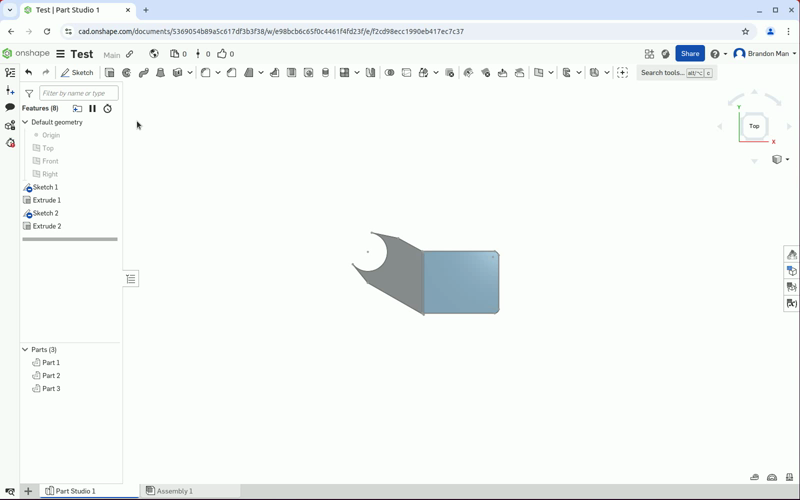
key(shift+h)
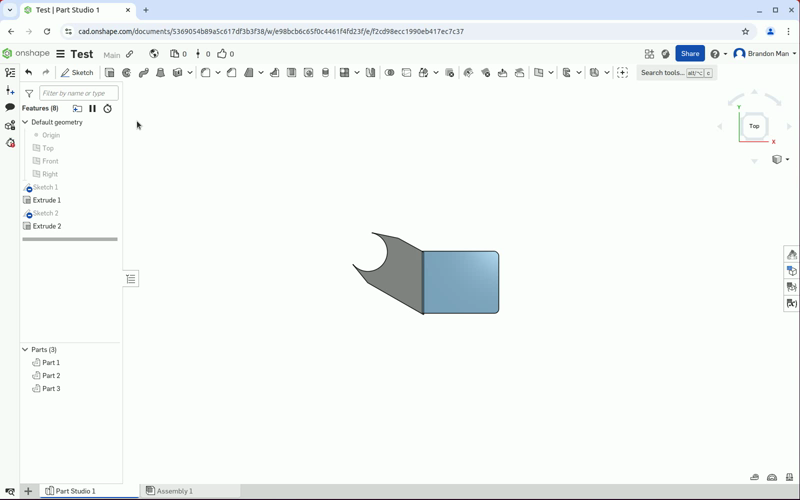
mouse_move(73, 189)
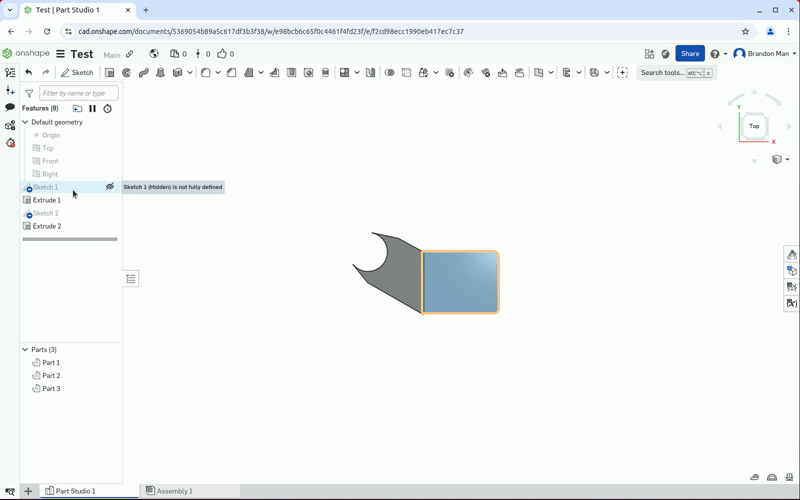
click(73, 189)
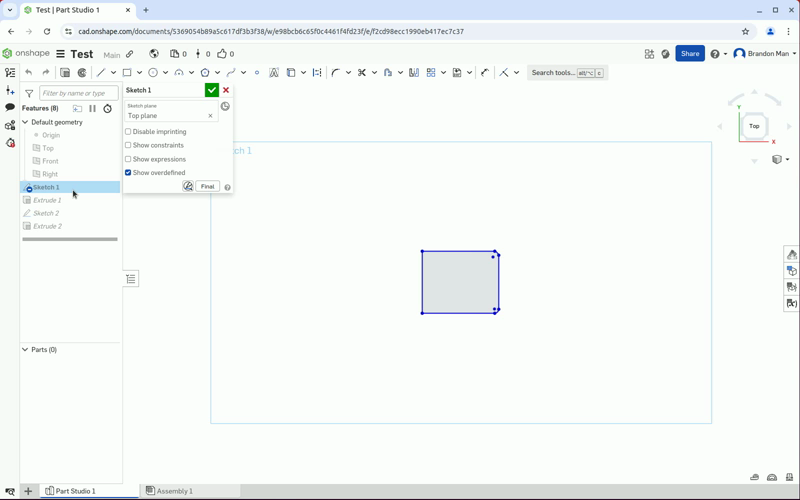
mouse_move(229, 92)
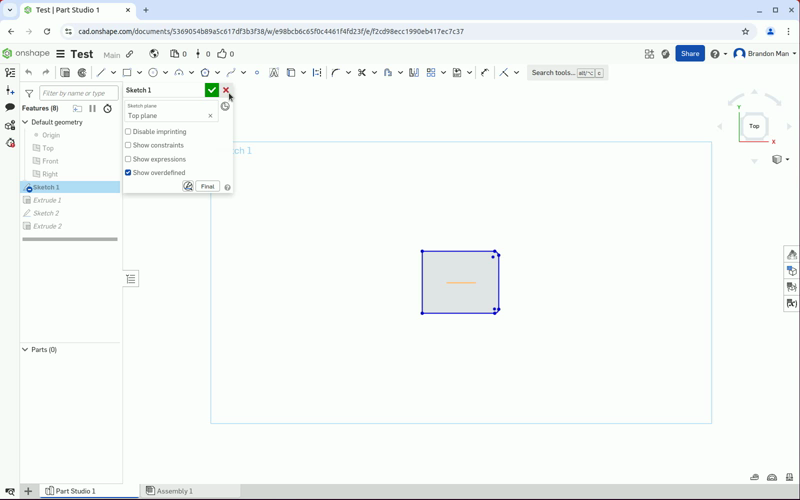
click(229, 92)
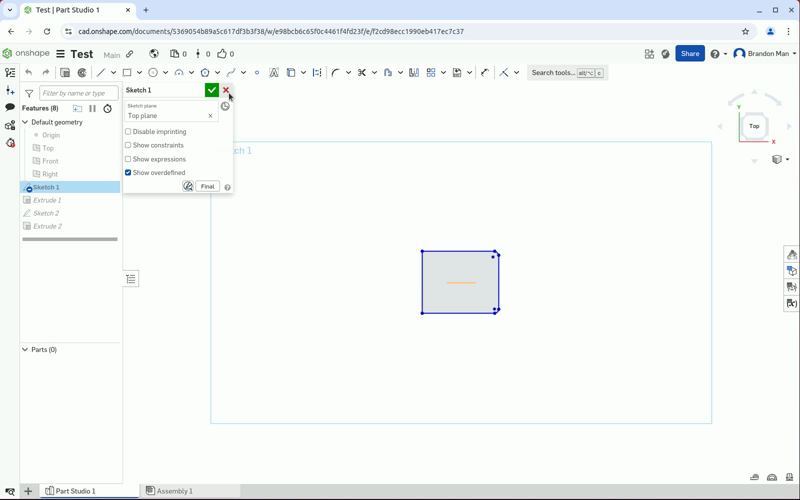
key(shift+s)
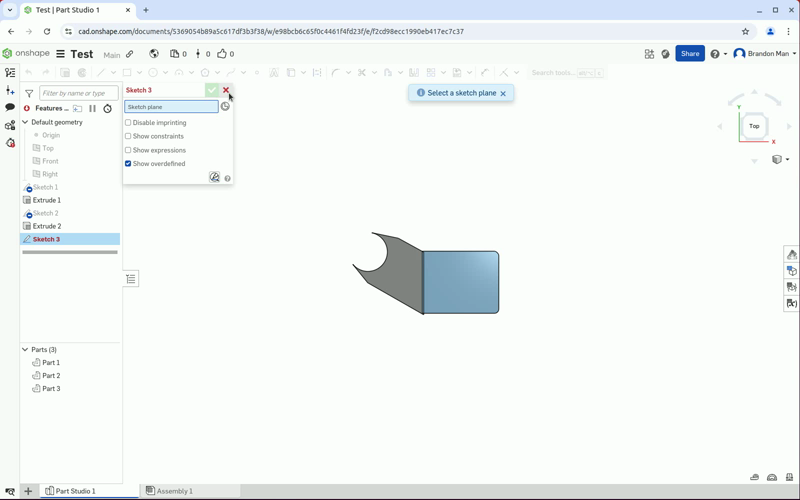
mouse_move(73, 150)
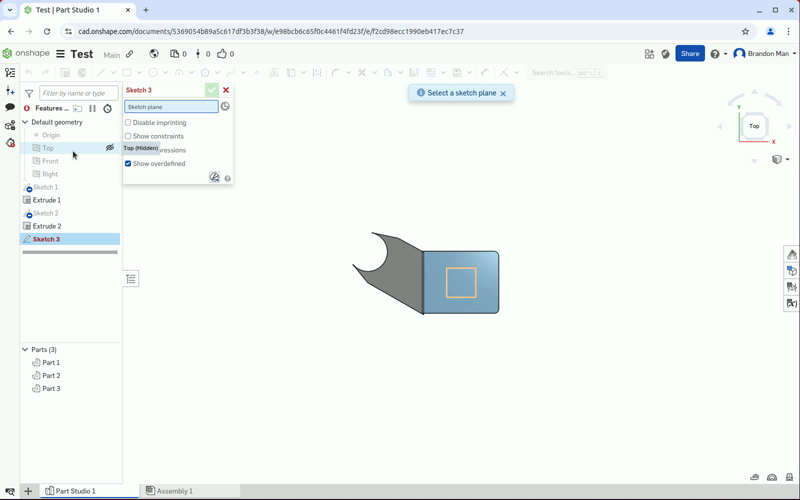
click(73, 150)
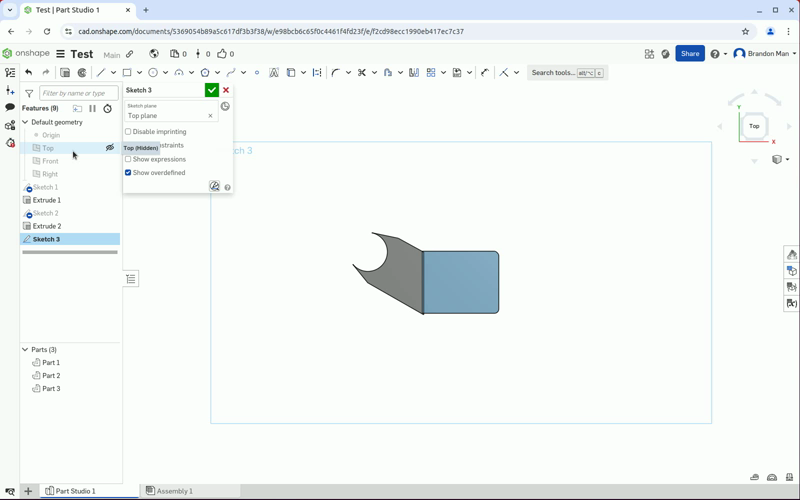
mouse_move(73, 352)
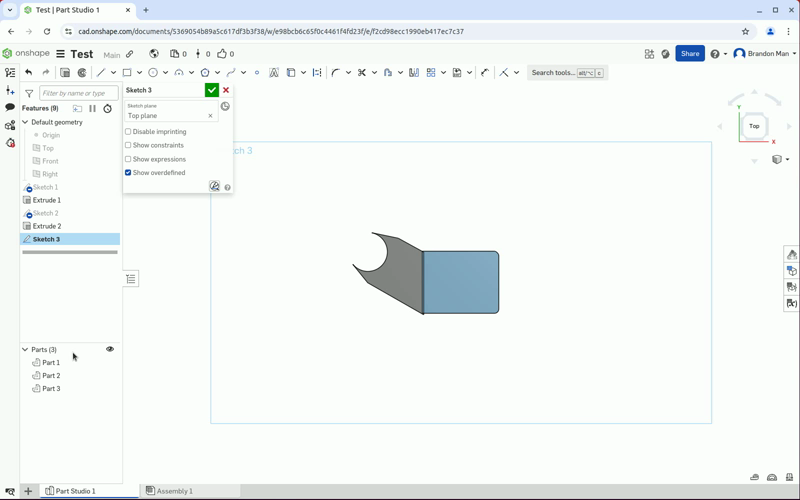
key(y)
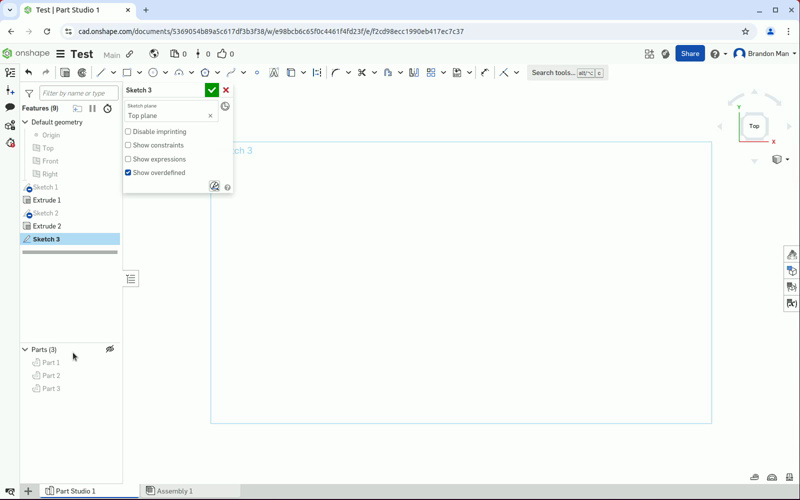
key(c)
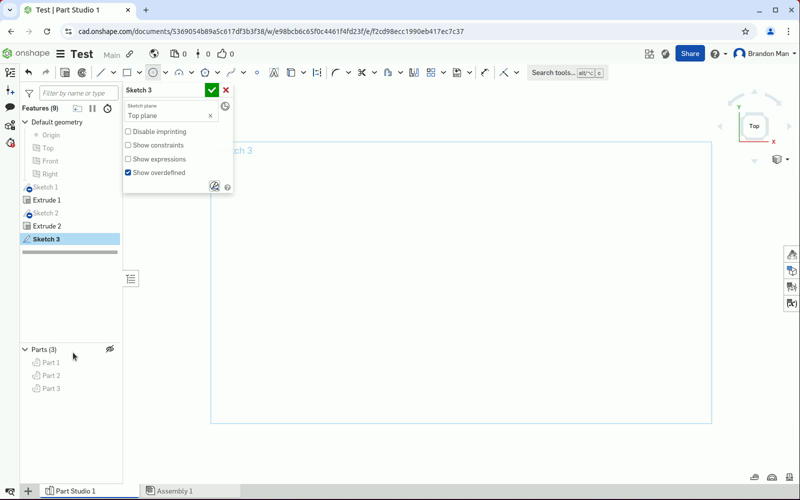
key_down(shift)
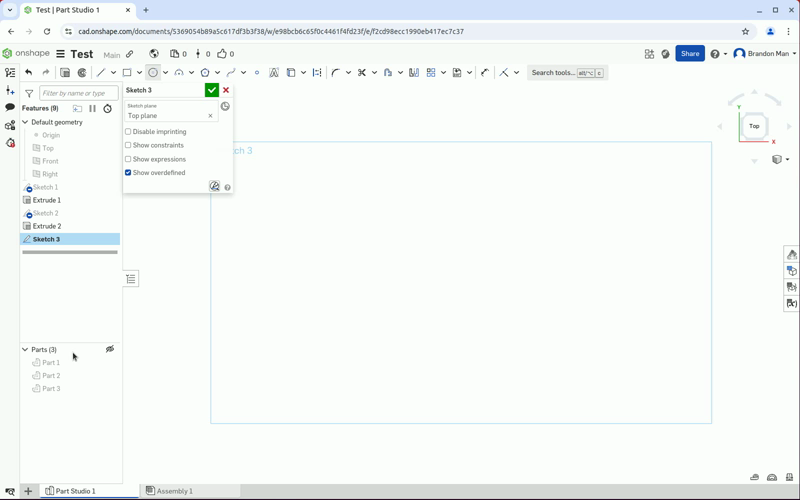
mouse_move(368, 251)
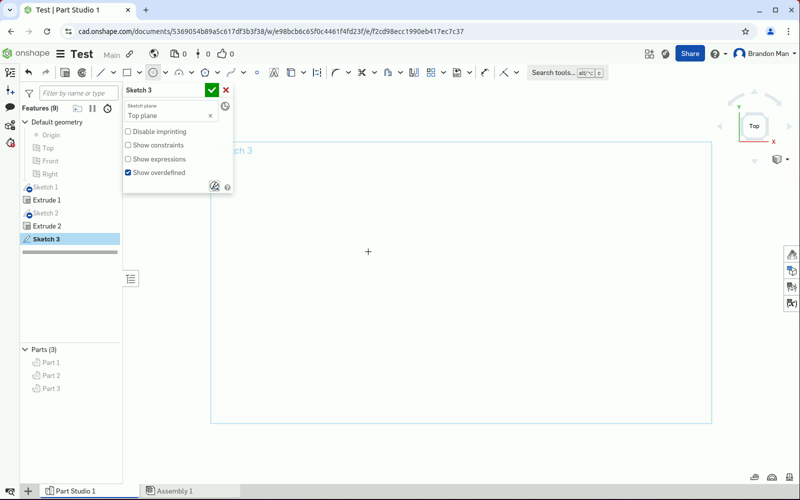
click(368, 251)
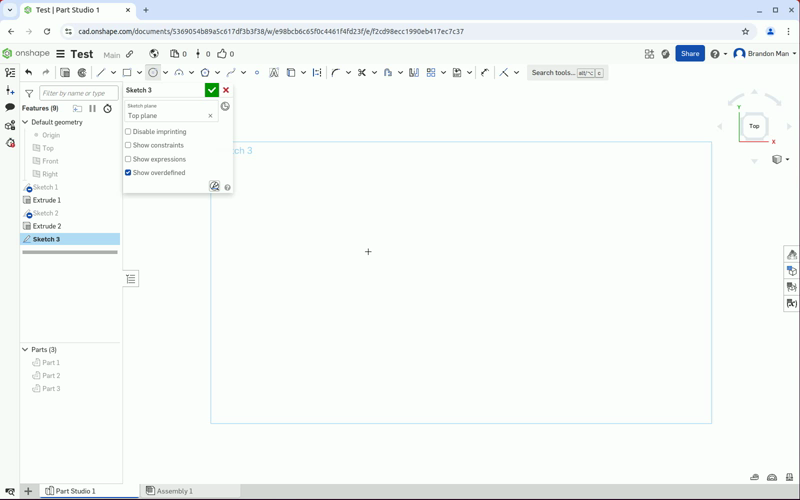
key_up(shift)
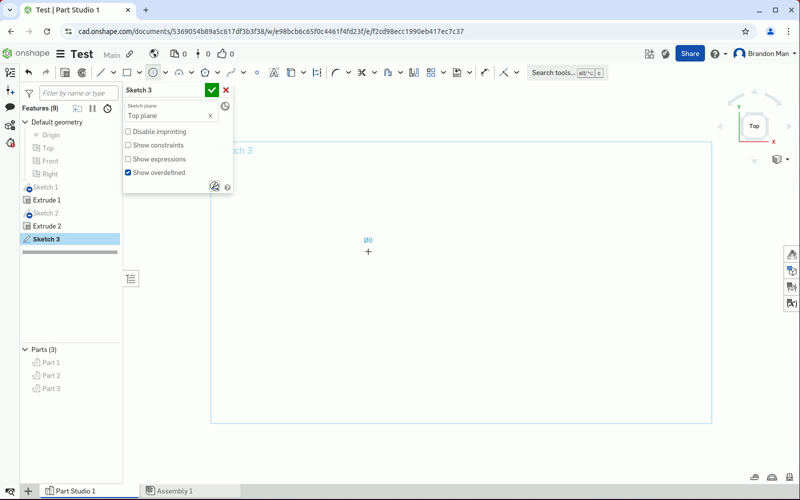
mouse_move(387, 251)
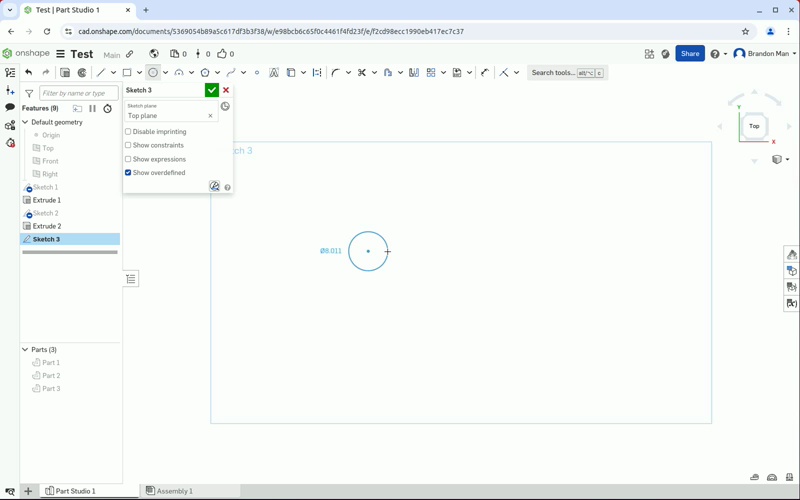
click(387, 251)
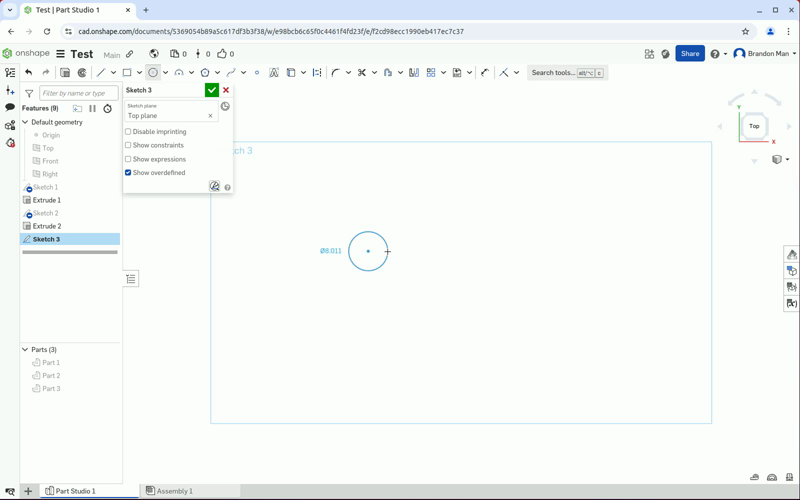
key(esc)
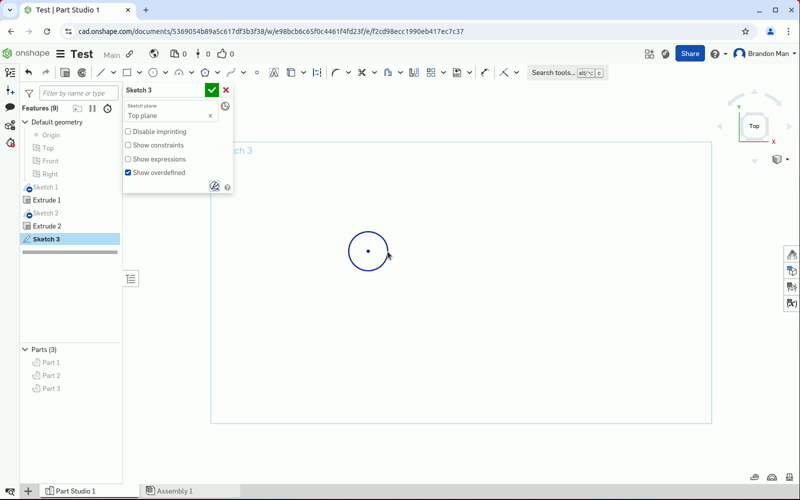
key(c)
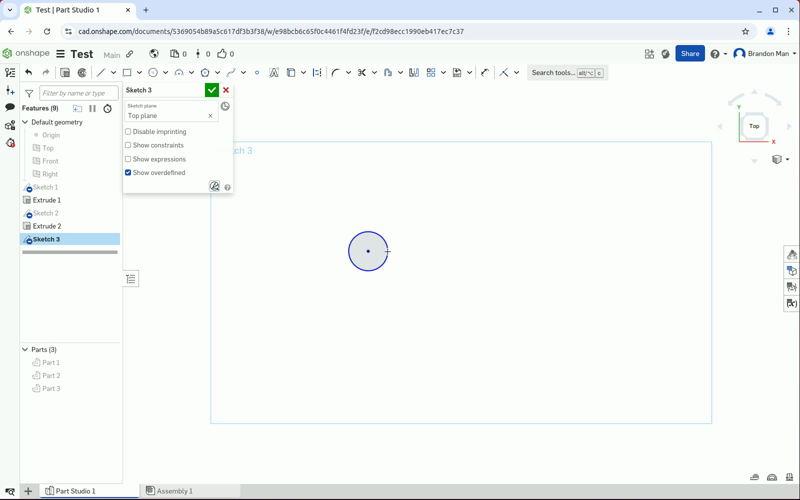
key_down(shift)
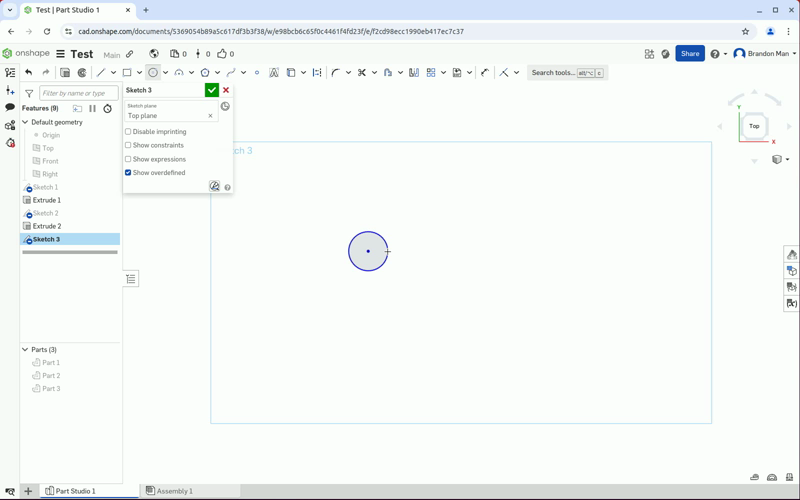
mouse_move(368, 251)
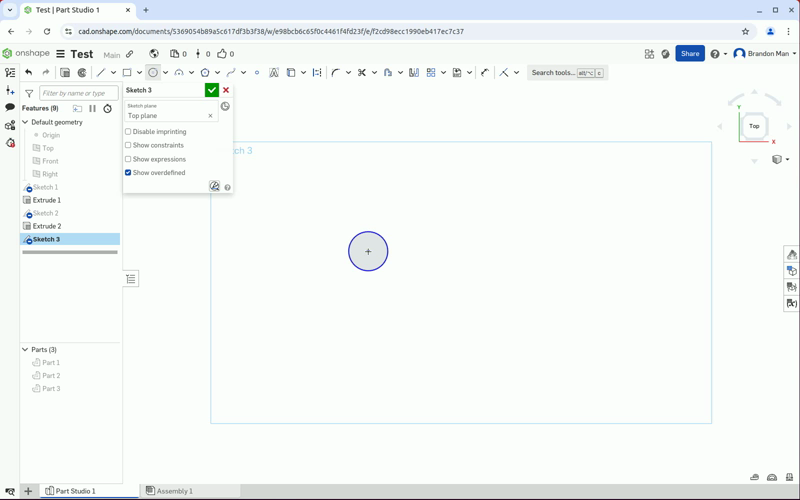
click(368, 251)
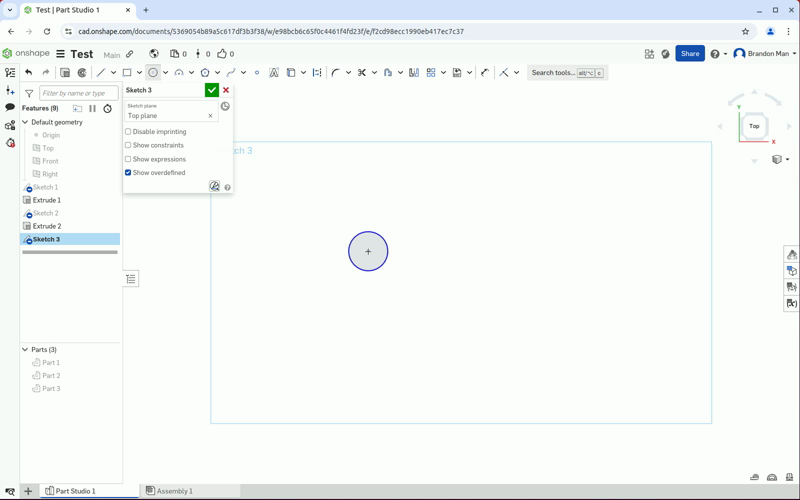
key_up(shift)
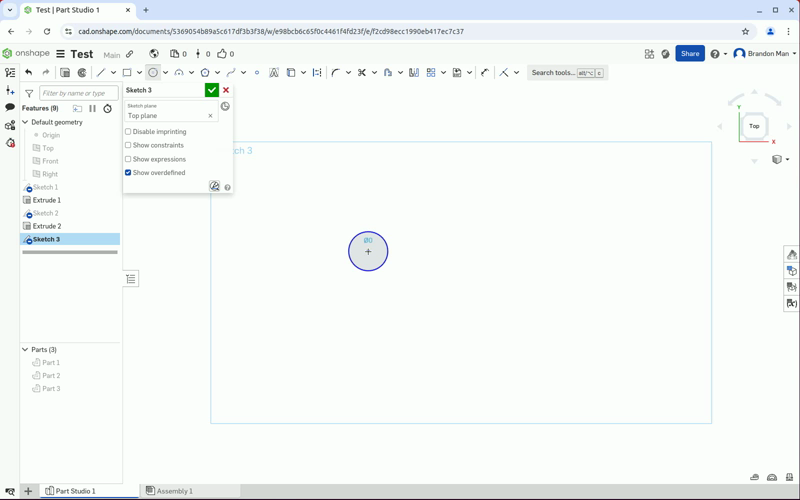
mouse_move(371, 251)
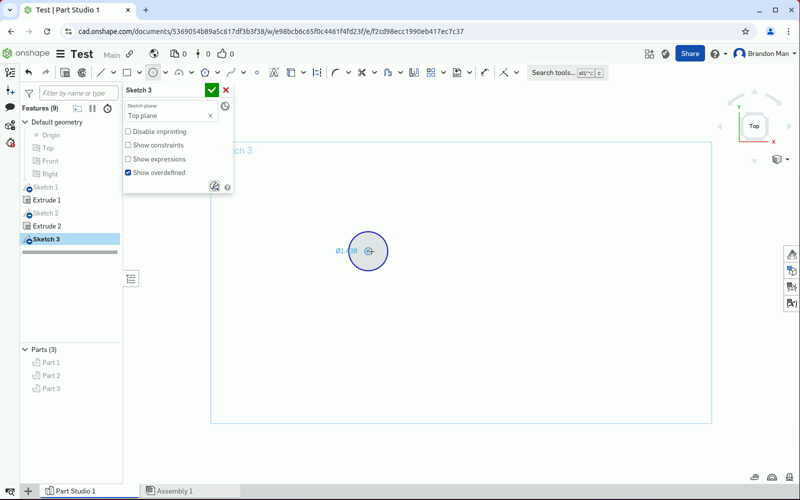
scroll(6)
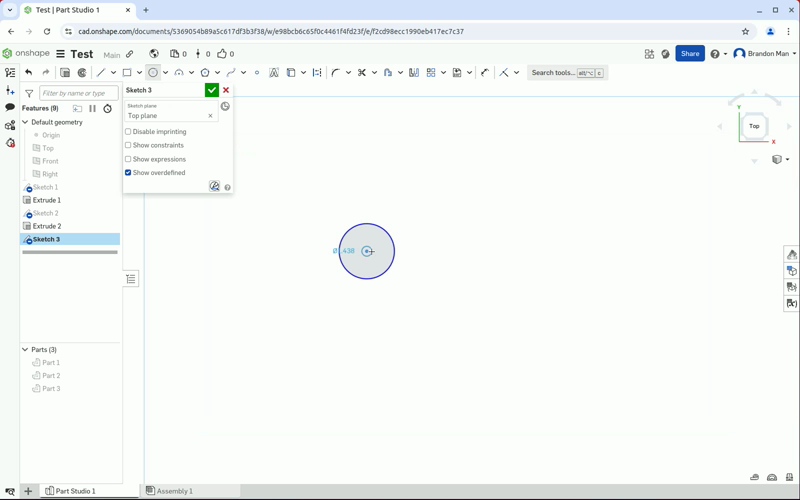
scroll(6)
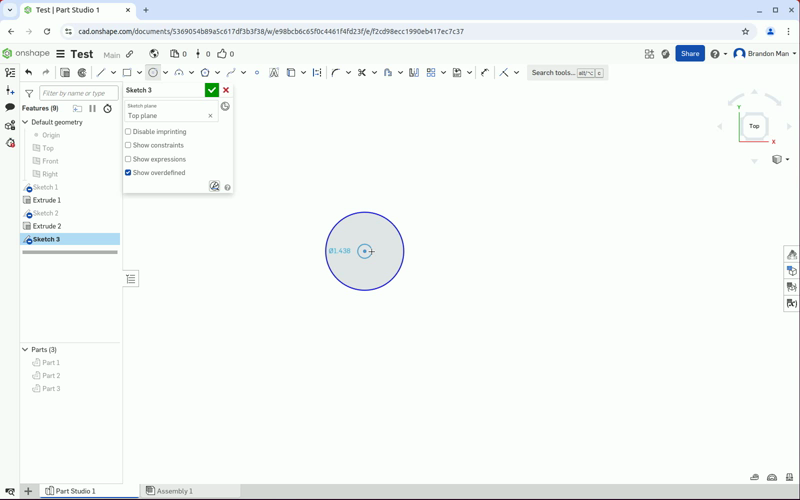
scroll(6)
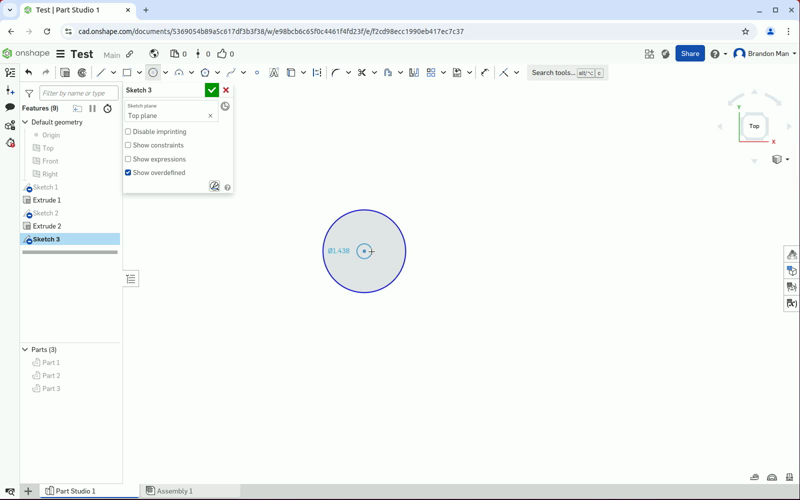
scroll(6)
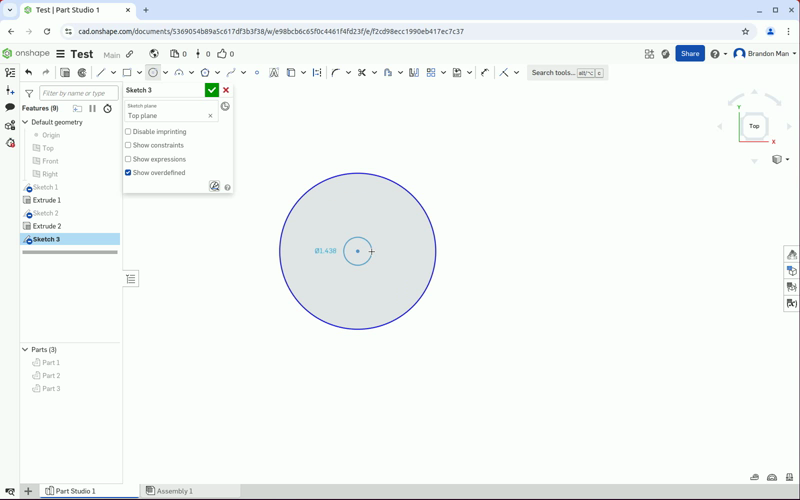
scroll(6)
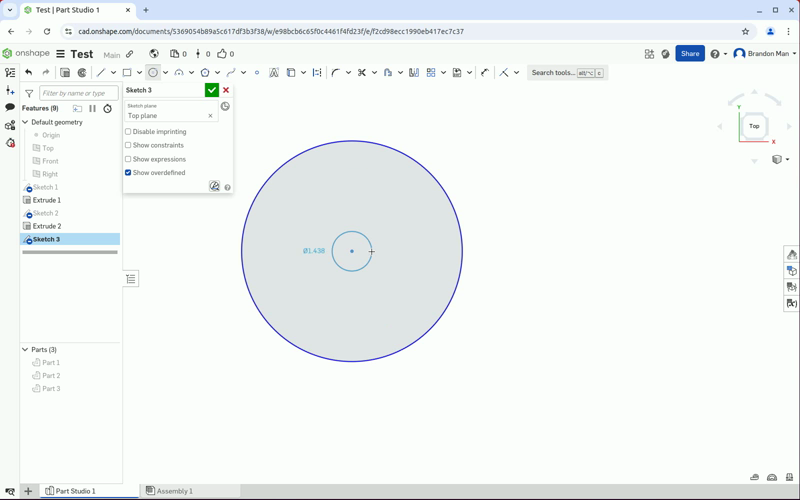
scroll(6)
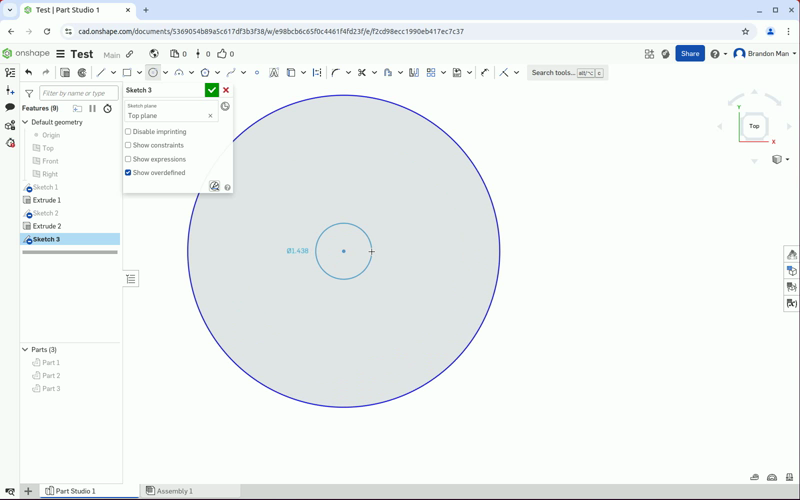
scroll(6)
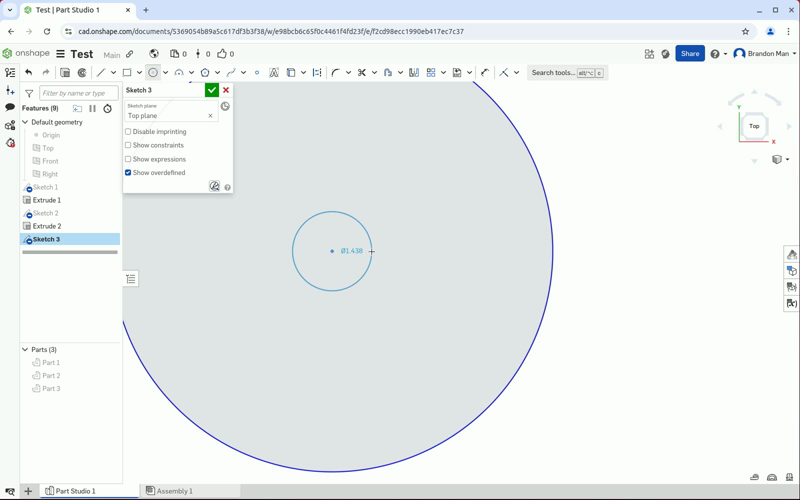
click(371, 251)
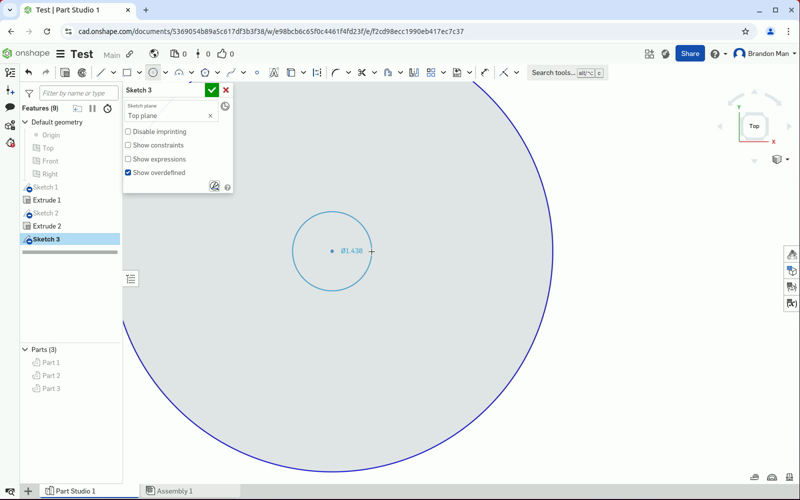
scroll(-6)
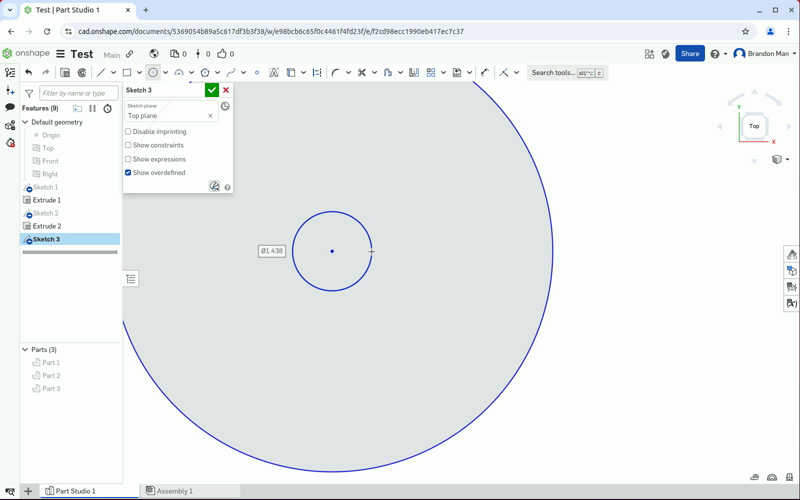
scroll(-6)
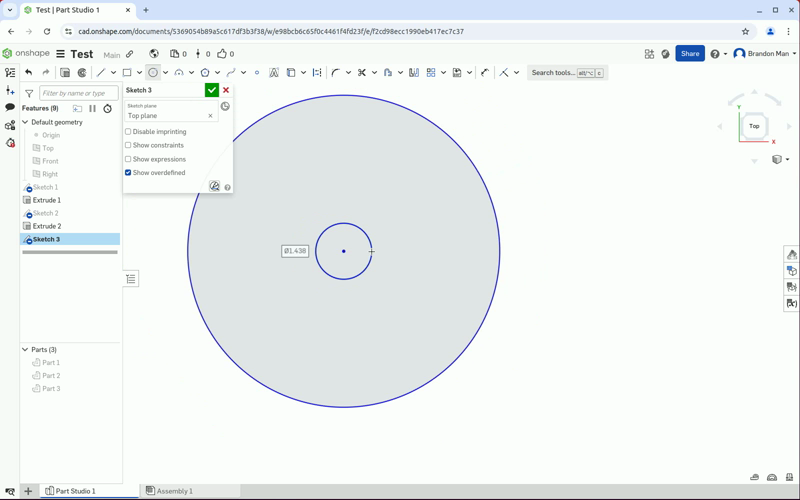
scroll(-6)
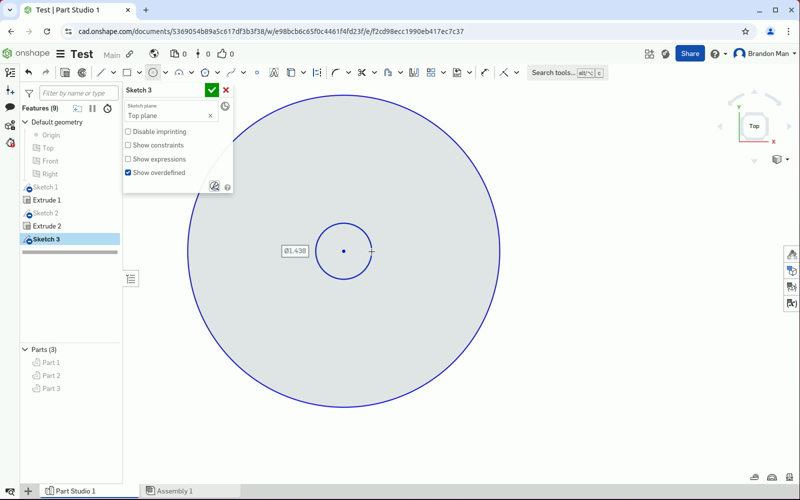
scroll(-6)
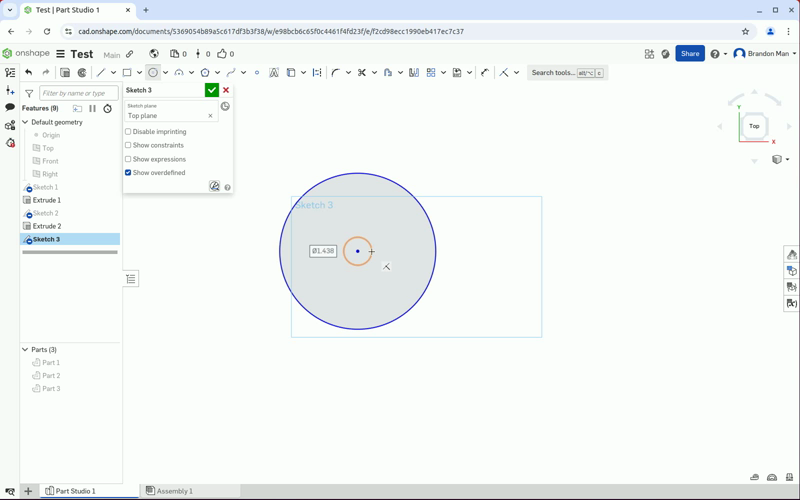
scroll(-6)
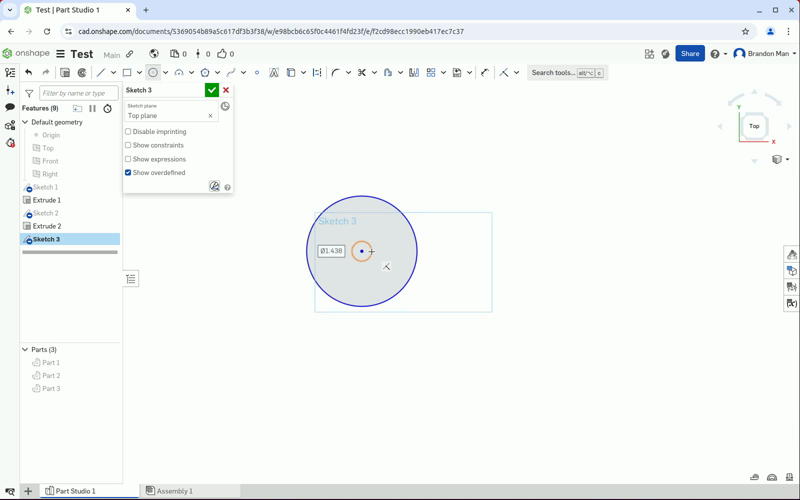
scroll(-6)
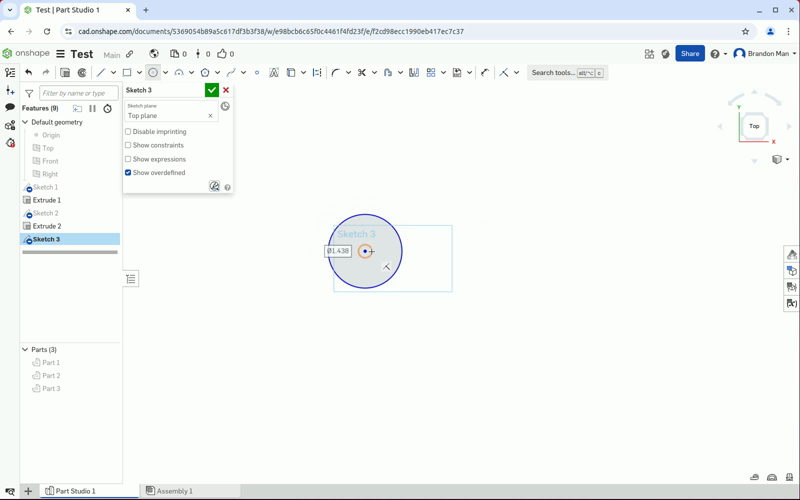
scroll(-6)
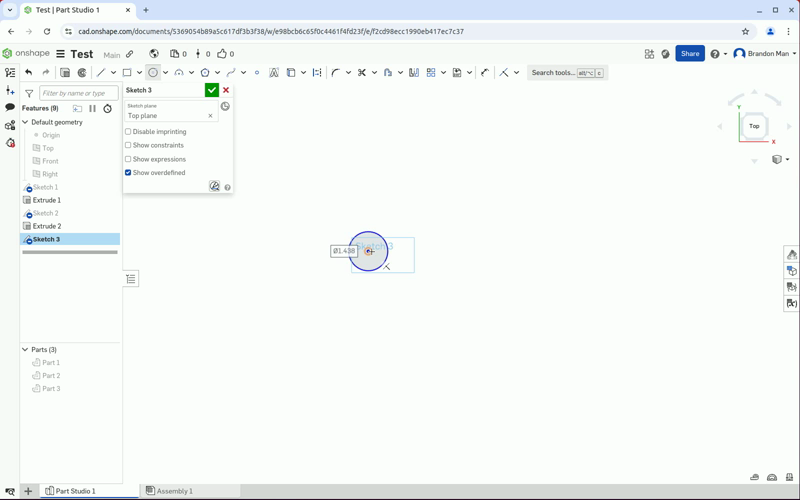
key(esc)
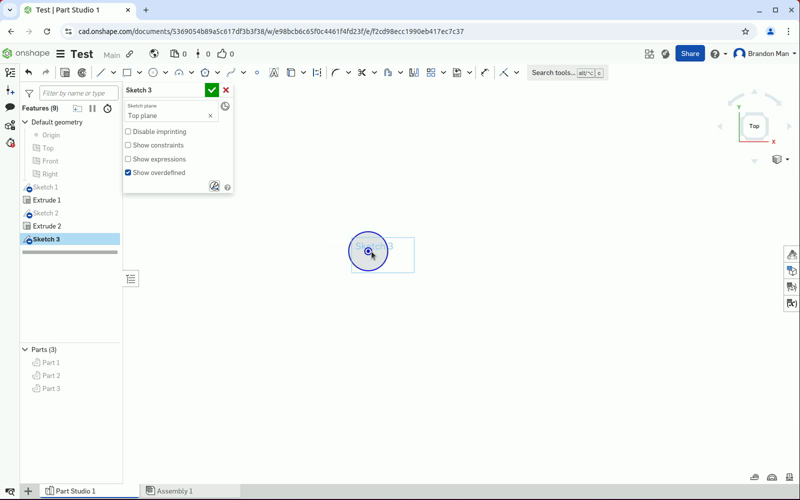
mouse_move(363, 255)
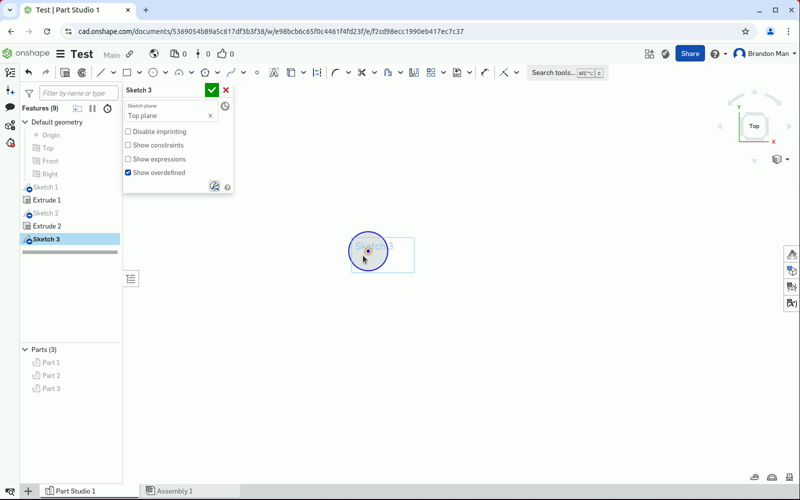
scroll(6)
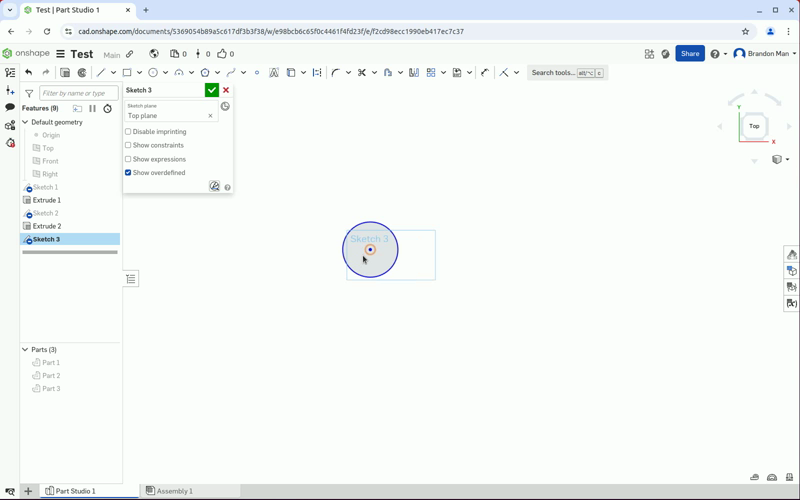
scroll(6)
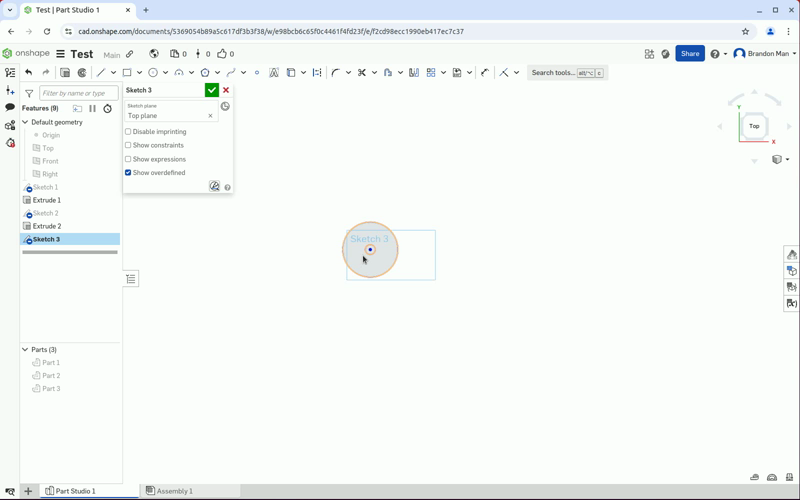
scroll(6)
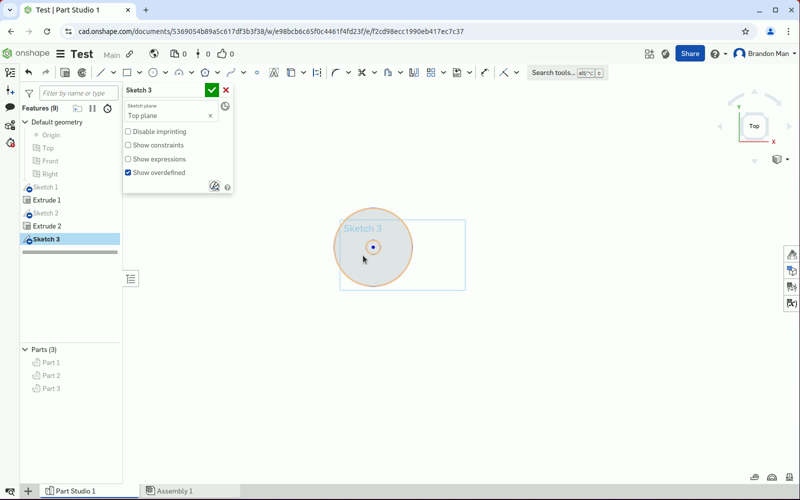
scroll(6)
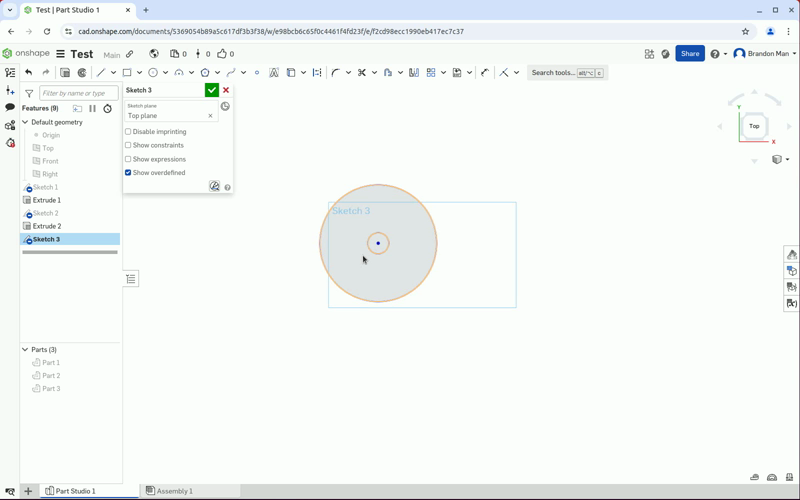
scroll(6)
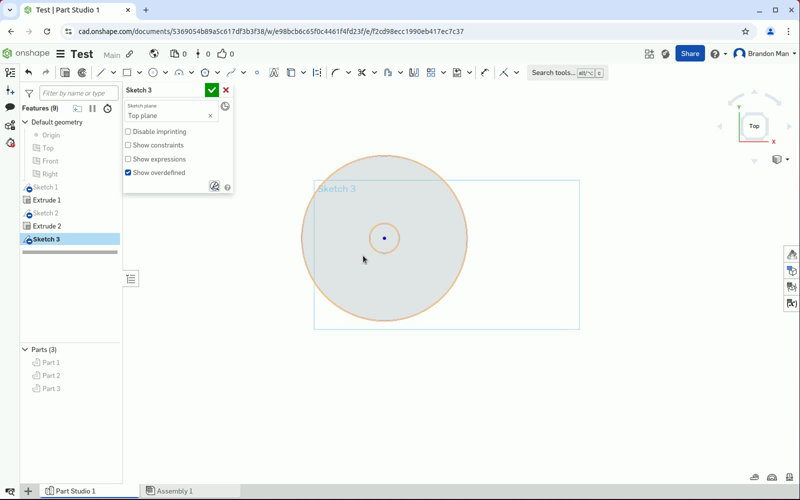
scroll(6)
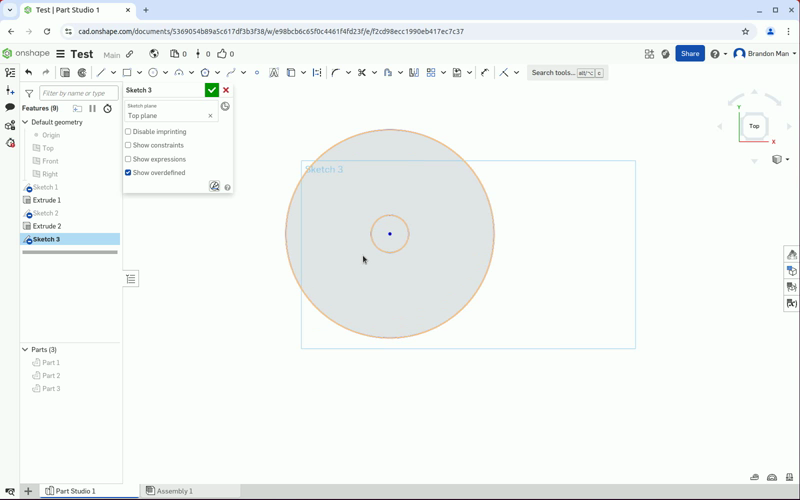
scroll(6)
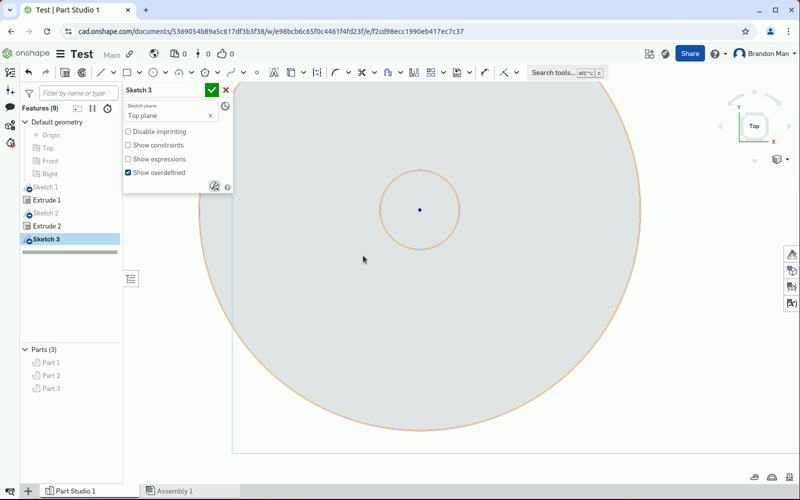
click(363, 255)
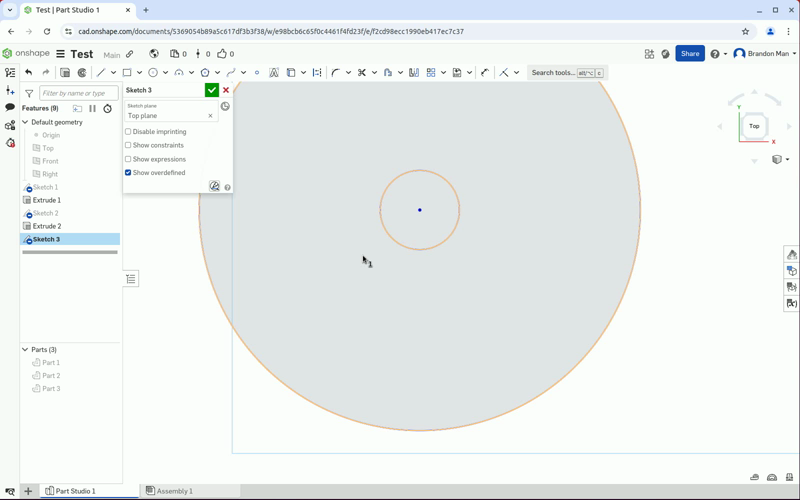
scroll(-6)
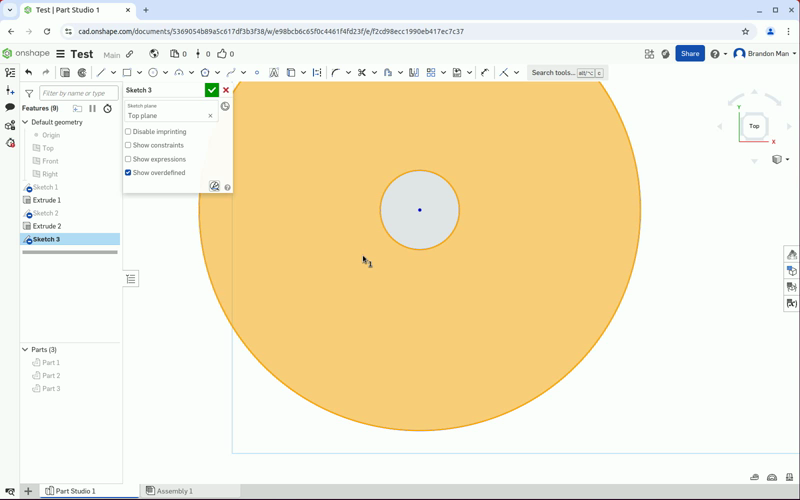
scroll(-6)
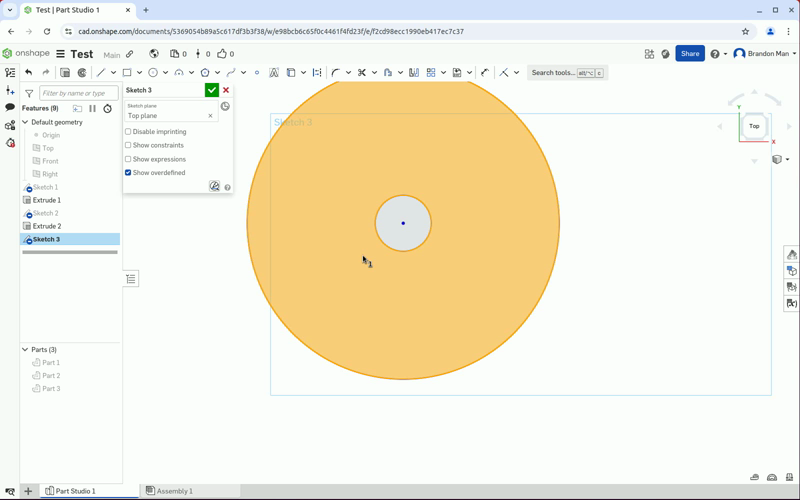
scroll(-6)
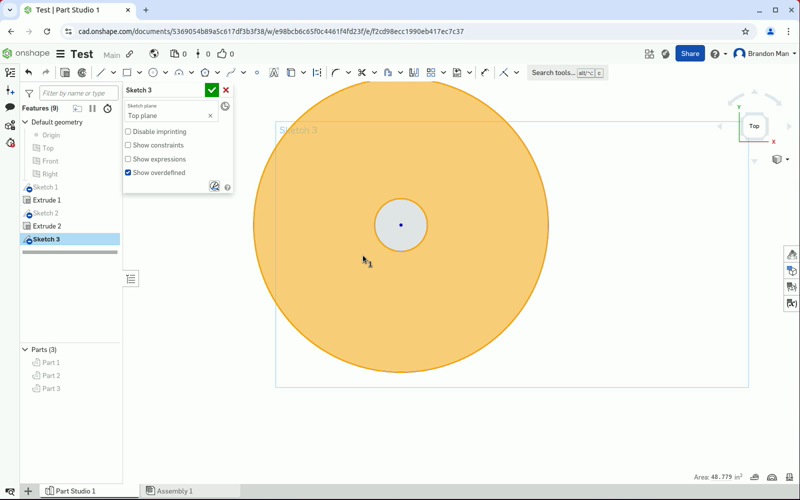
scroll(-6)
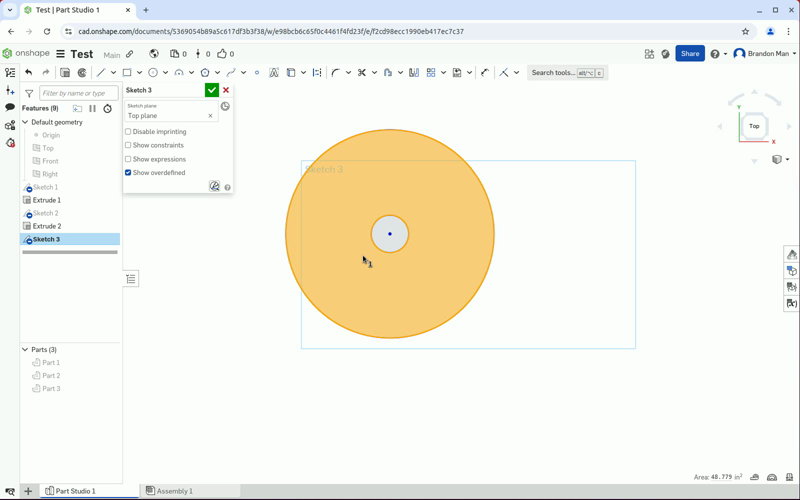
scroll(-6)
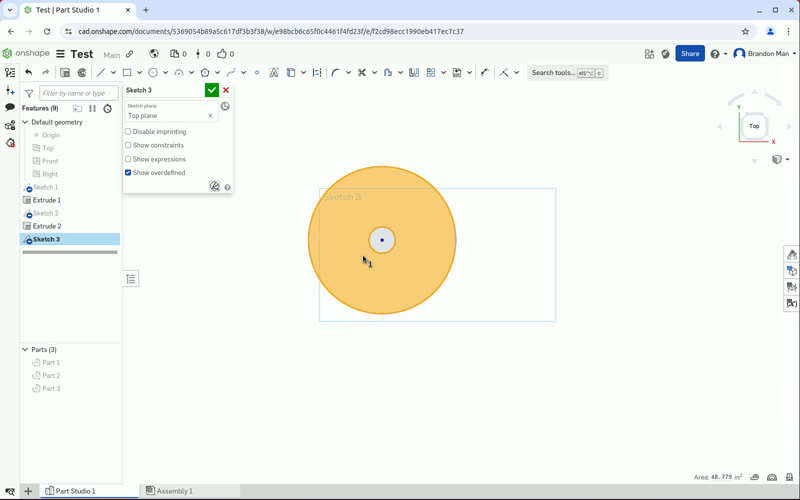
scroll(-6)
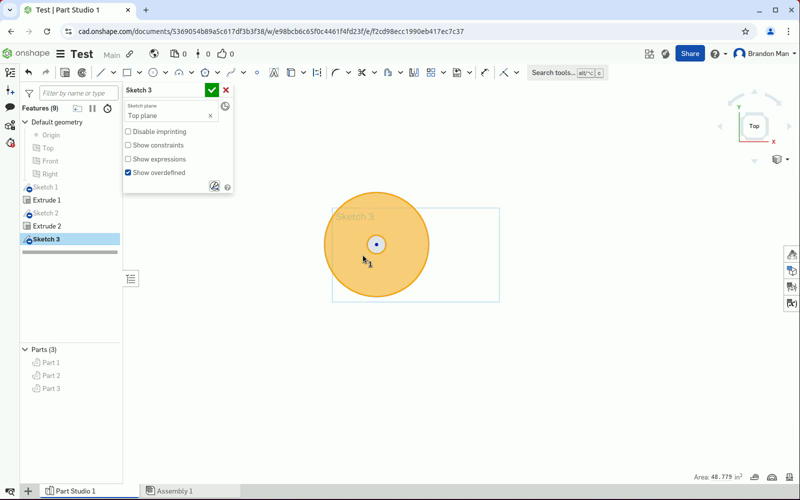
scroll(-6)
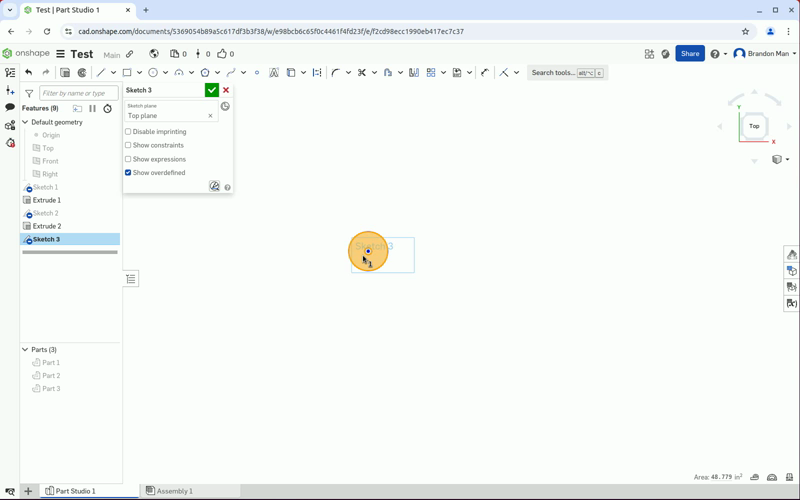
mouse_move(73, 352)
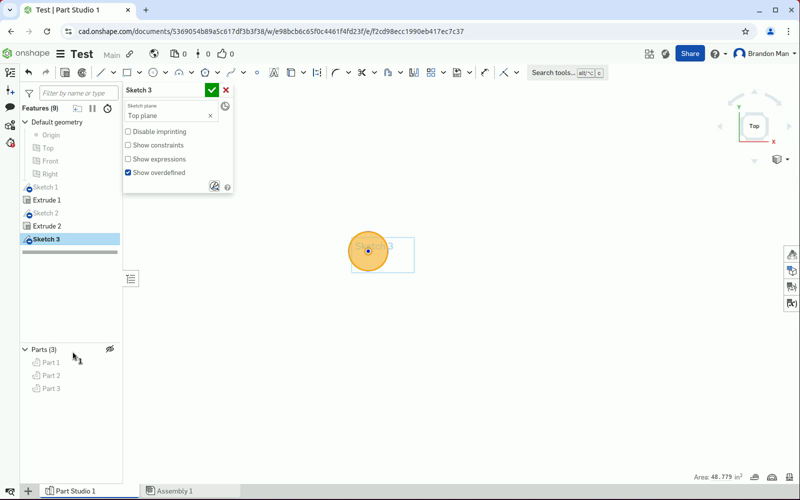
key(shift+y)
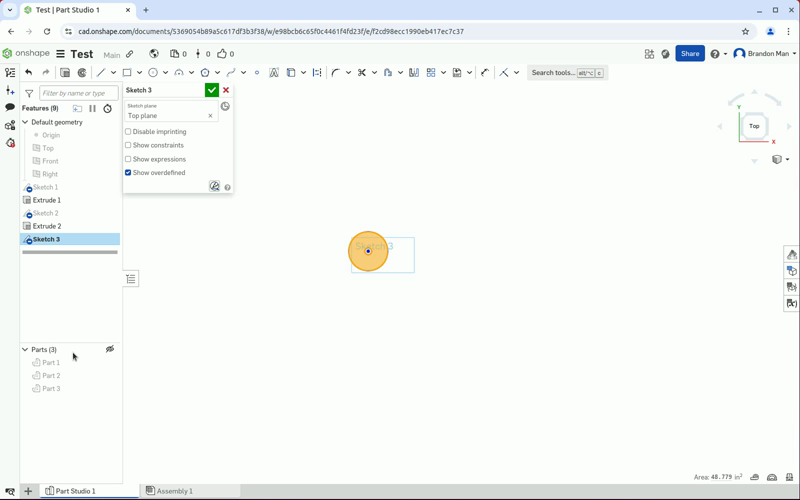
key(shift+e)
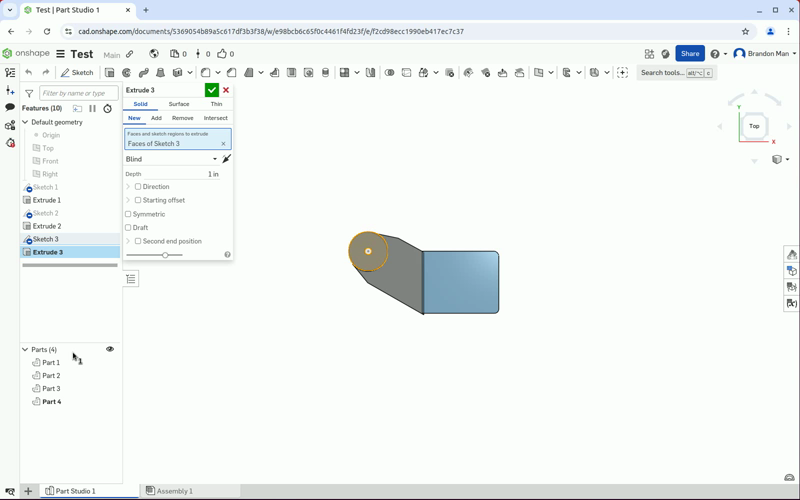
mouse_move(143, 106)
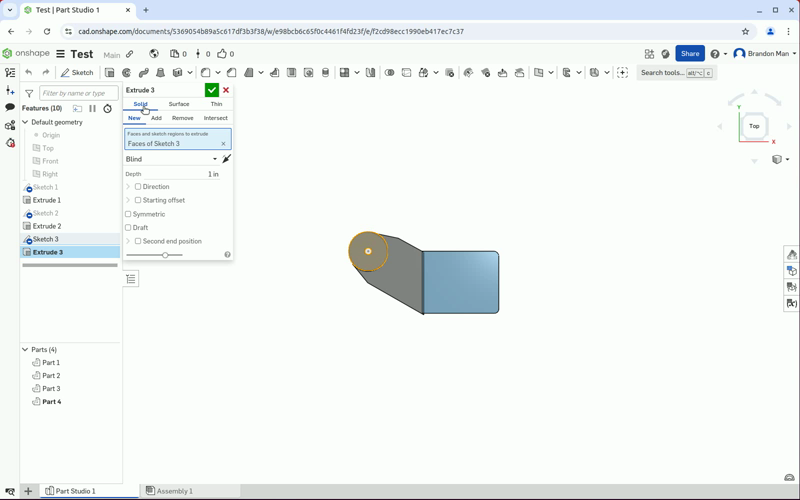
click(143, 106)
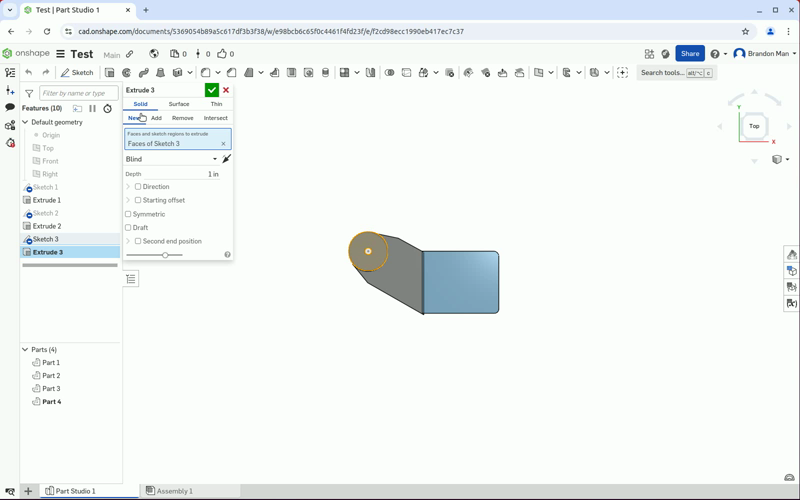
mouse_move(137, 120)
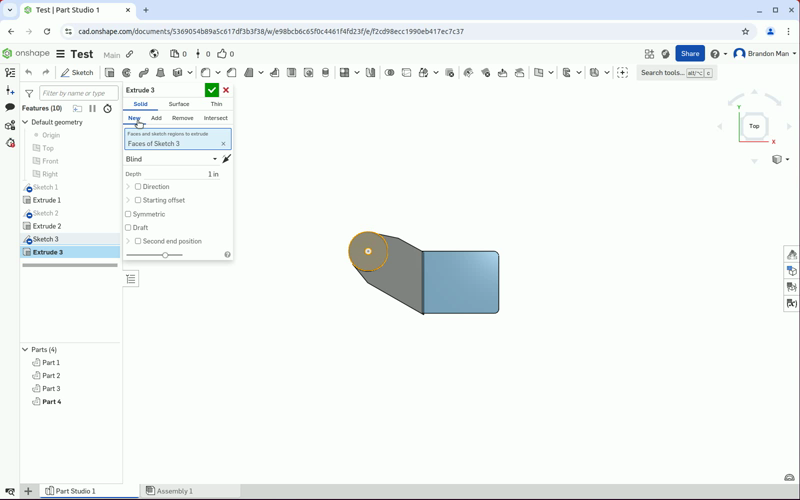
click(137, 120)
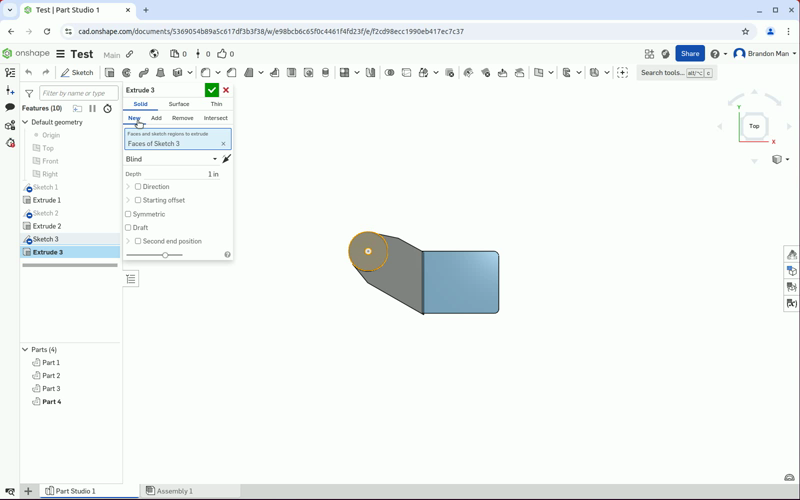
key(tab, 4)
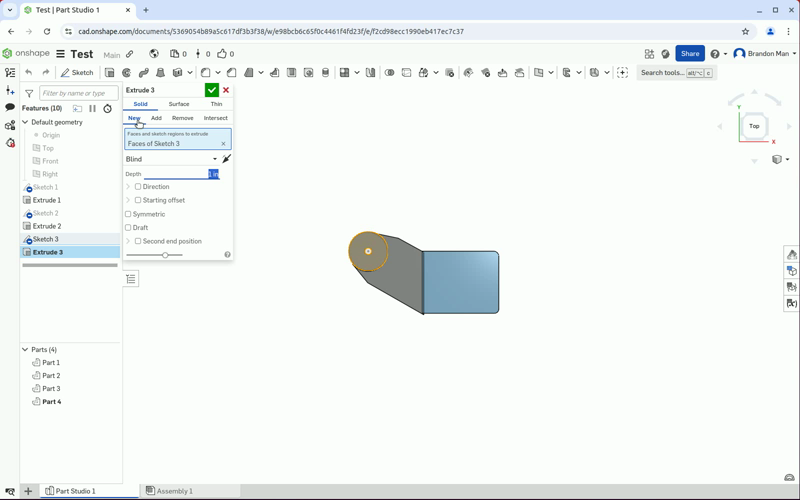
text(-0.241)
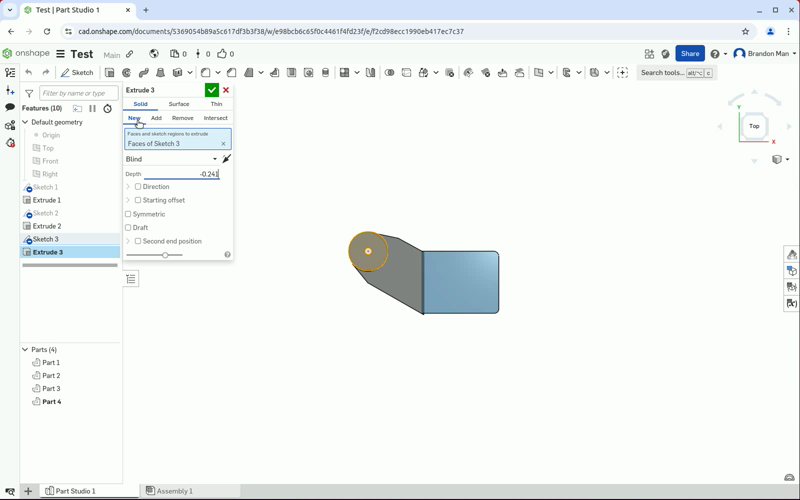
key(enter)
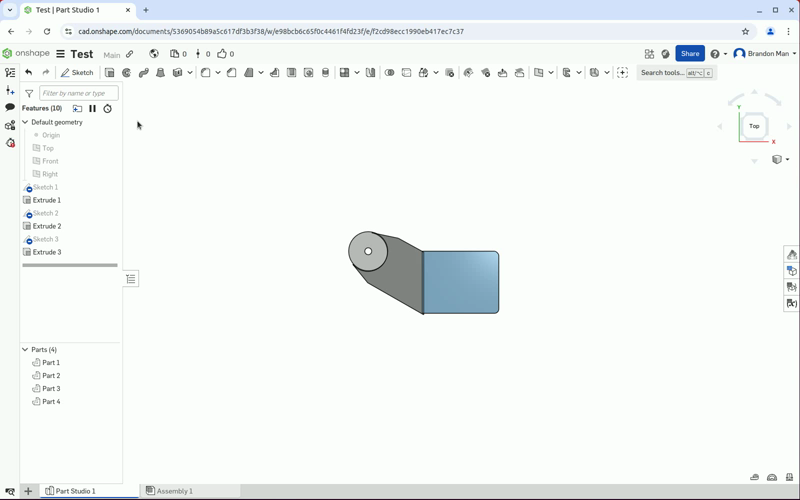
key(shift+h)
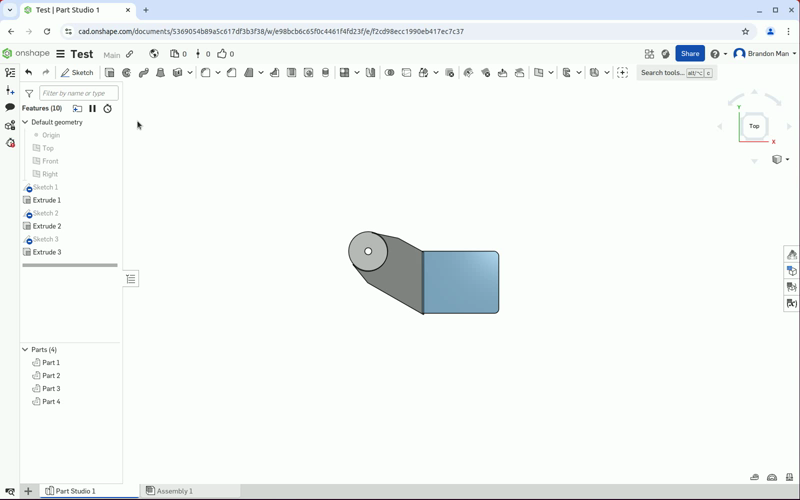
key(shift+h)
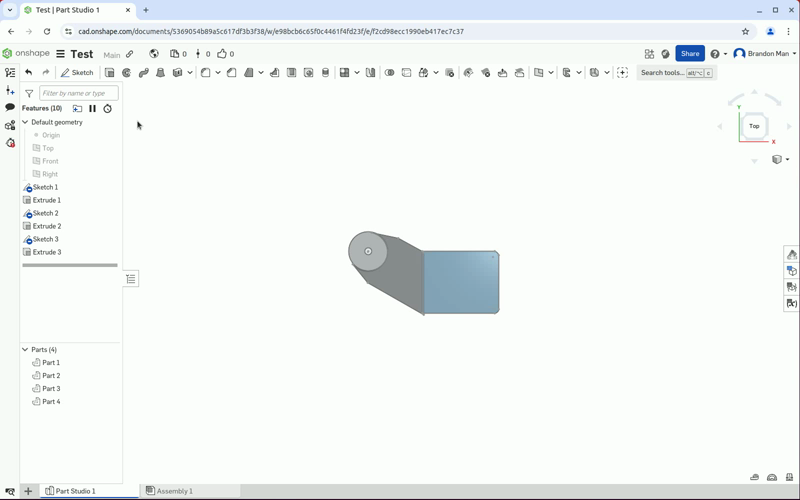
key(shift+7)
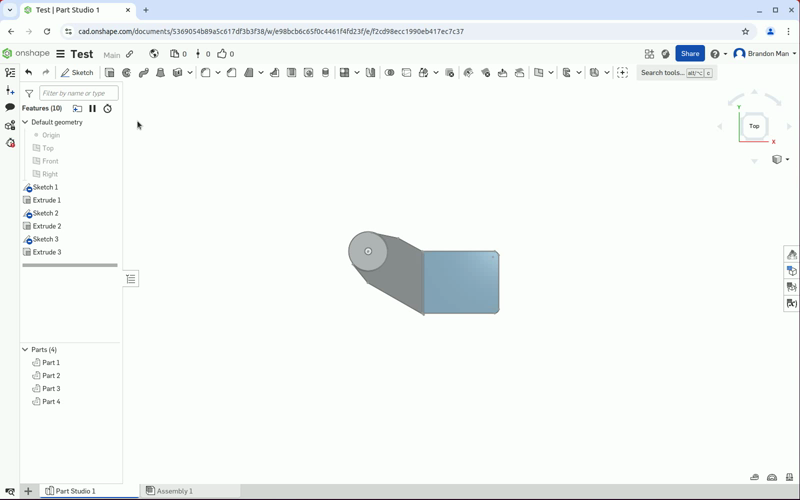
key(up, 3)
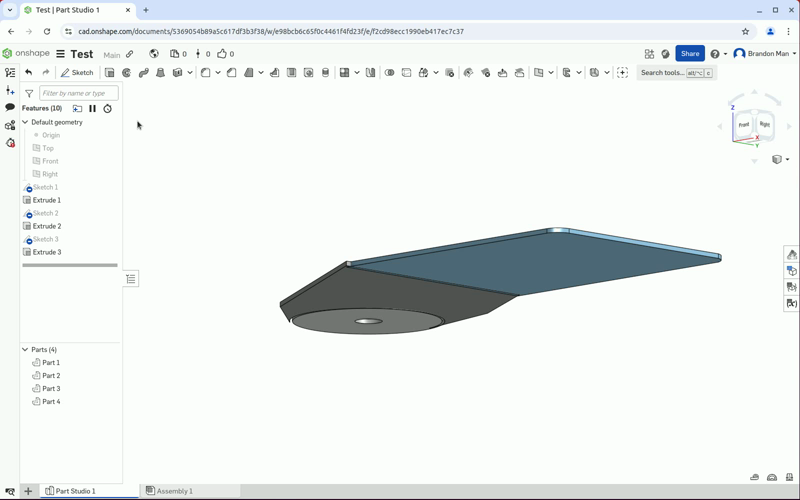
key(left, 3)
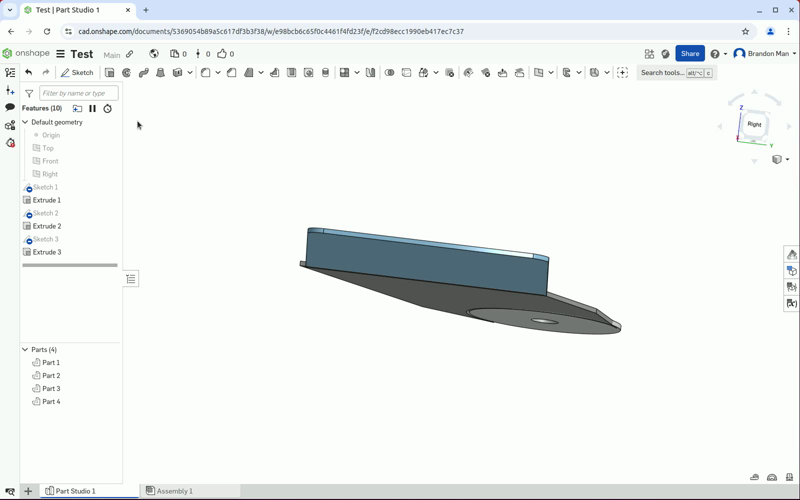
key(right, 3)
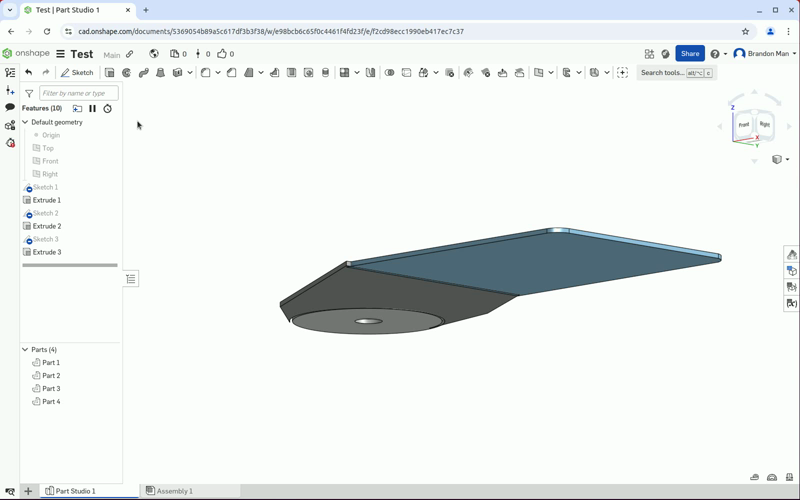
key(down, 3)
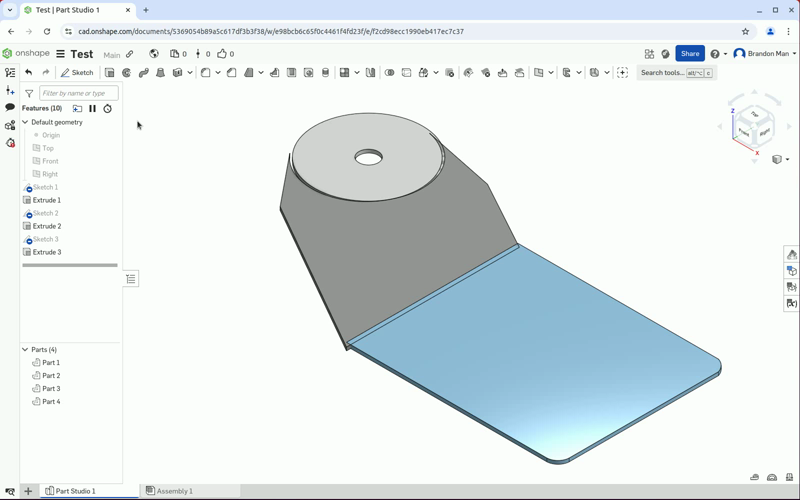
mouse_move(73, 189)
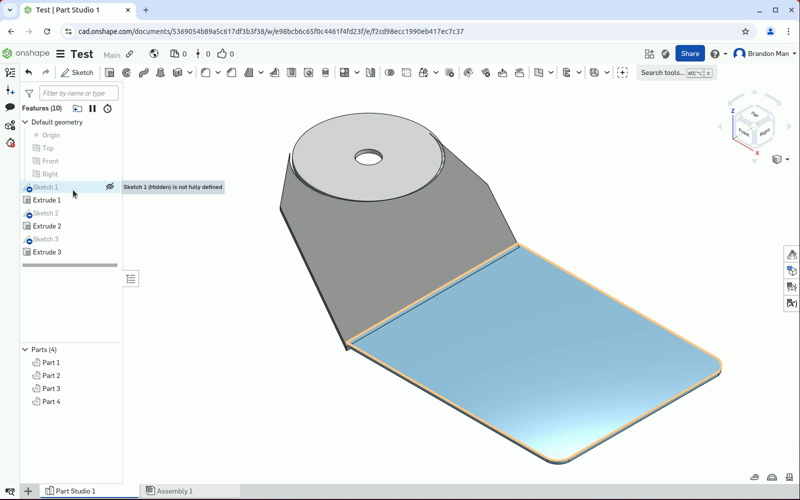
click(73, 189)